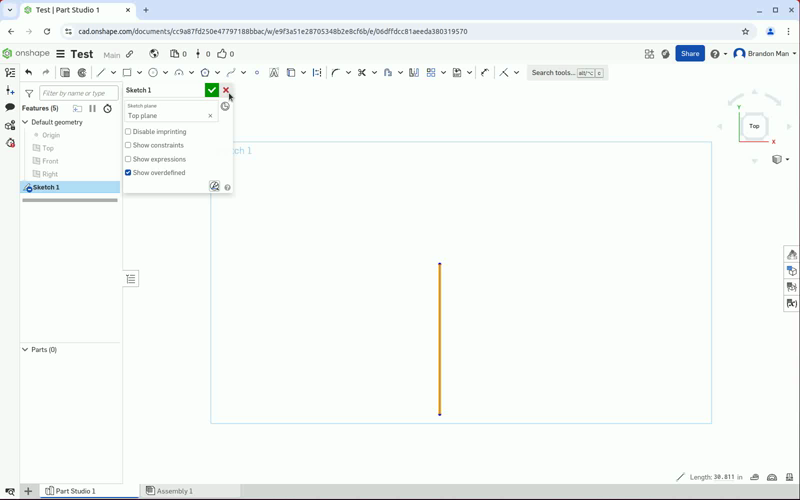
key(shift+h)
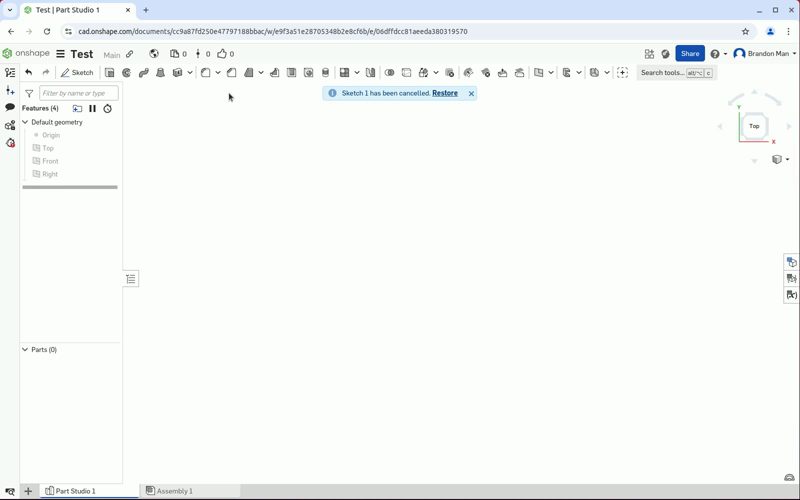
mouse_move(73, 352)
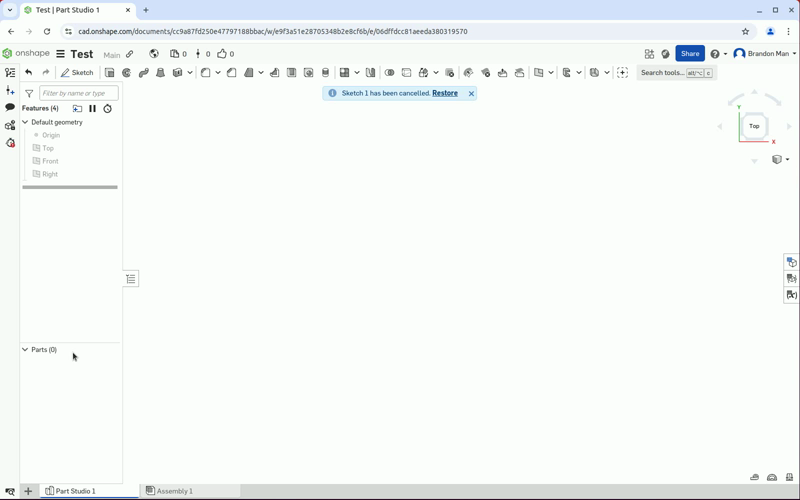
key(y)
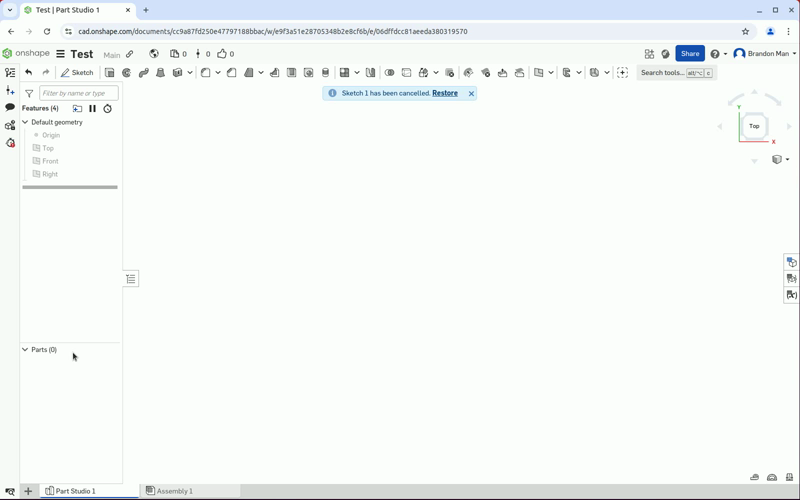
key(shift+p)
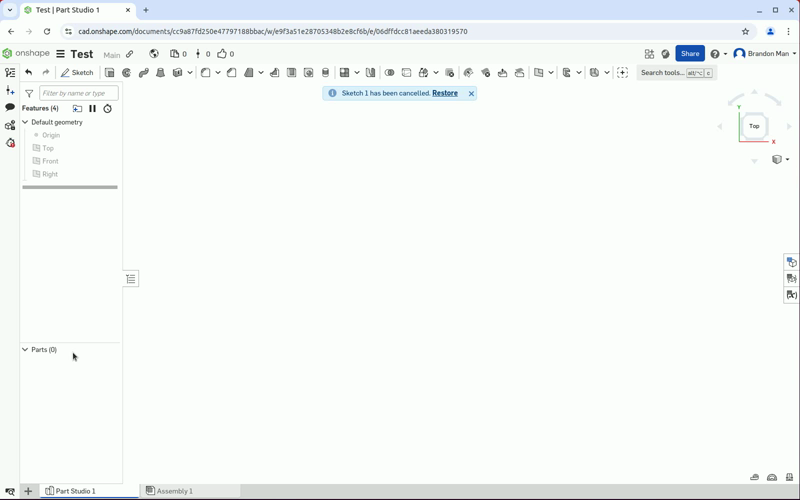
key(space)
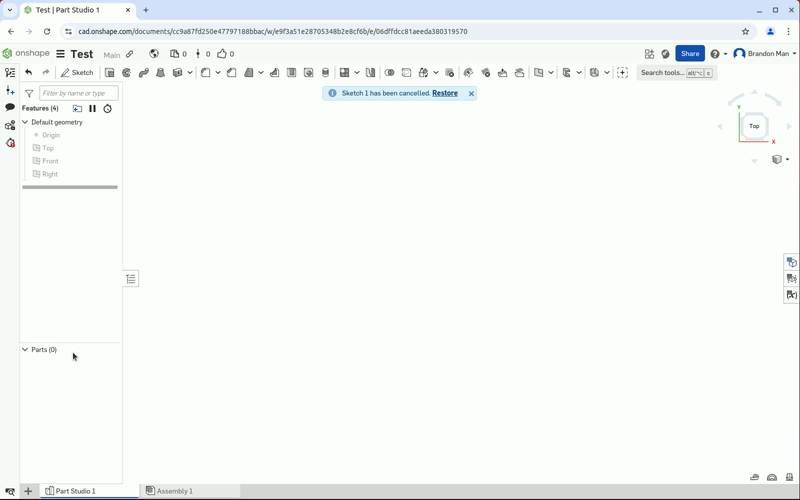
key_down(shift)
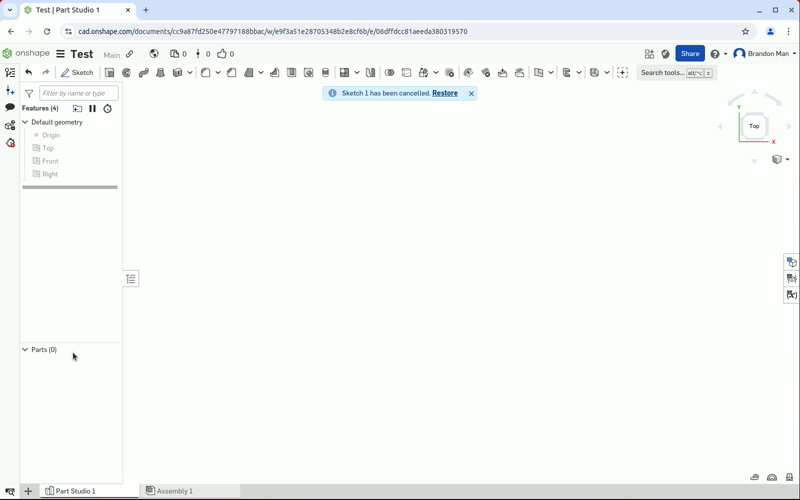
key(up)
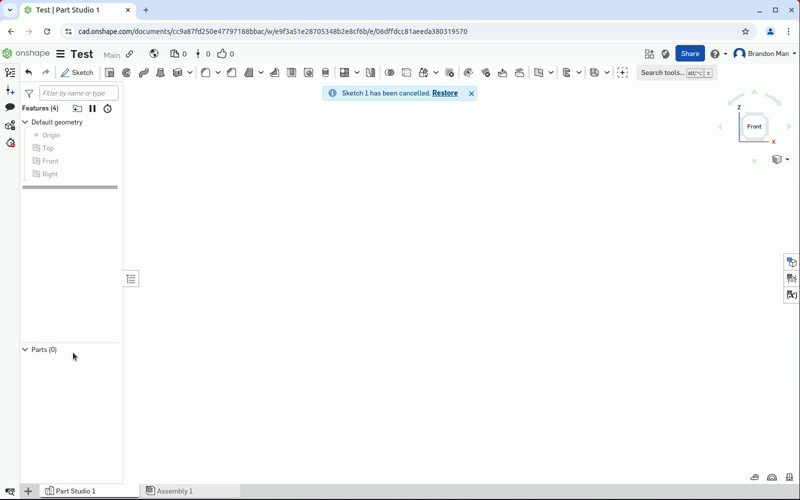
key_up(shift)
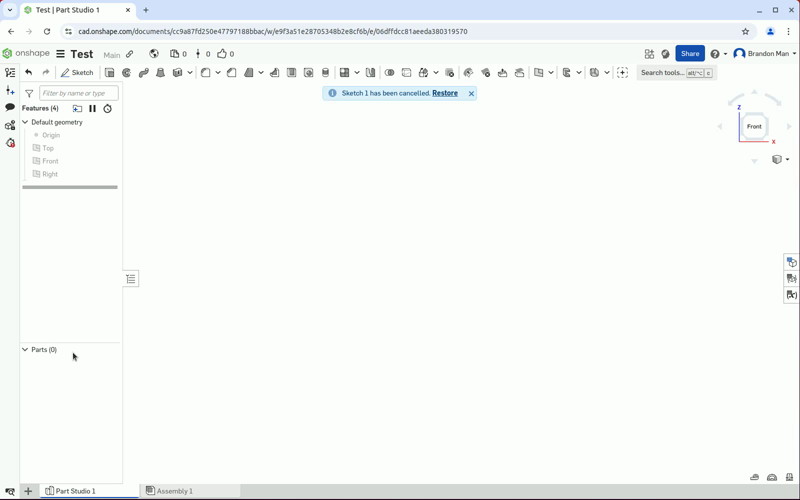
mouse_move(73, 352)
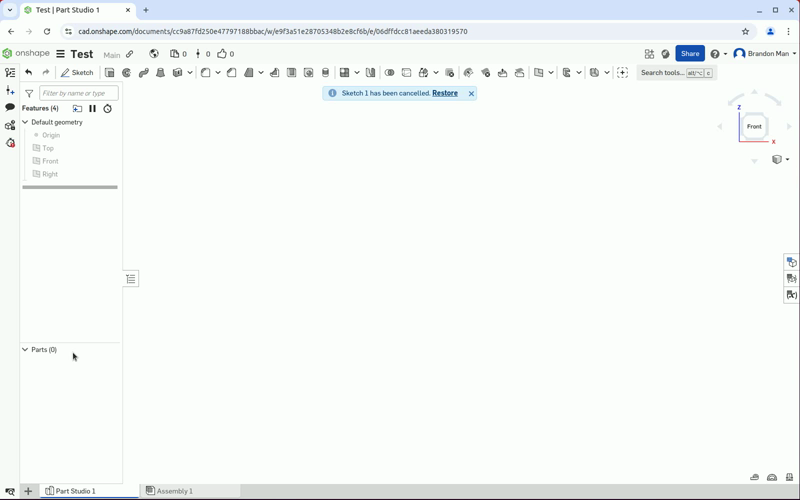
key(shift+y)
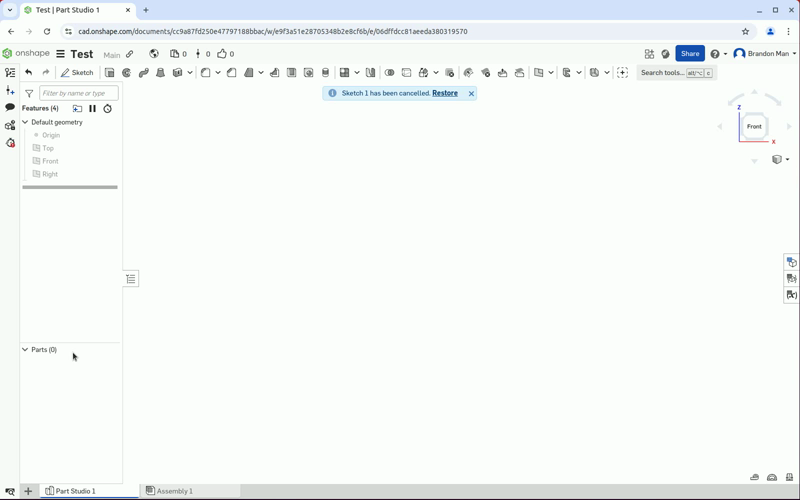
key(shift+s)
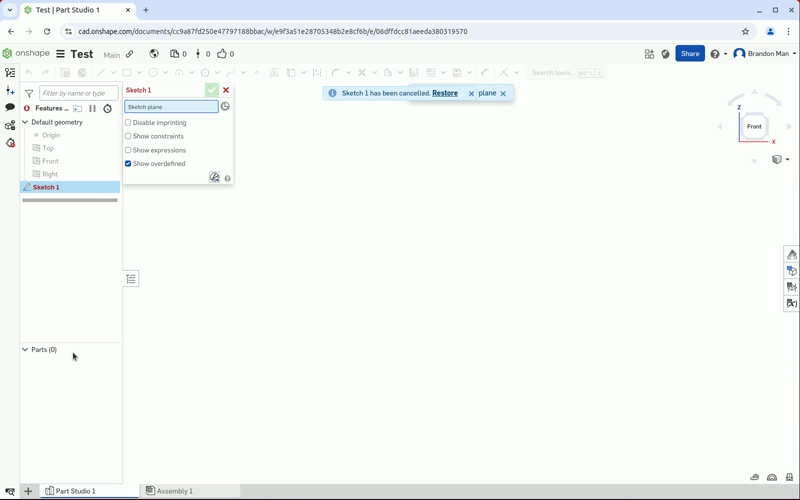
mouse_move(73, 163)
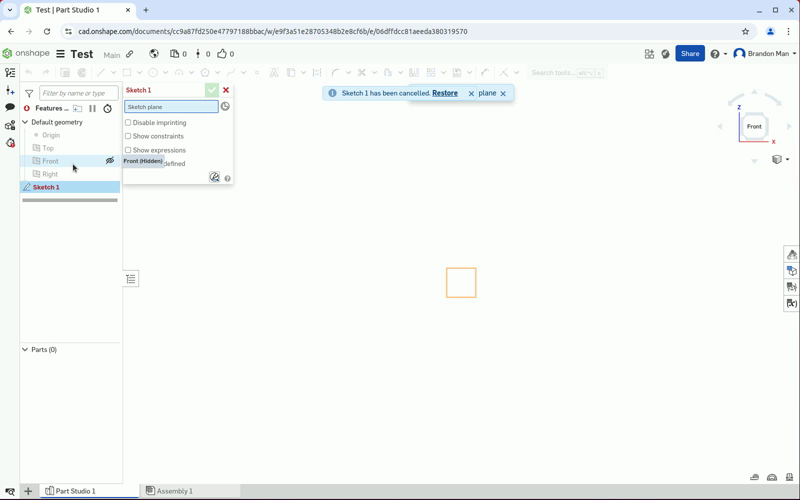
click(73, 163)
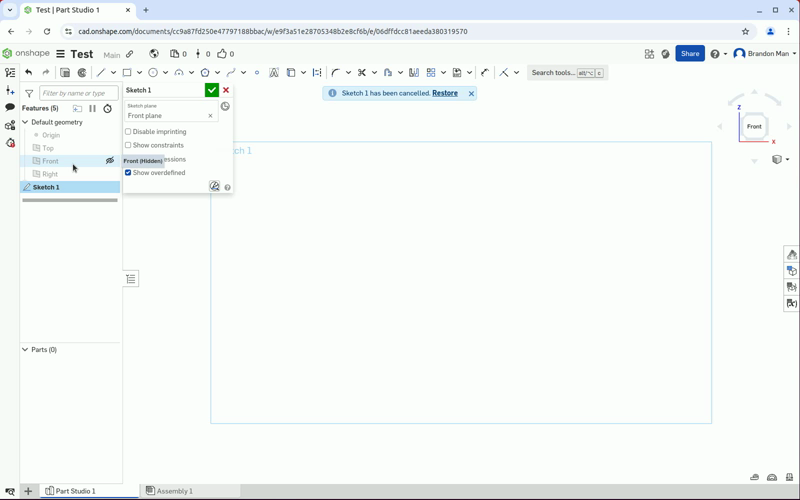
mouse_move(73, 352)
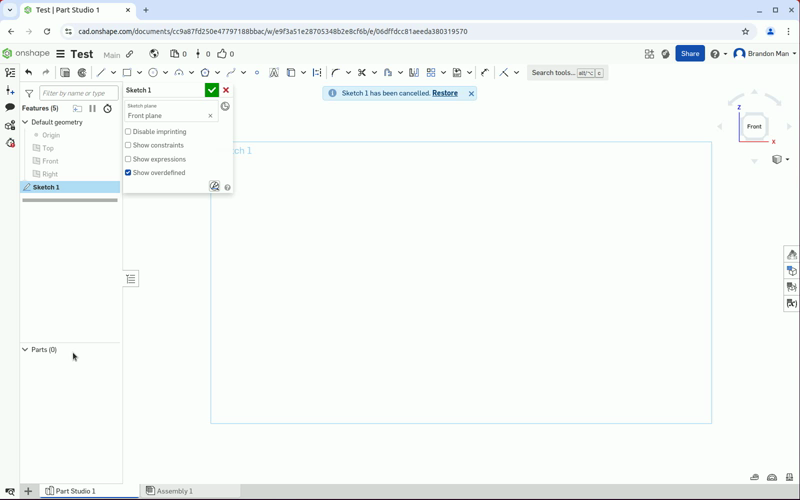
key(y)
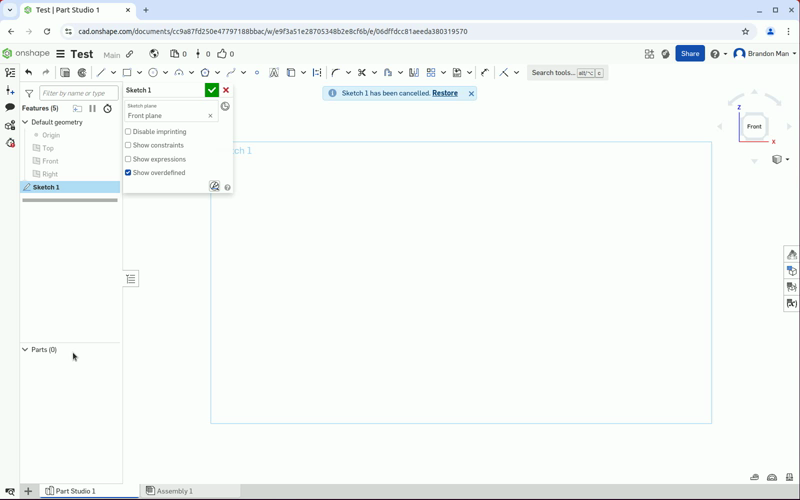
key(l)
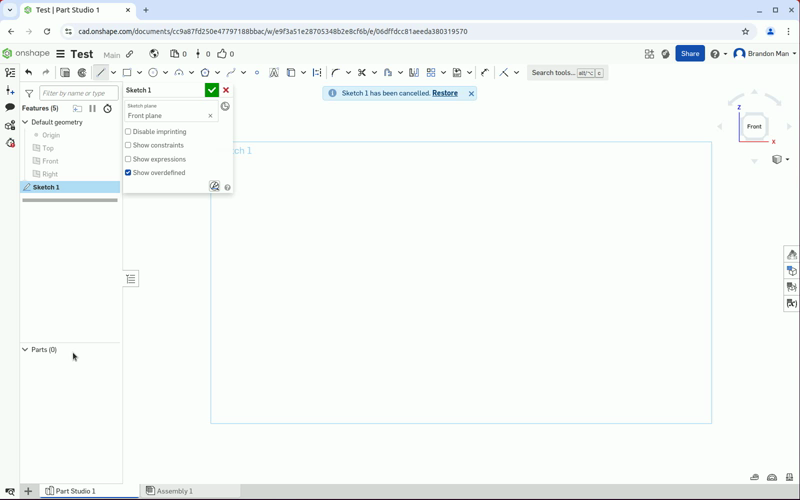
key_down(shift)
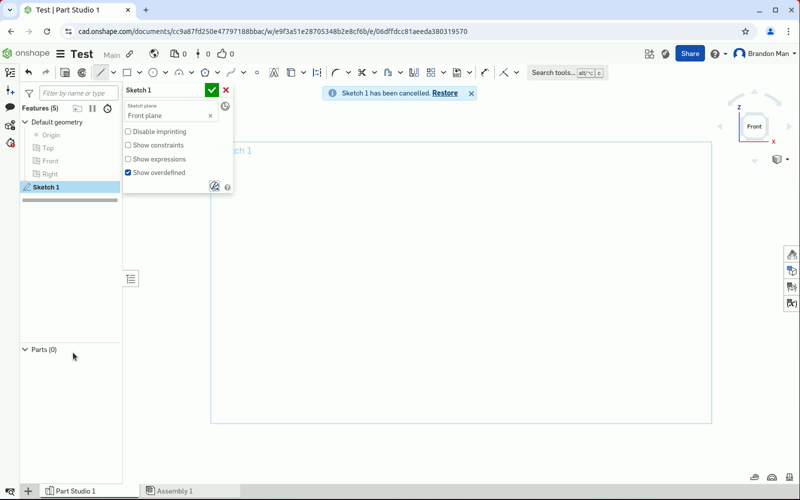
mouse_move(429, 205)
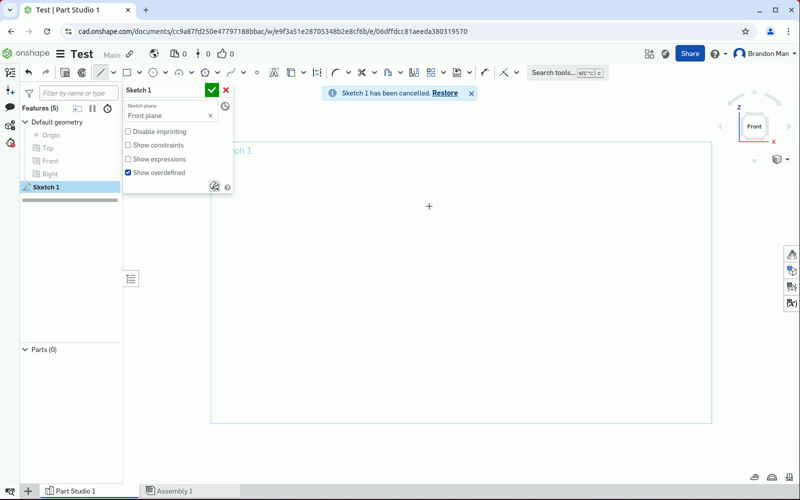
click(429, 205)
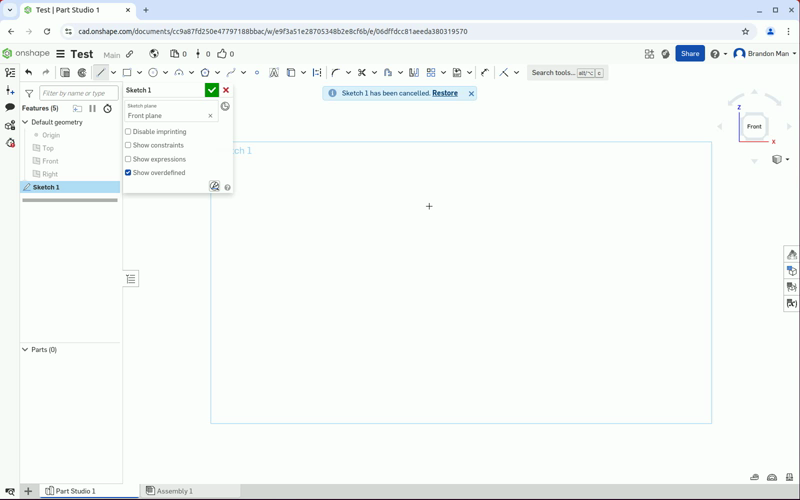
key_up(shift)
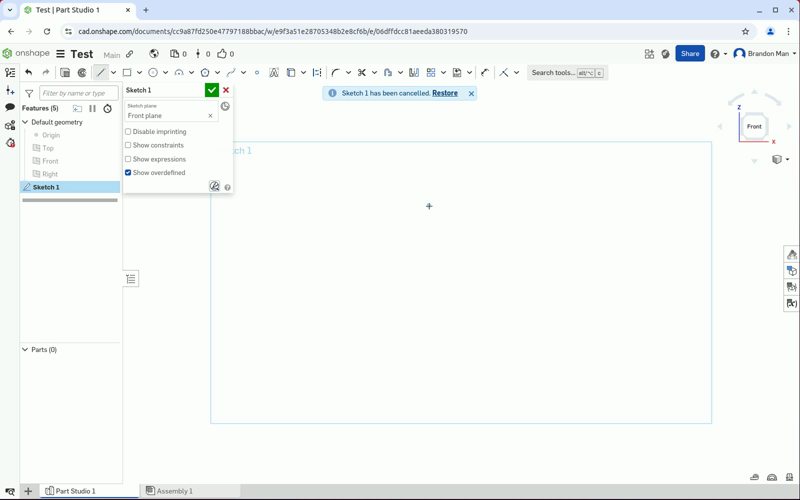
key_down(shift)
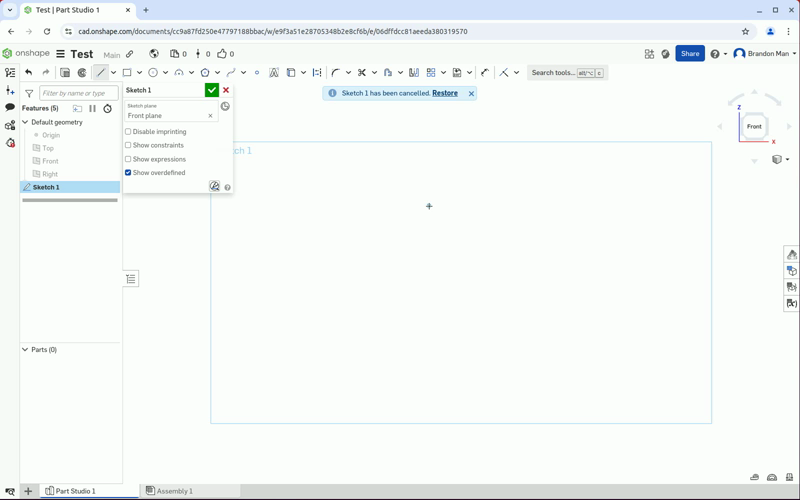
mouse_move(491, 205)
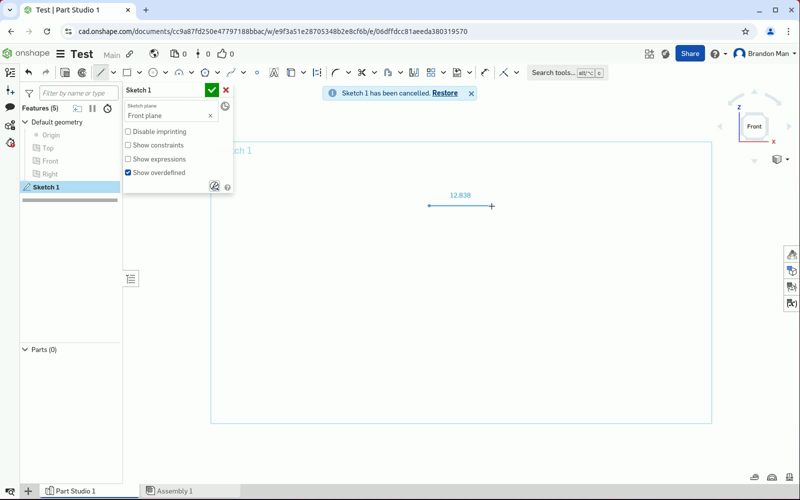
click(491, 205)
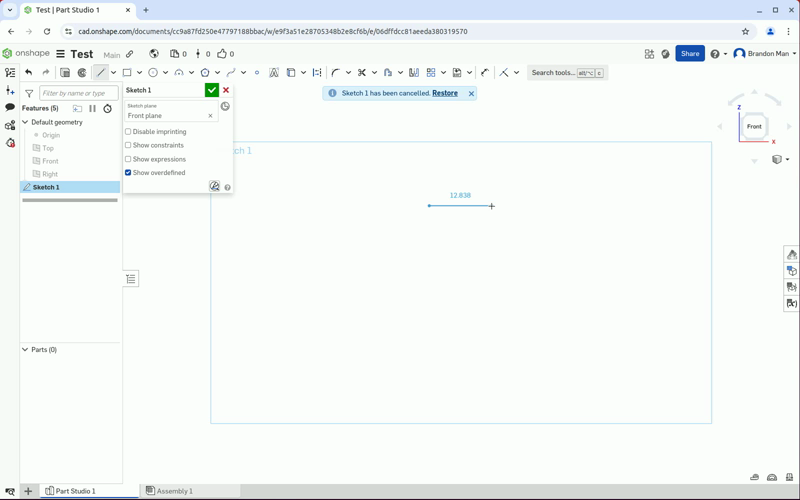
key_up(shift)
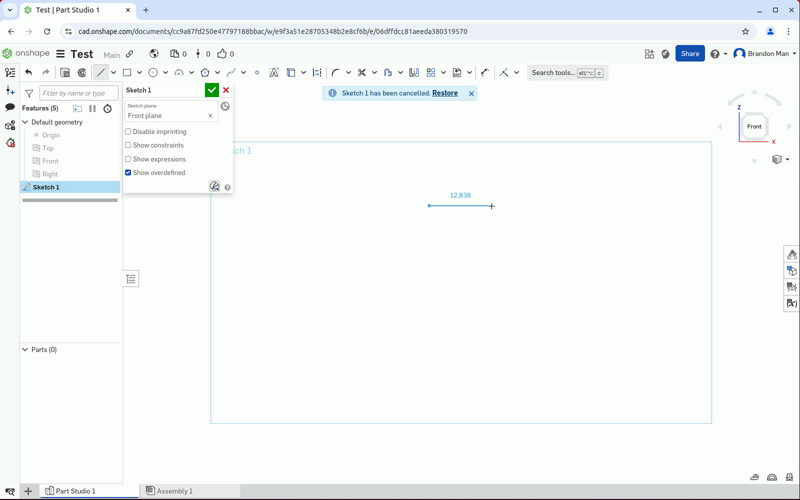
key(esc)
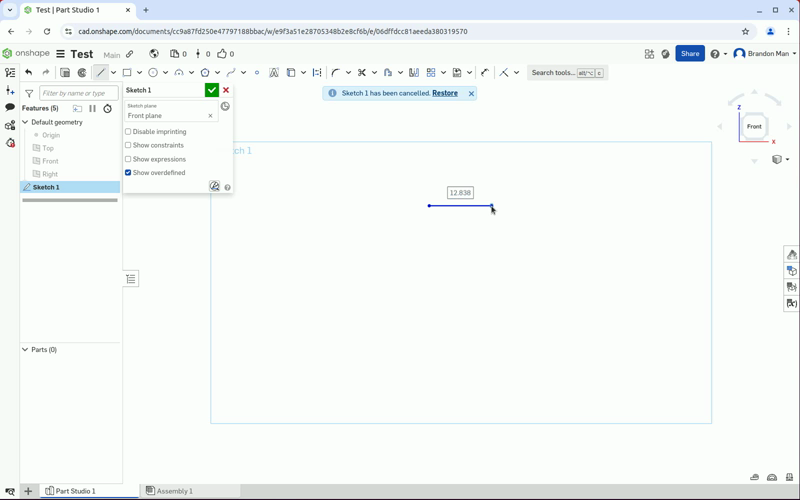
key(a)
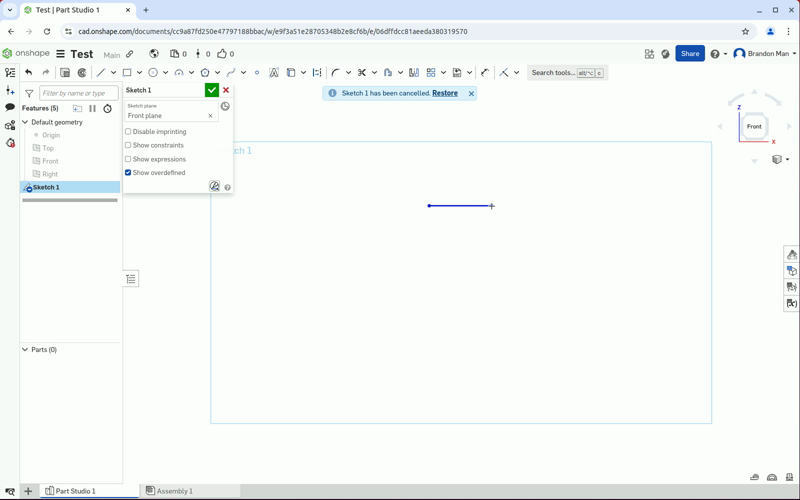
mouse_move(491, 205)
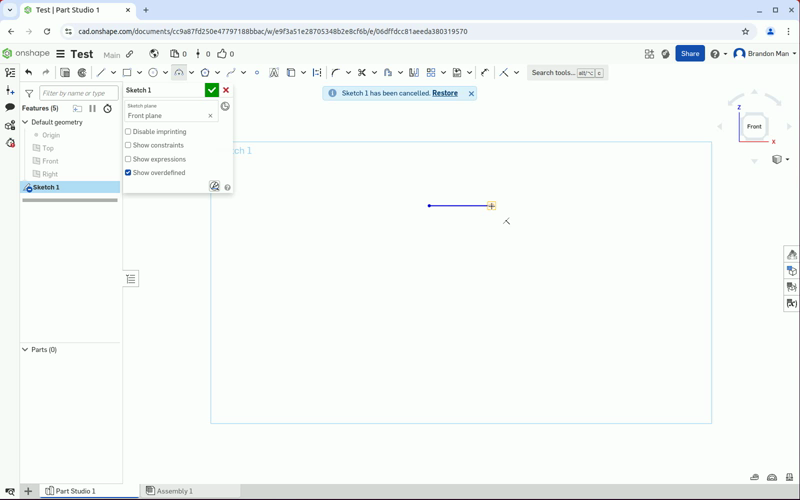
click(491, 205)
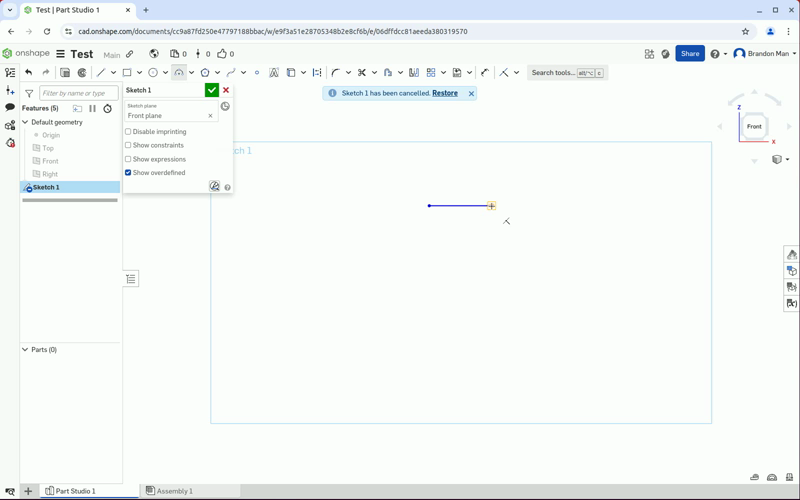
mouse_move(429, 205)
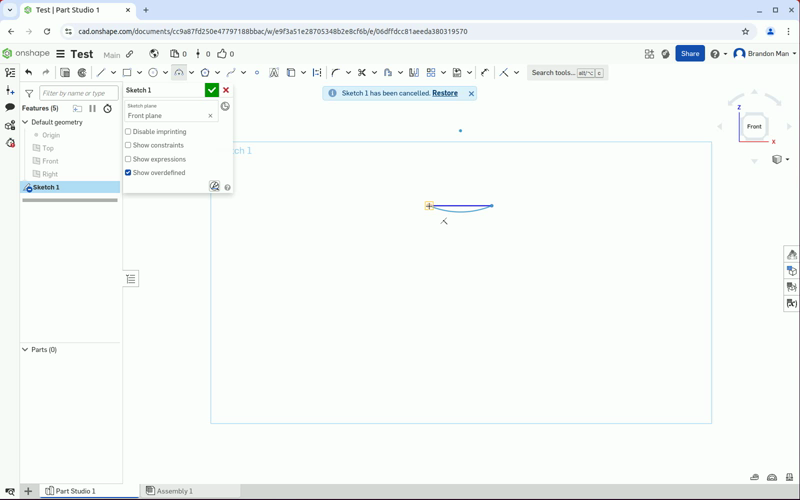
click(429, 205)
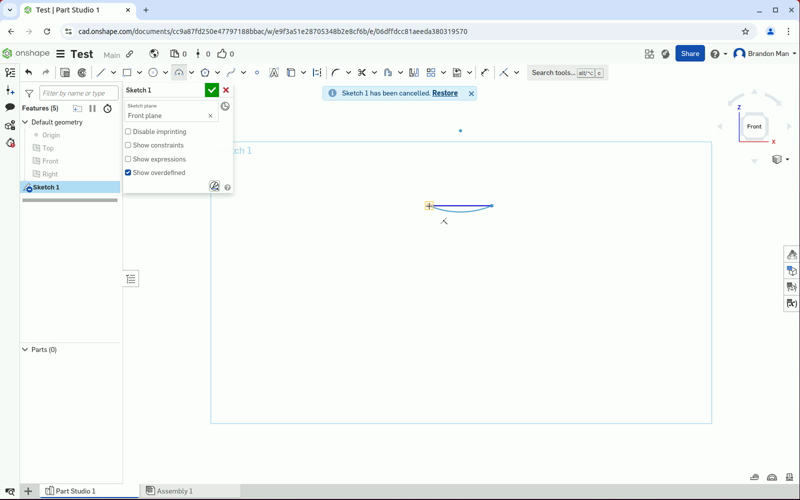
key_down(shift)
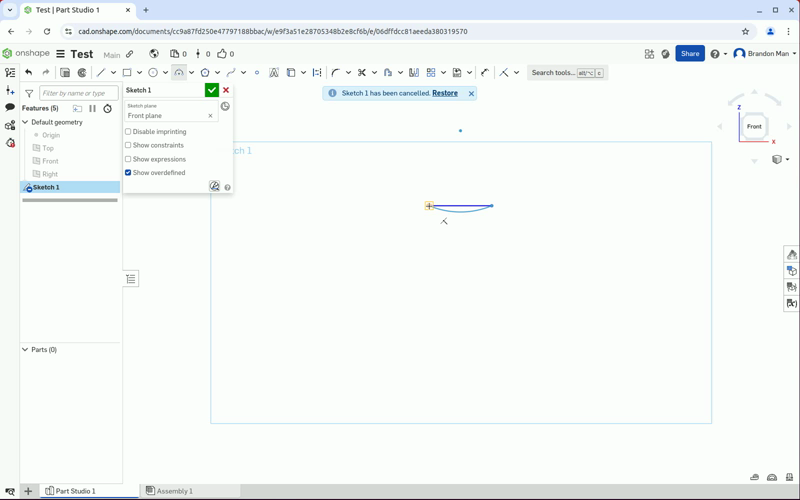
mouse_move(460, 170)
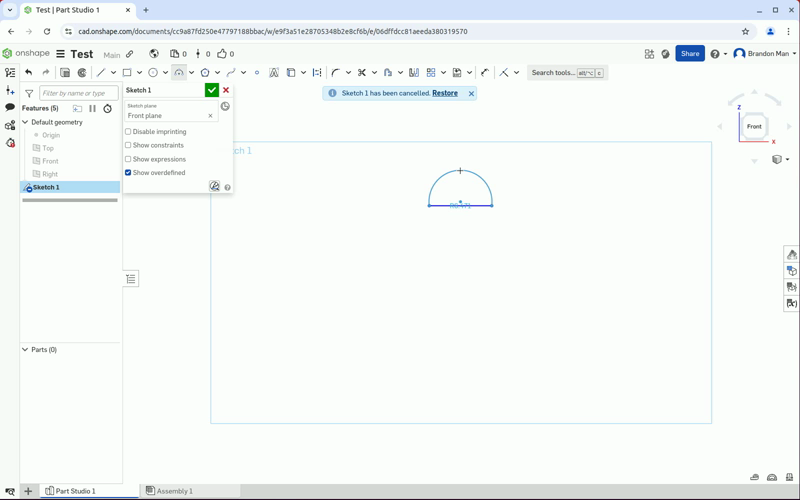
click(460, 170)
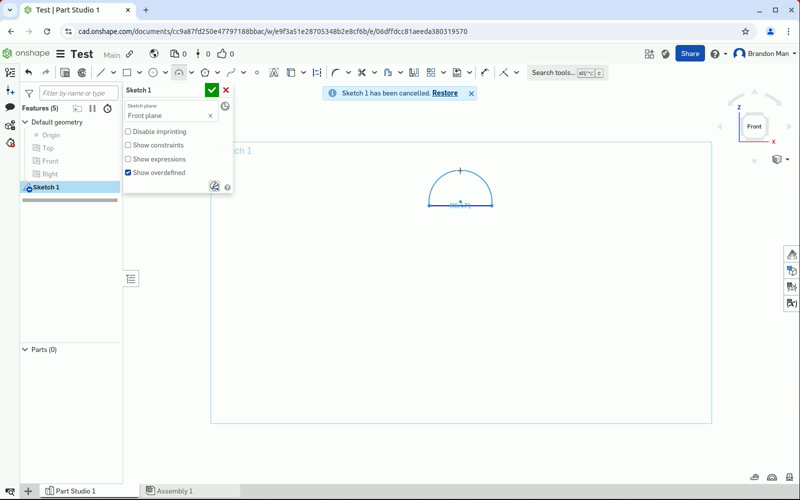
key_up(shift)
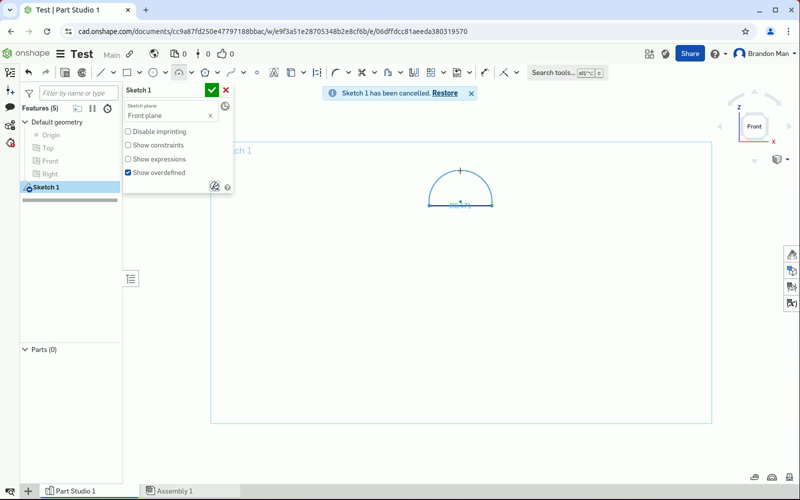
key(esc)
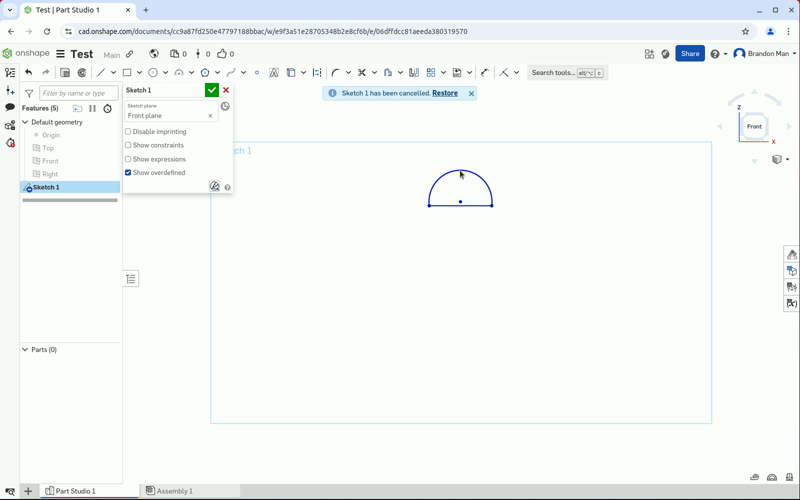
mouse_move(480, 203)
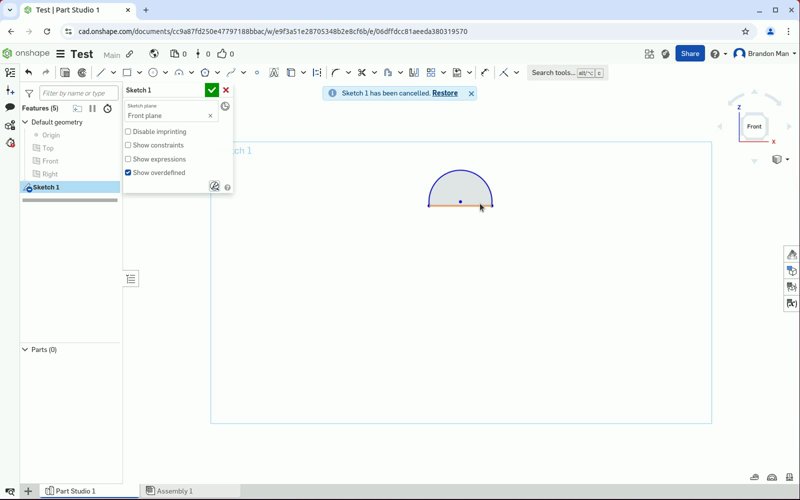
click(480, 203)
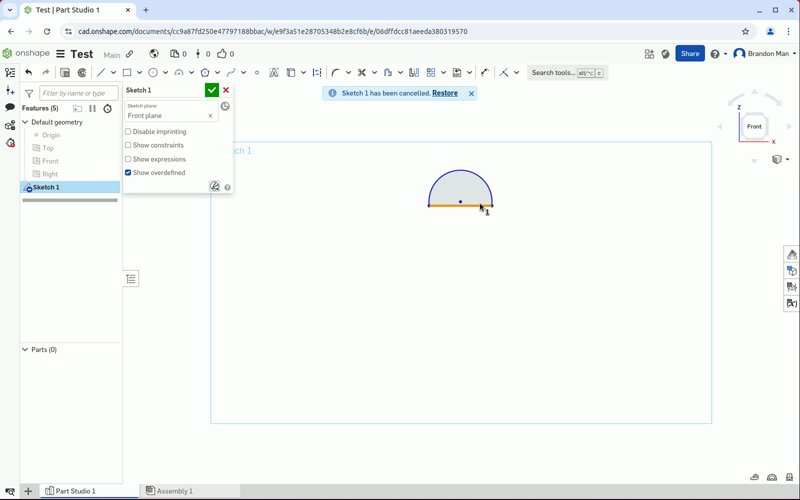
mouse_move(73, 352)
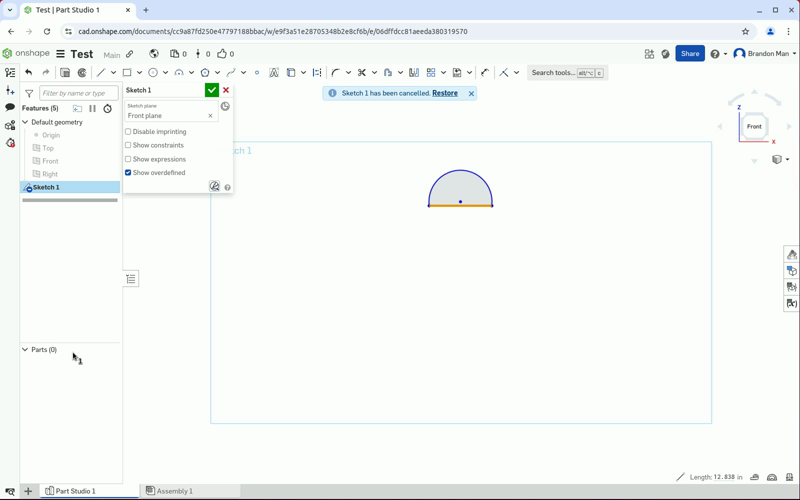
key(shift+y)
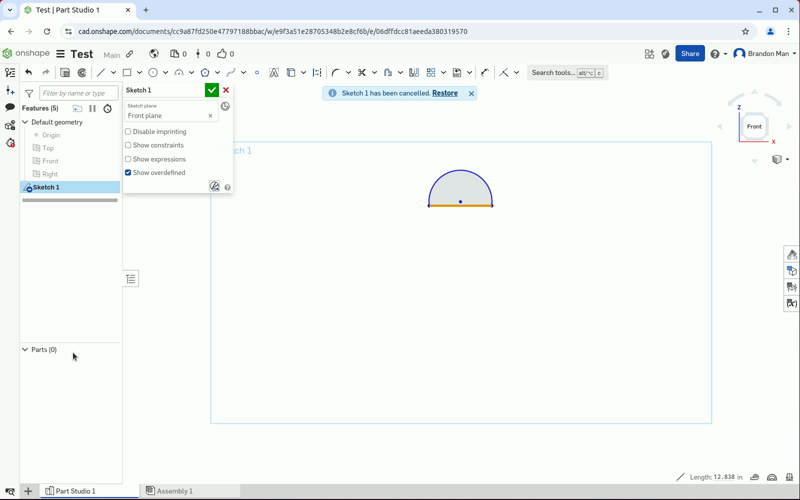
key(shift+e)
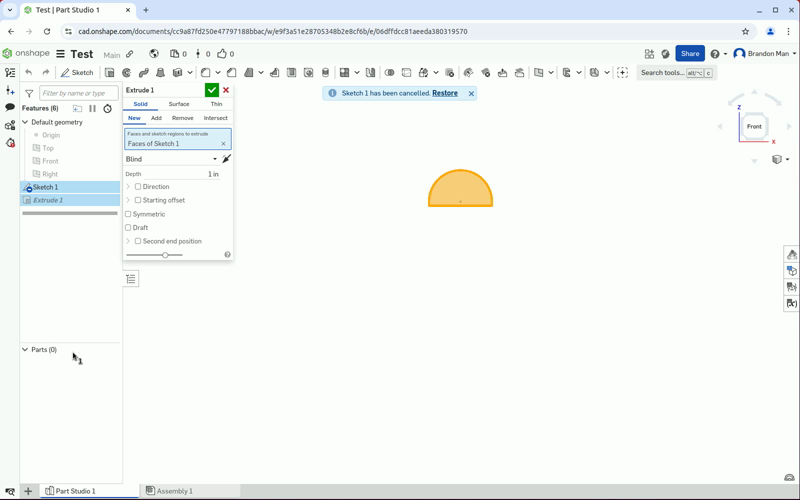
mouse_move(143, 106)
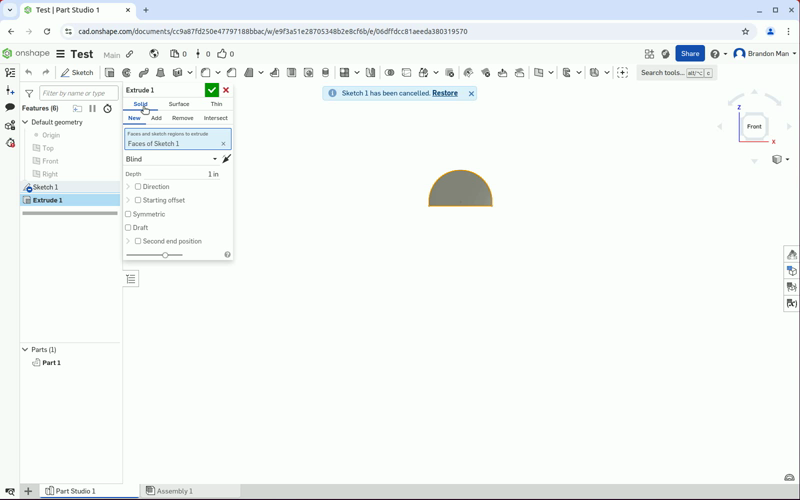
click(143, 106)
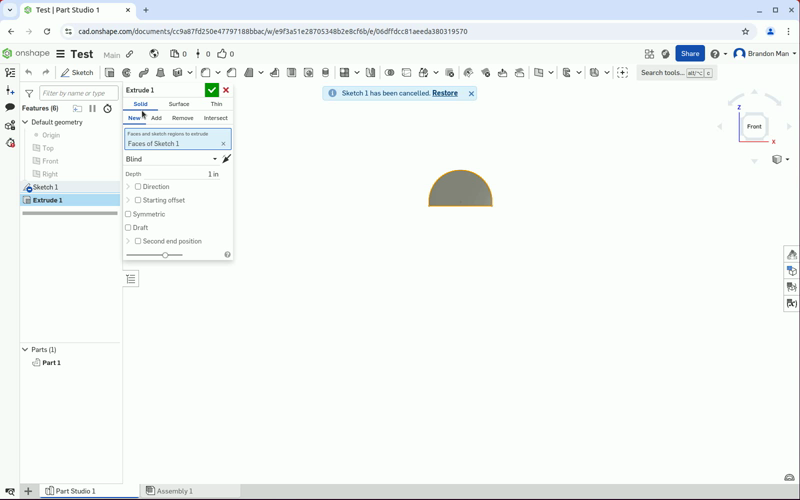
mouse_move(137, 120)
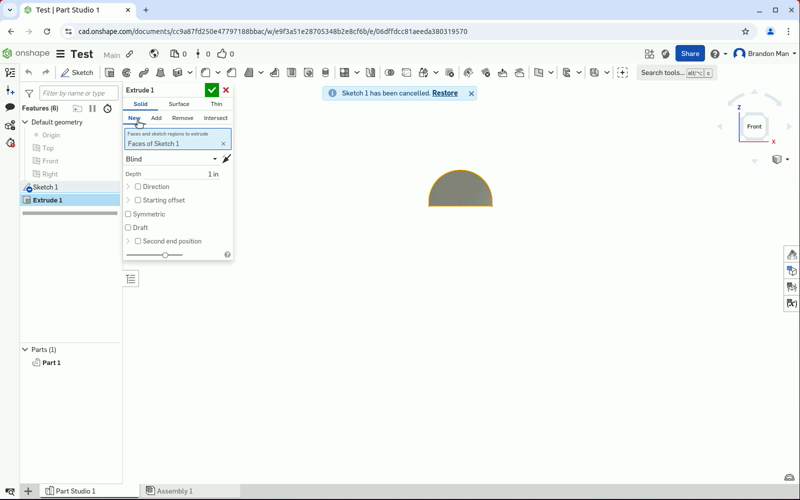
click(137, 120)
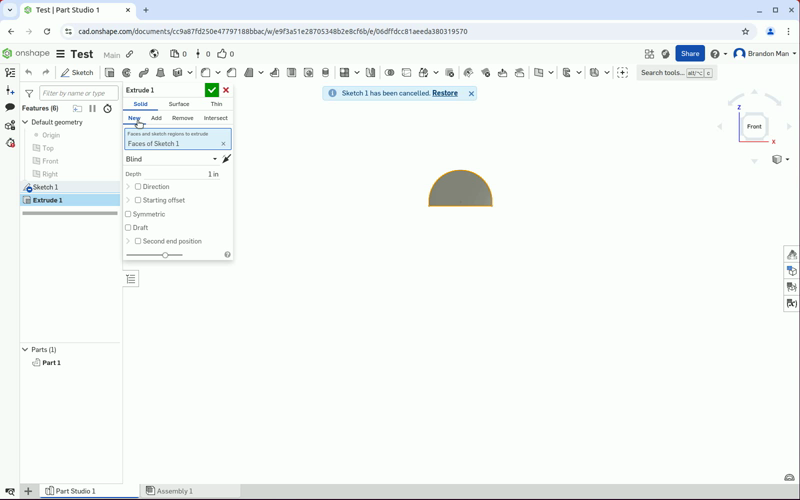
key(tab, 4)
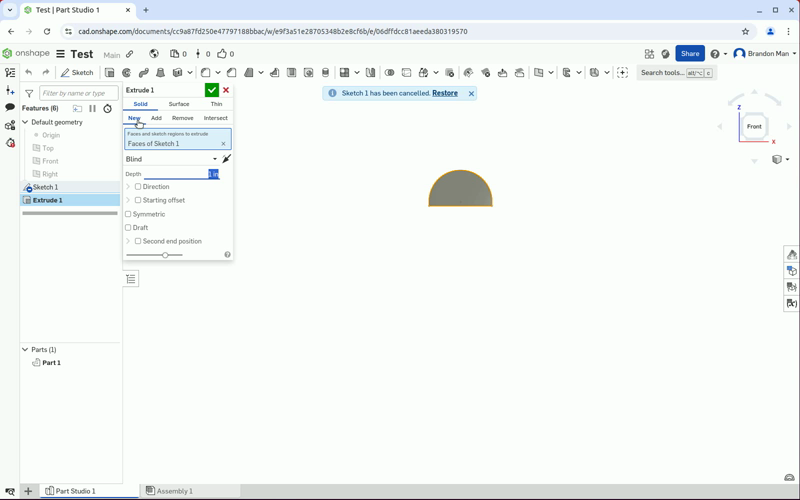
text(8.666)
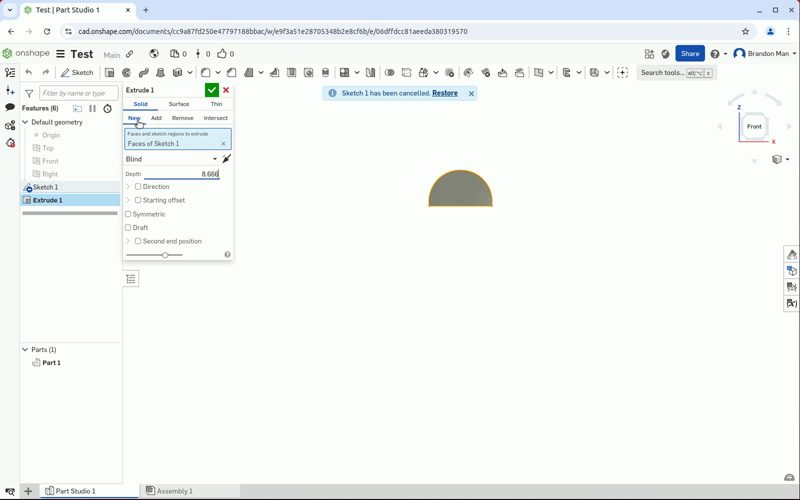
key(enter)
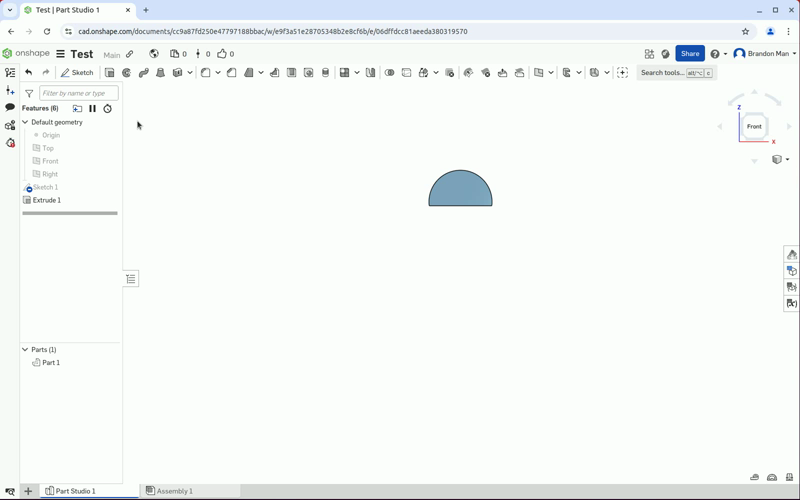
key(shift+h)
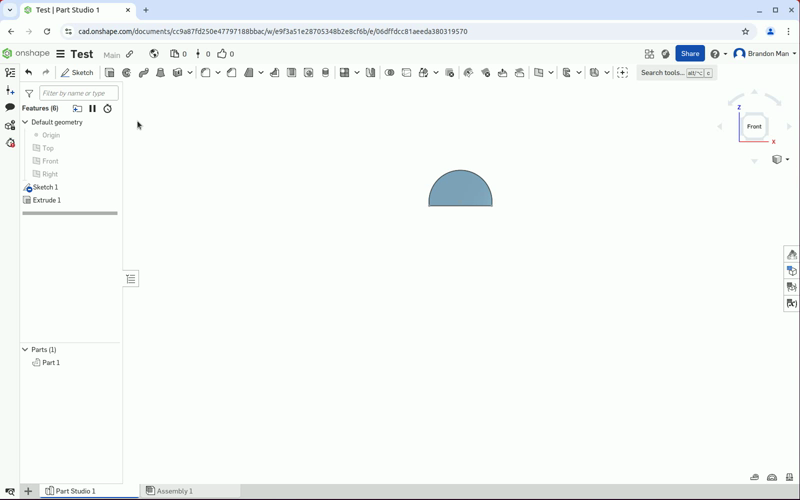
key(shift+h)
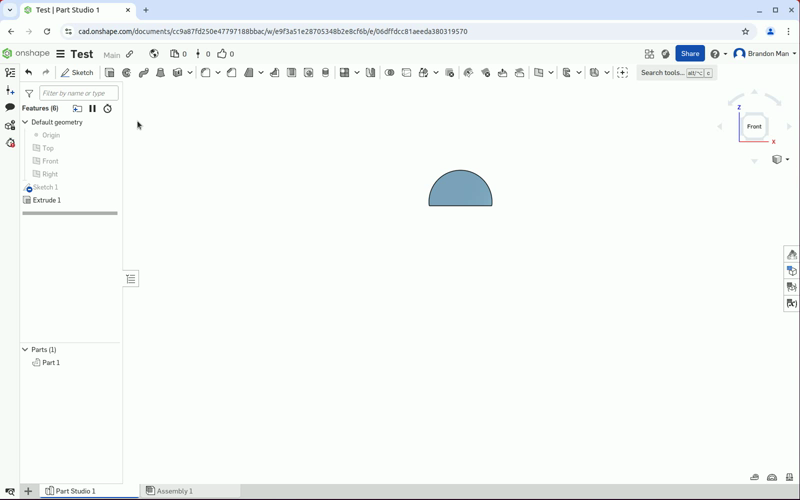
mouse_move(73, 189)
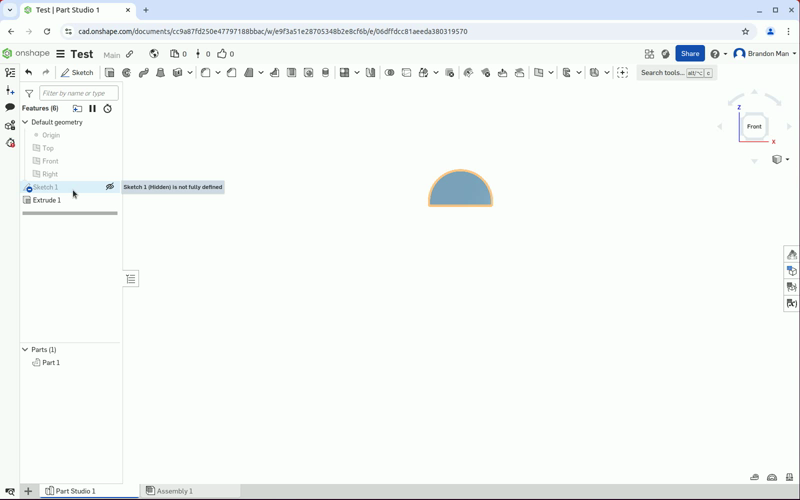
click(73, 189)
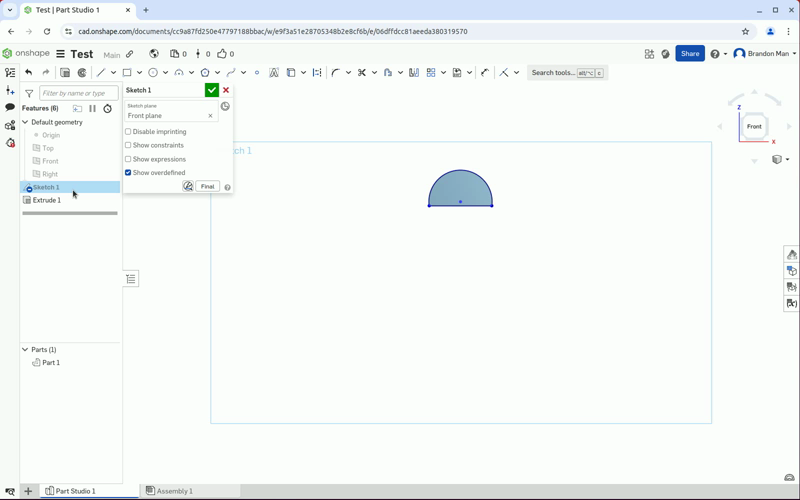
mouse_move(229, 92)
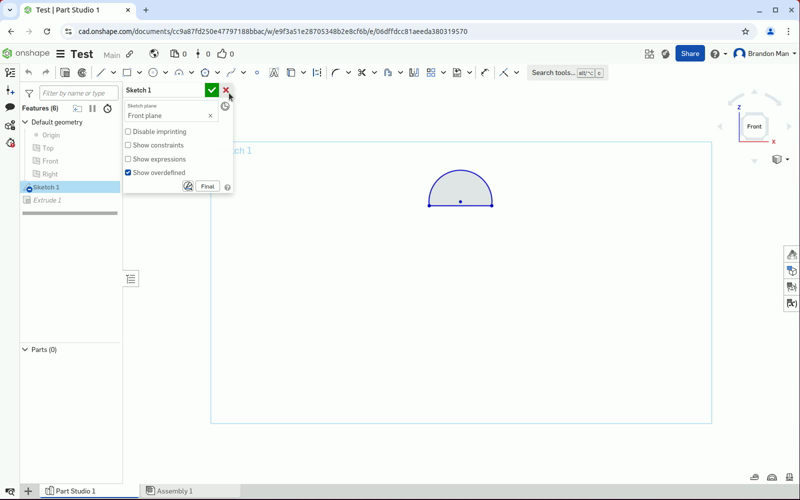
click(229, 92)
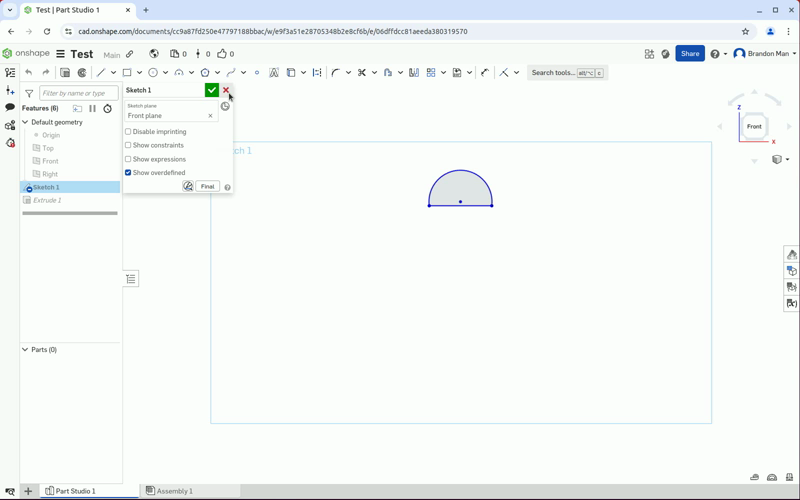
key(shift+s)
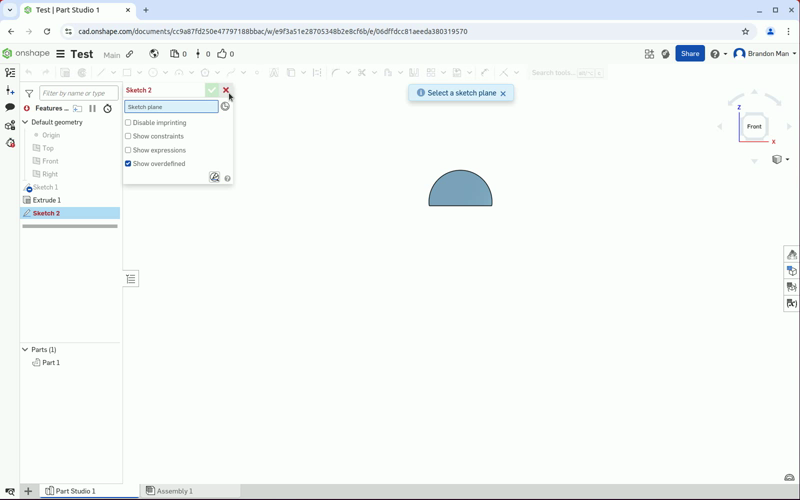
mouse_move(73, 163)
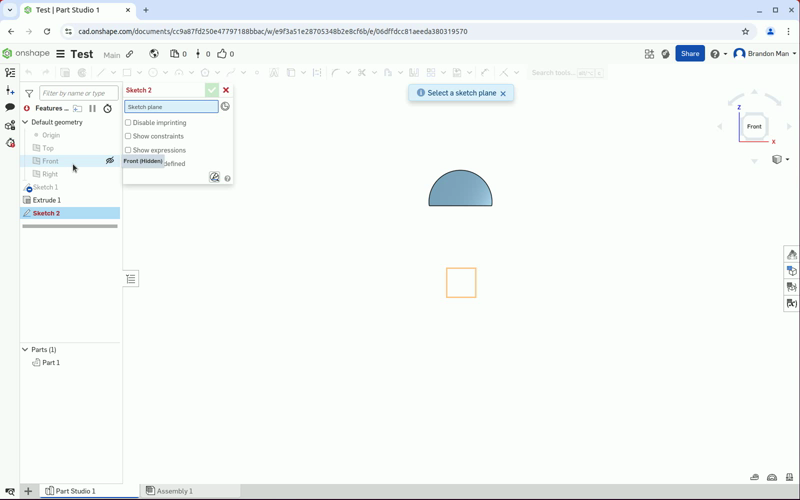
click(73, 163)
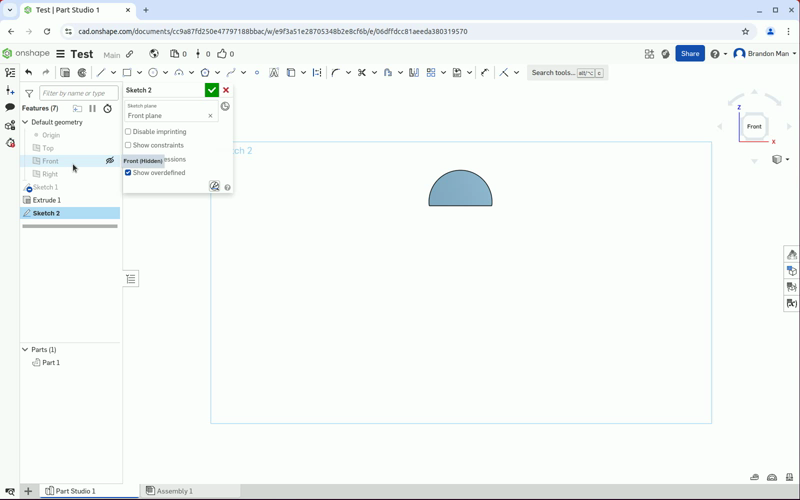
mouse_move(73, 352)
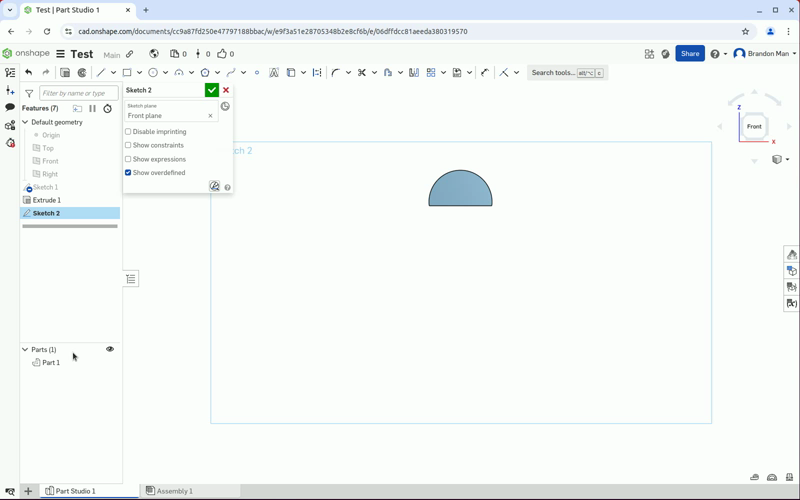
key(y)
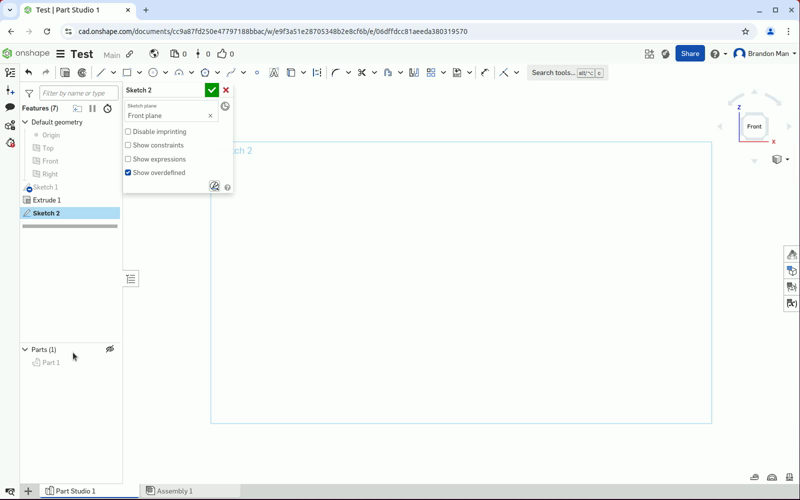
key(l)
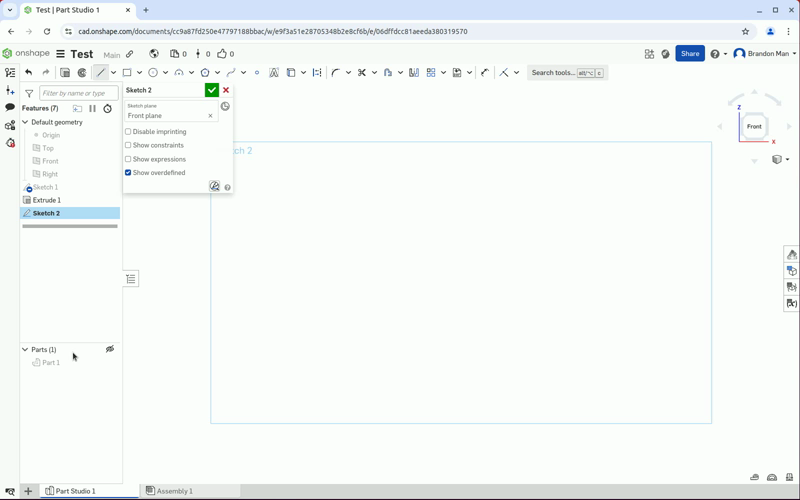
key_down(shift)
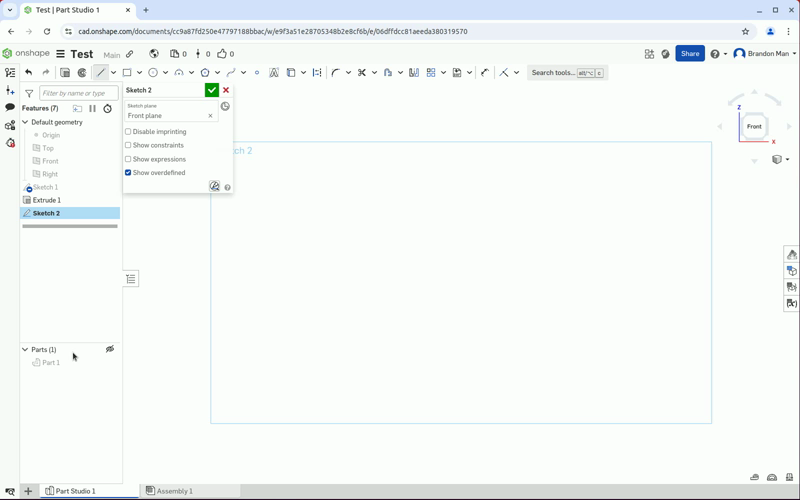
mouse_move(429, 348)
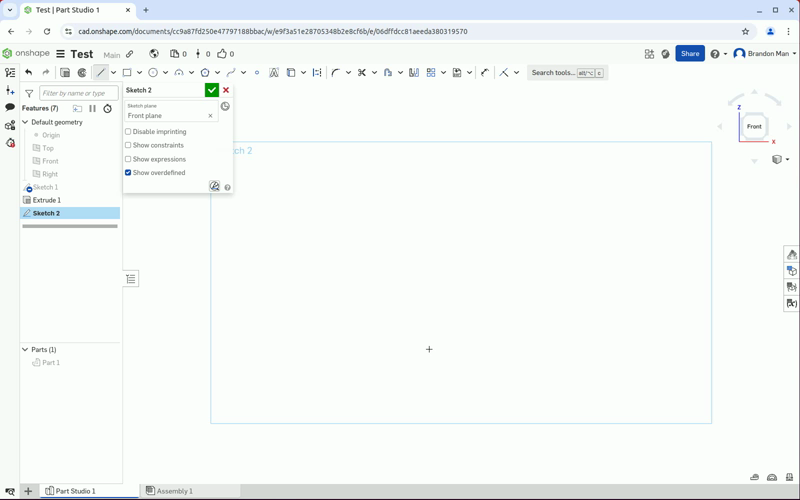
click(429, 348)
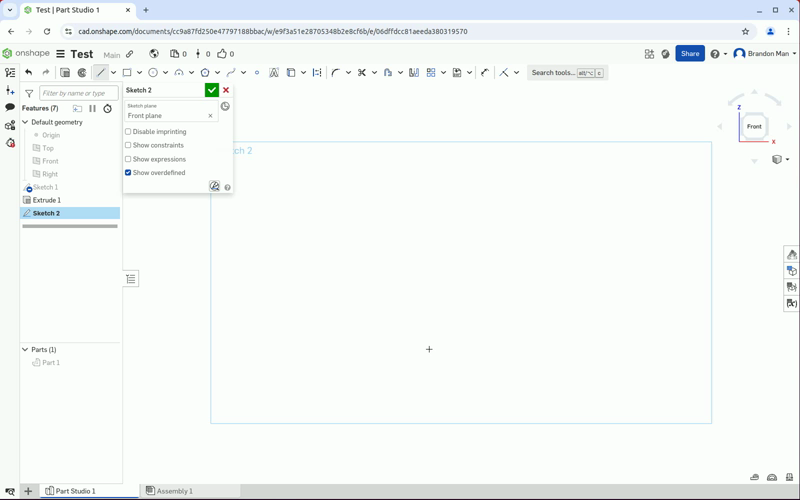
key_up(shift)
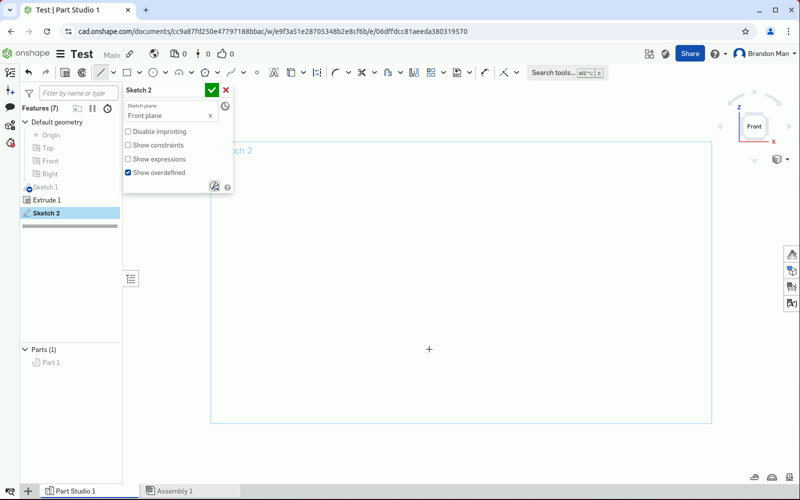
key_down(shift)
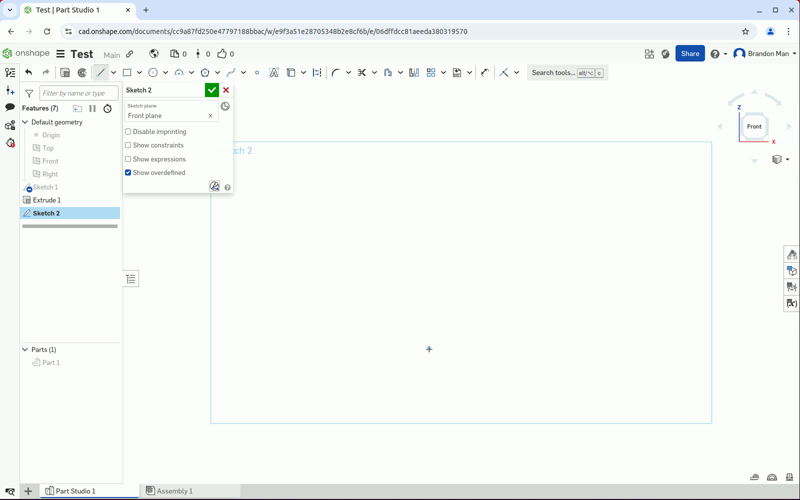
mouse_move(490, 348)
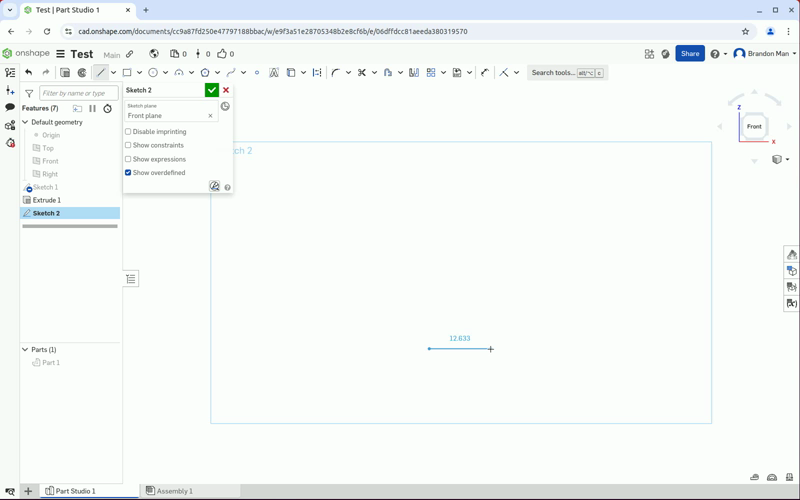
click(490, 348)
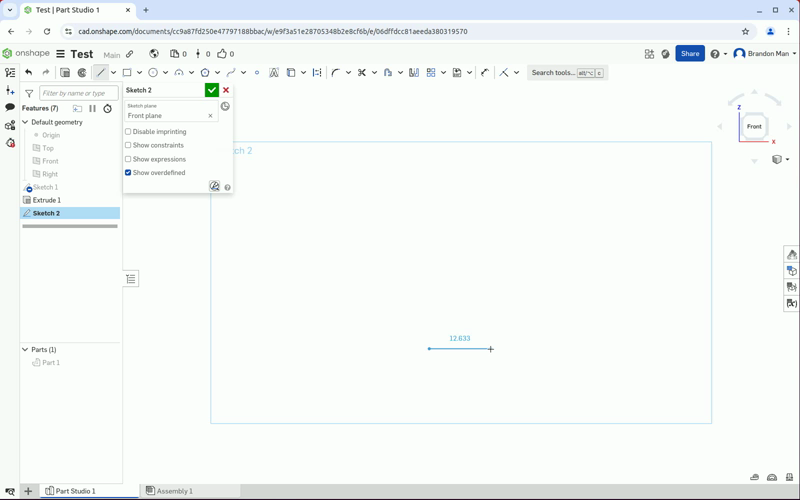
key_up(shift)
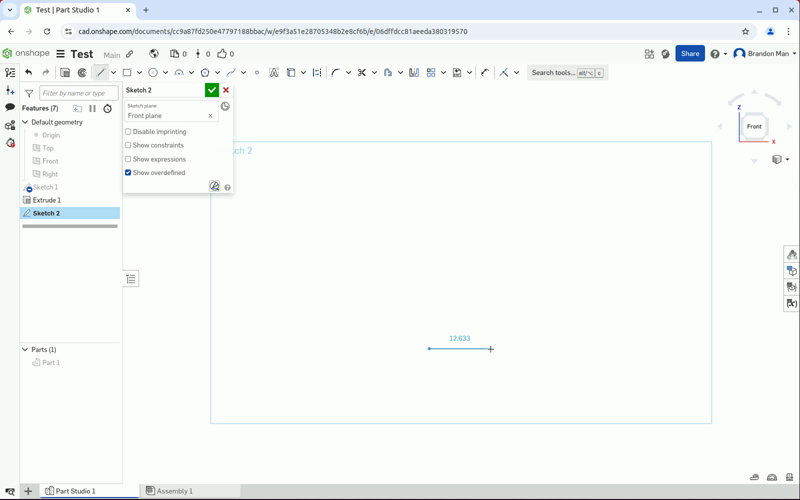
key_down(shift)
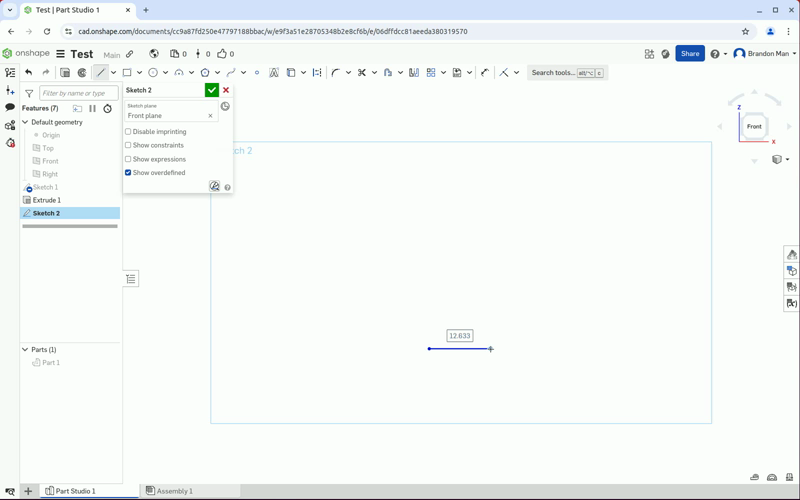
mouse_move(490, 206)
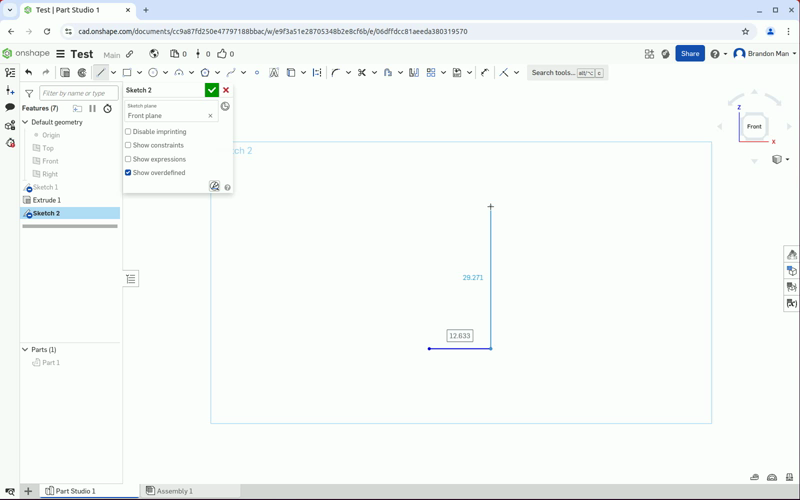
click(490, 206)
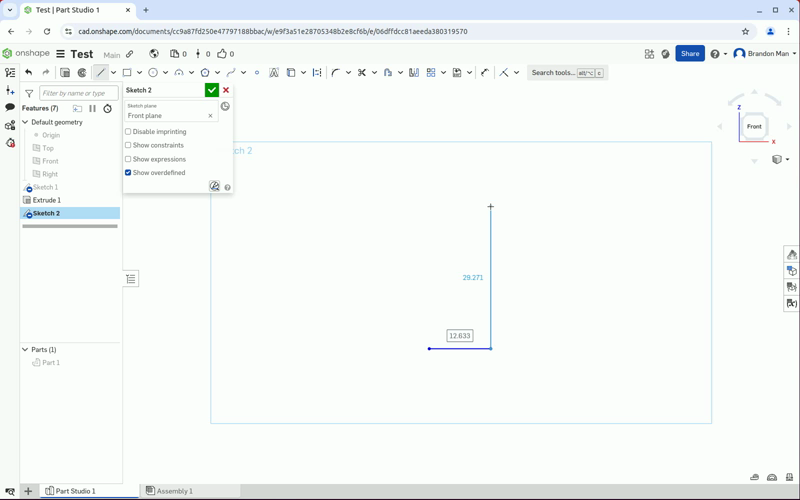
key_up(shift)
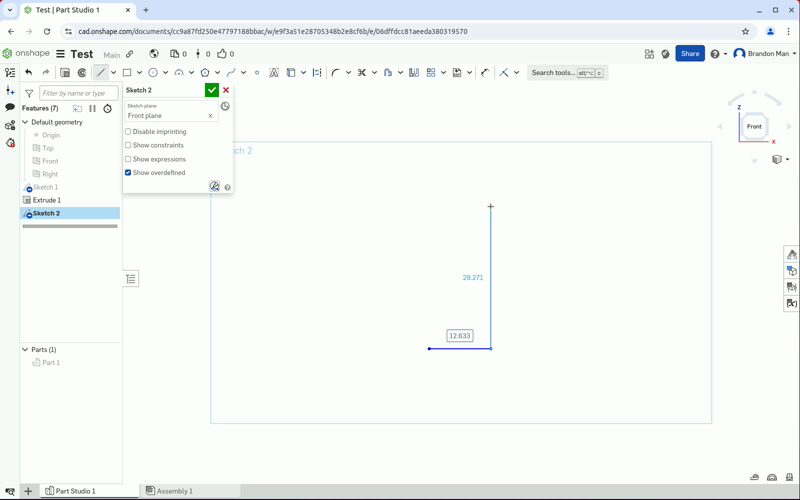
key_down(shift)
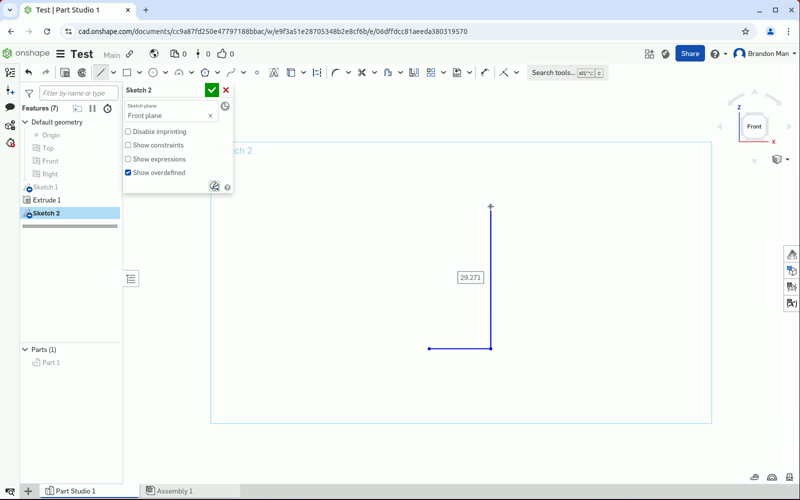
mouse_move(429, 206)
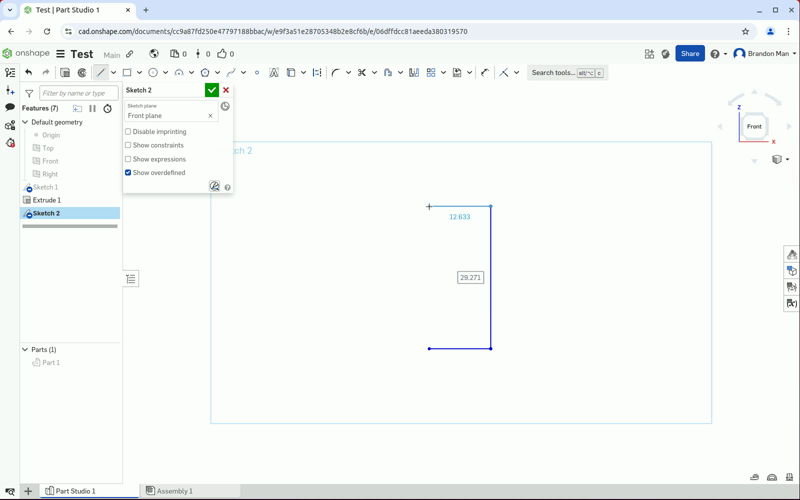
click(429, 206)
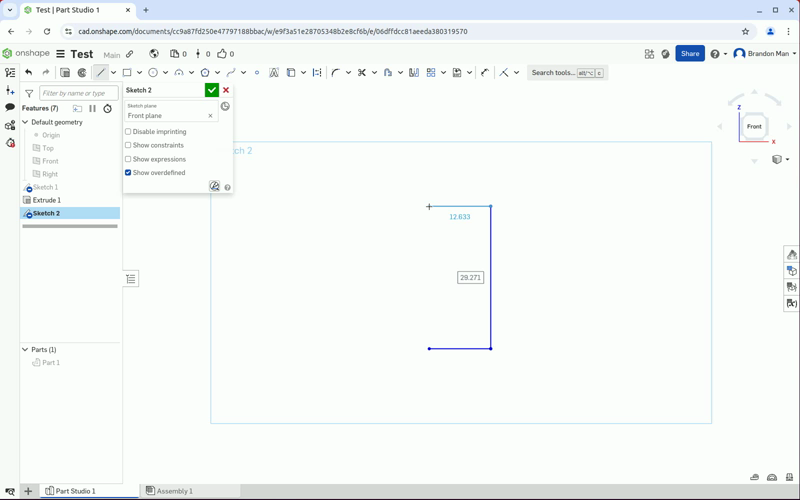
key_up(shift)
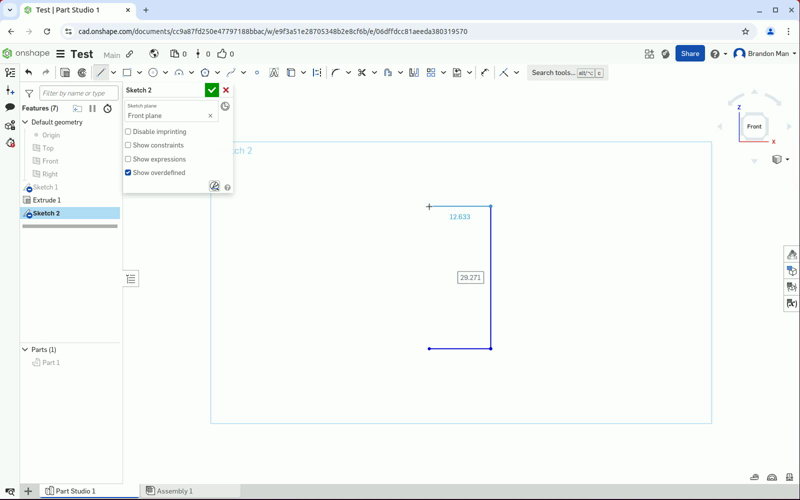
key_down(shift)
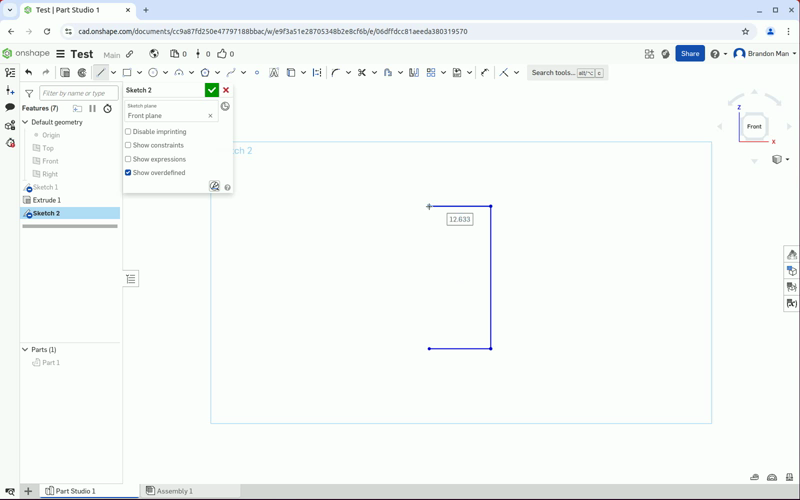
mouse_move(429, 348)
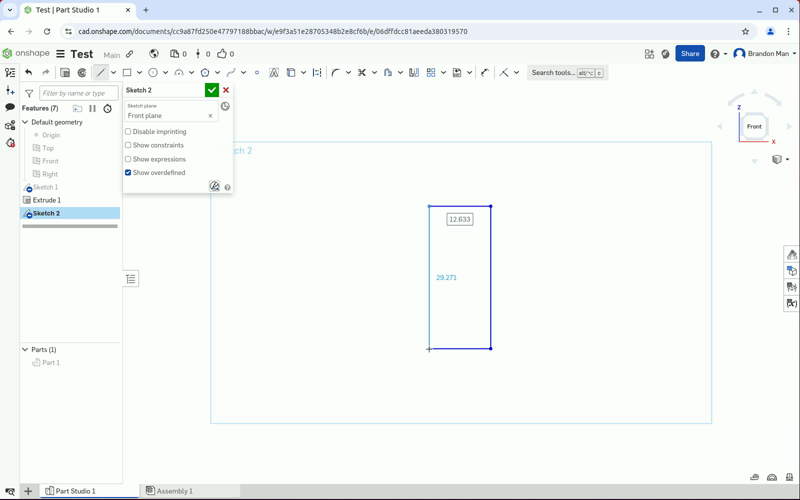
key_up(shift)
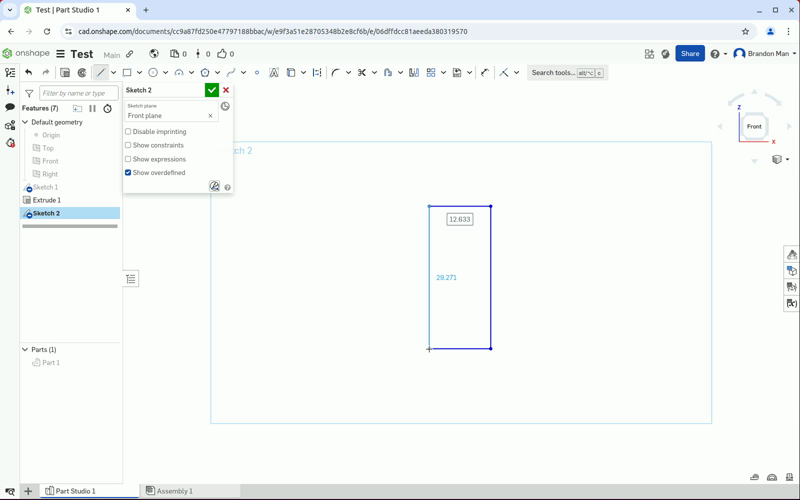
click(429, 348)
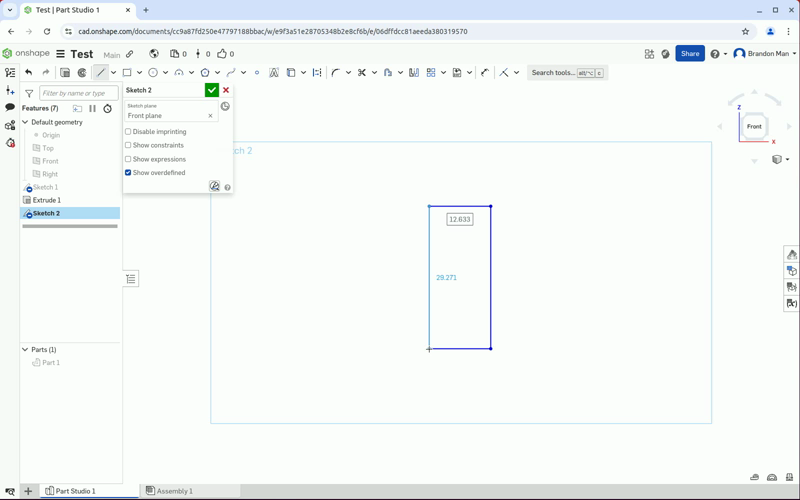
key(esc)
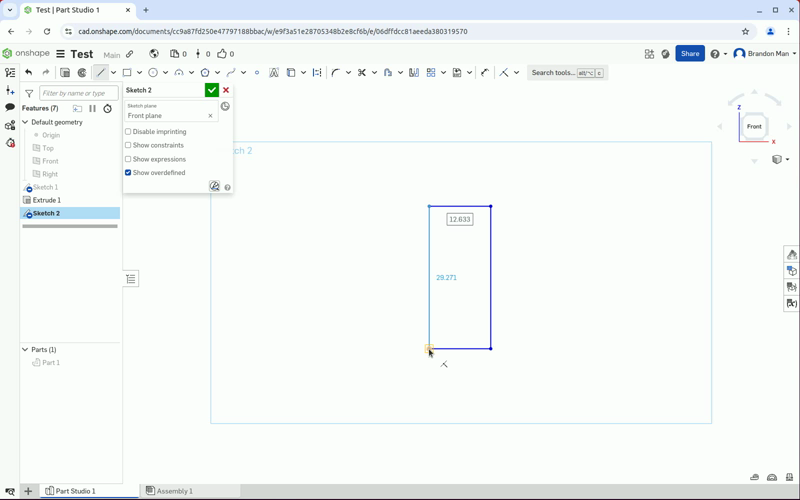
mouse_move(447, 289)
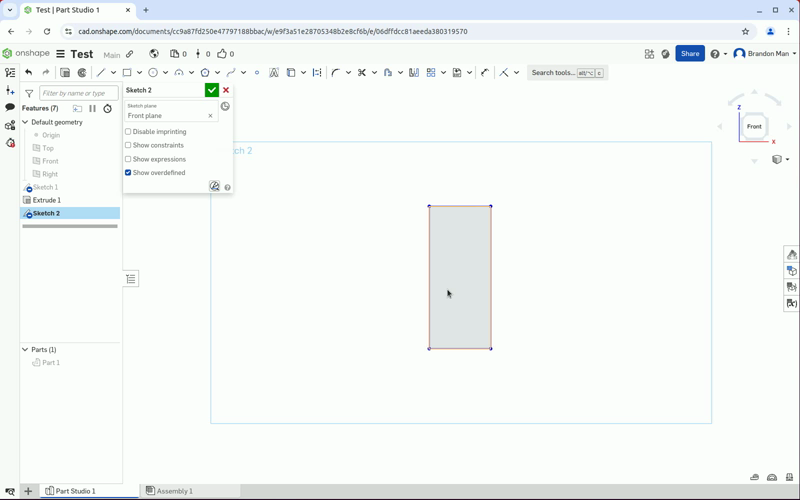
click(447, 289)
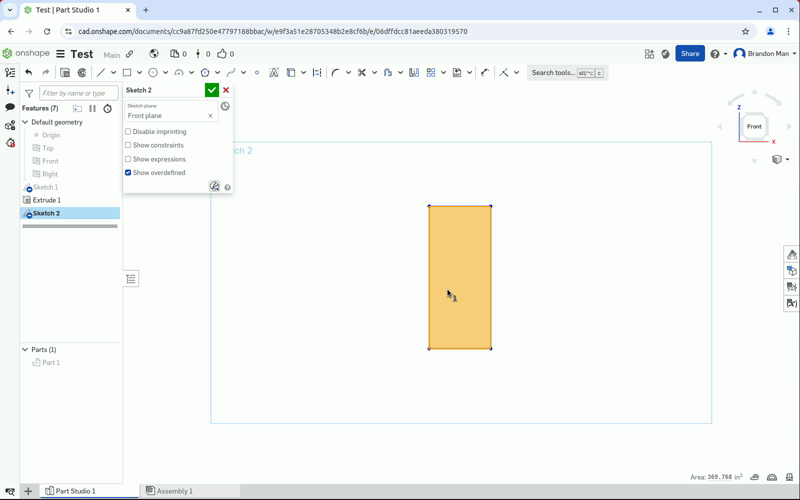
mouse_move(73, 352)
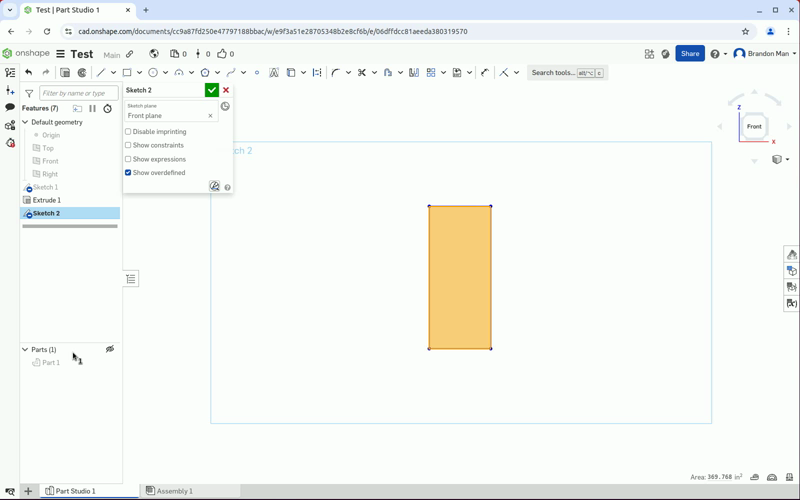
key(shift+y)
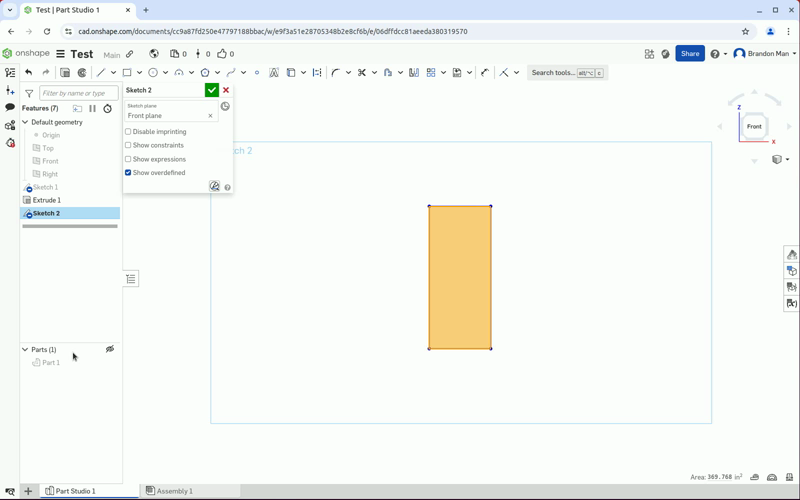
key(shift+e)
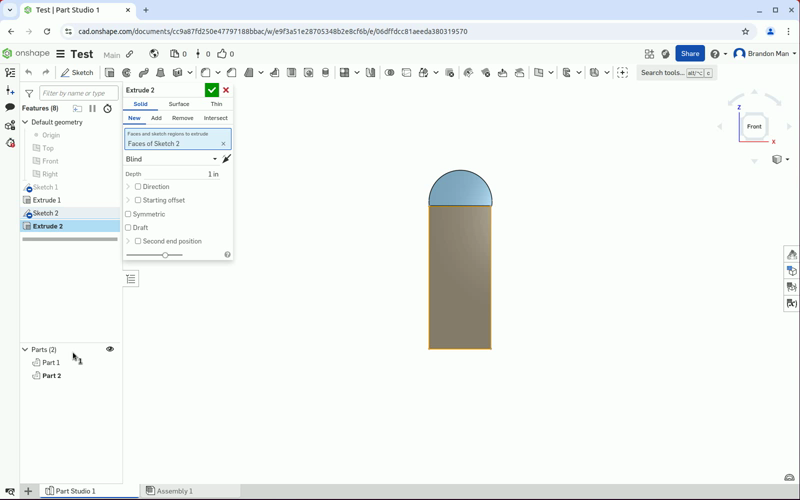
mouse_move(143, 106)
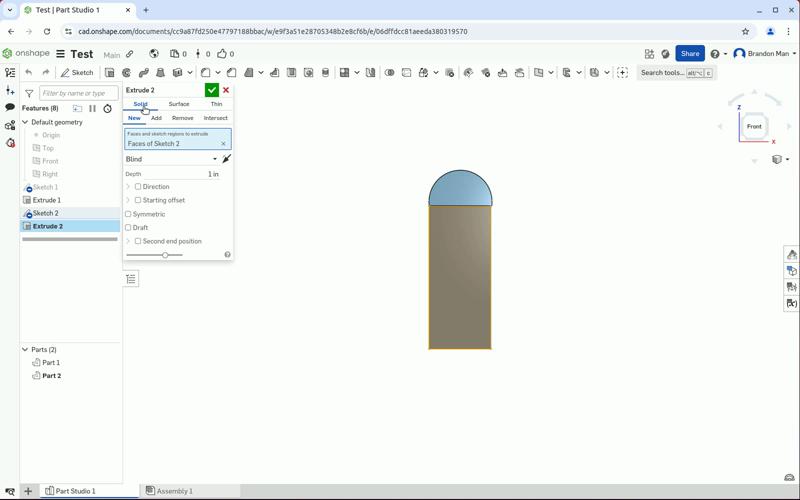
click(143, 106)
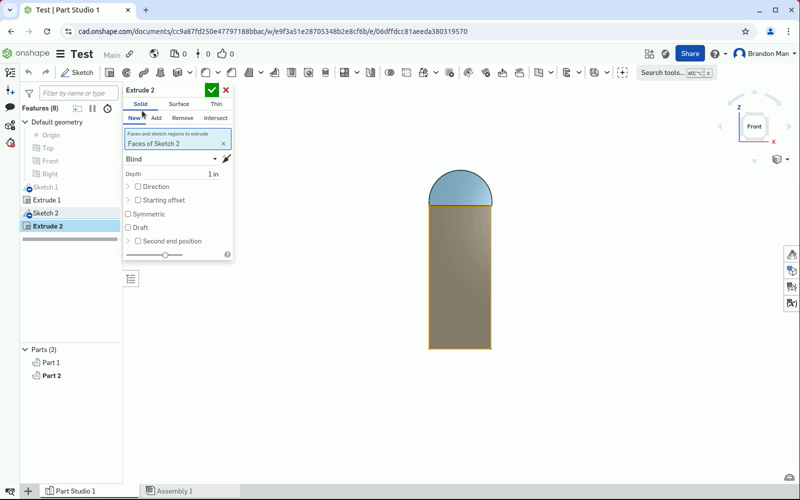
mouse_move(137, 120)
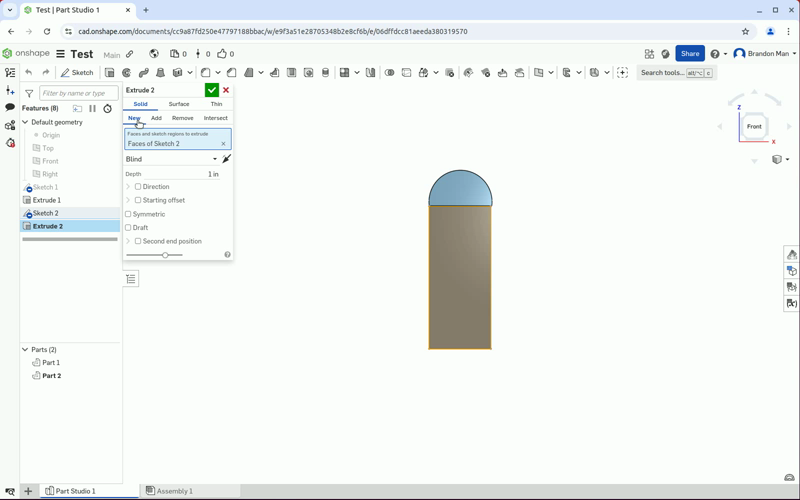
click(137, 120)
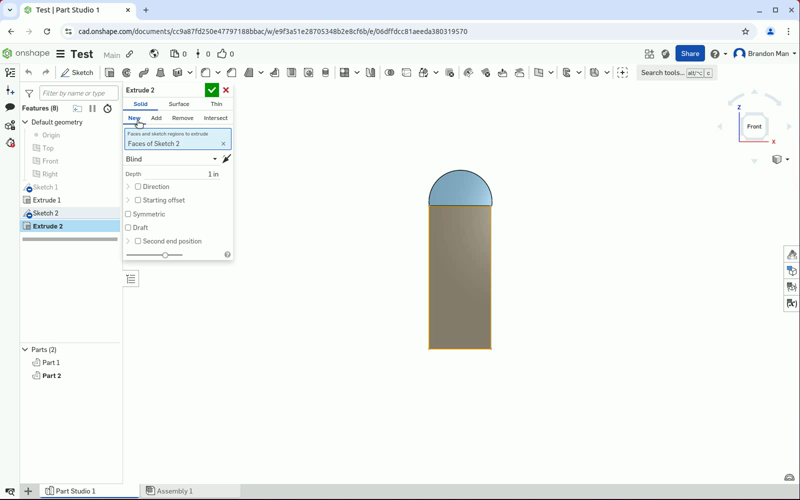
key(tab, 4)
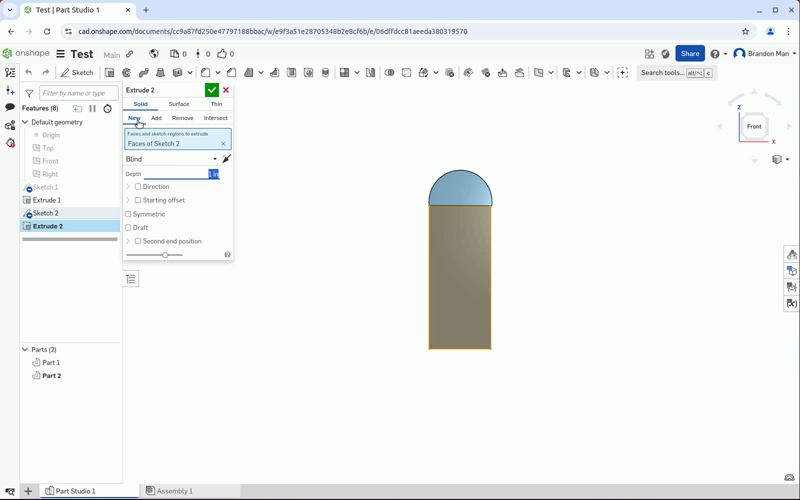
text(8.666)
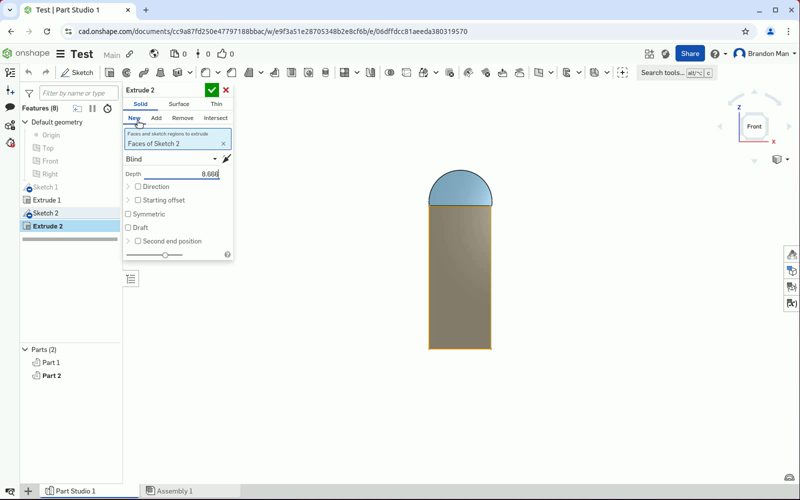
key(enter)
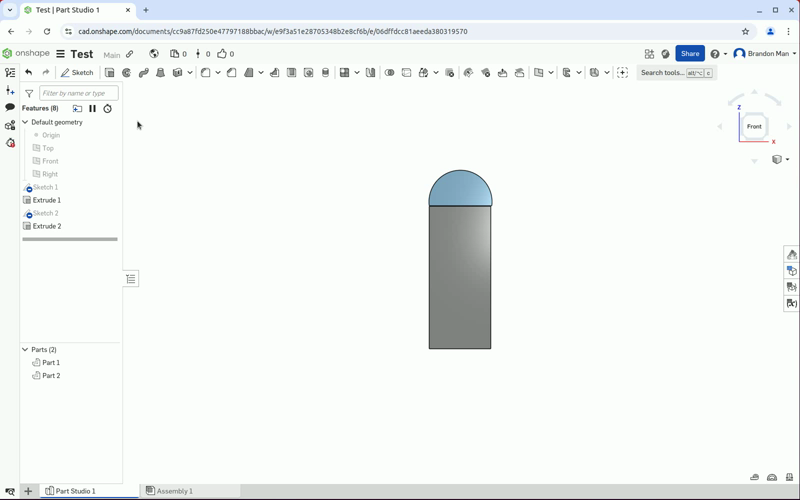
key(shift+h)
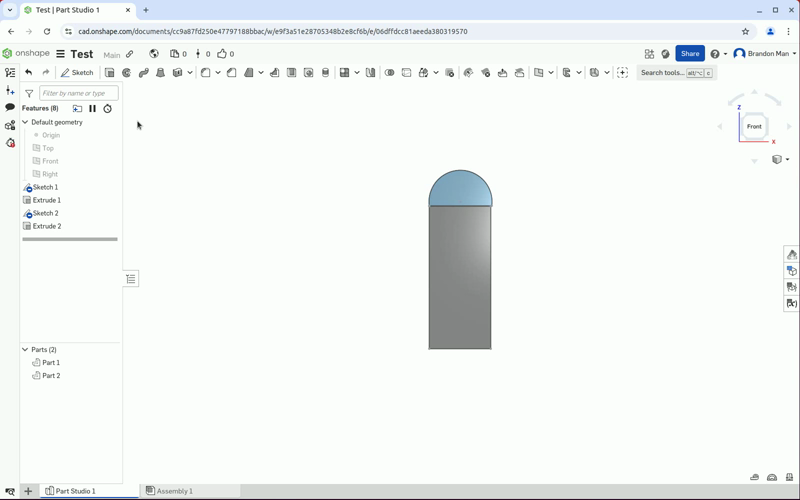
key(shift+h)
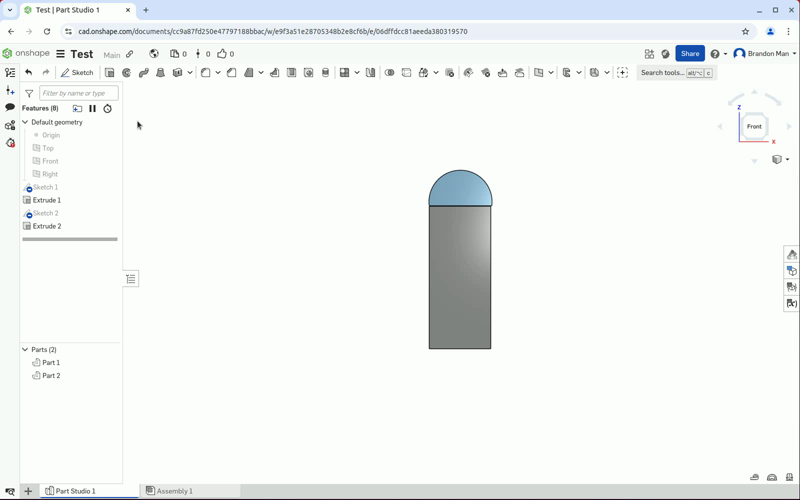
mouse_move(73, 189)
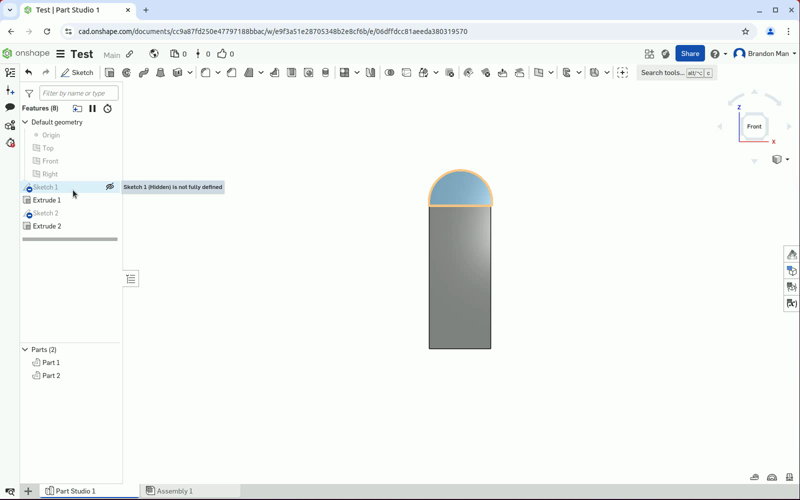
click(73, 189)
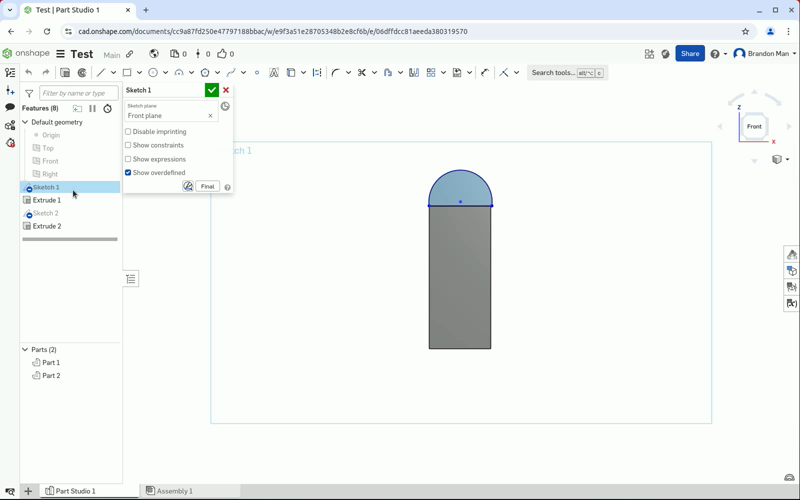
mouse_move(229, 92)
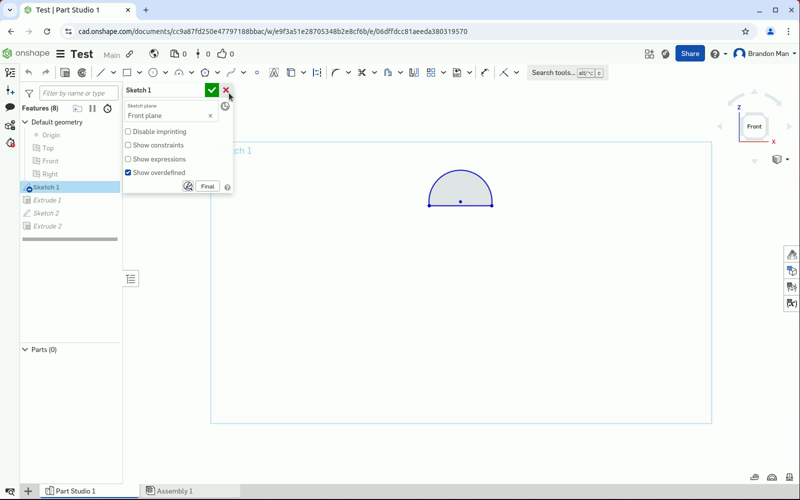
click(229, 92)
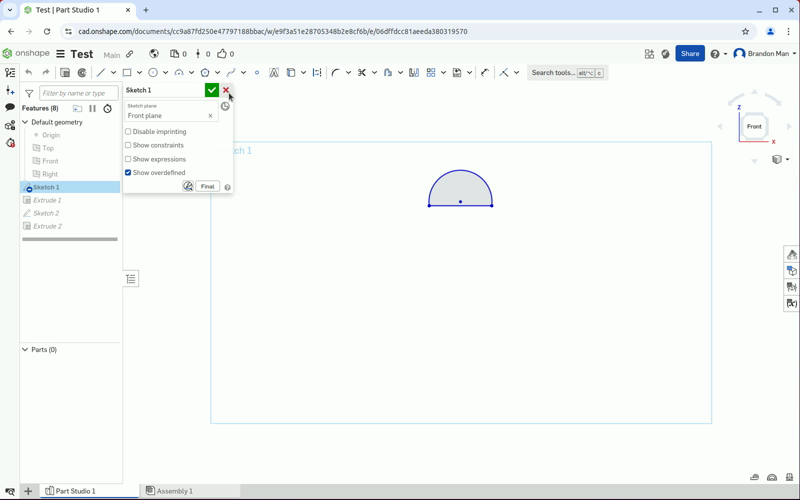
key(shift+s)
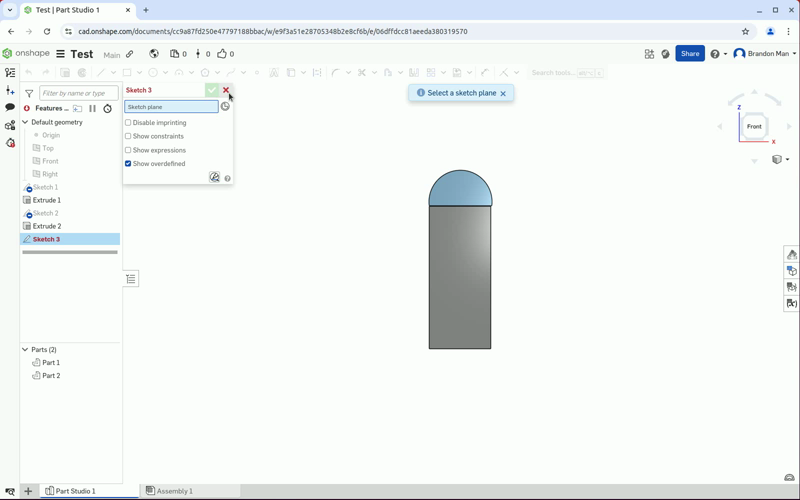
mouse_move(73, 163)
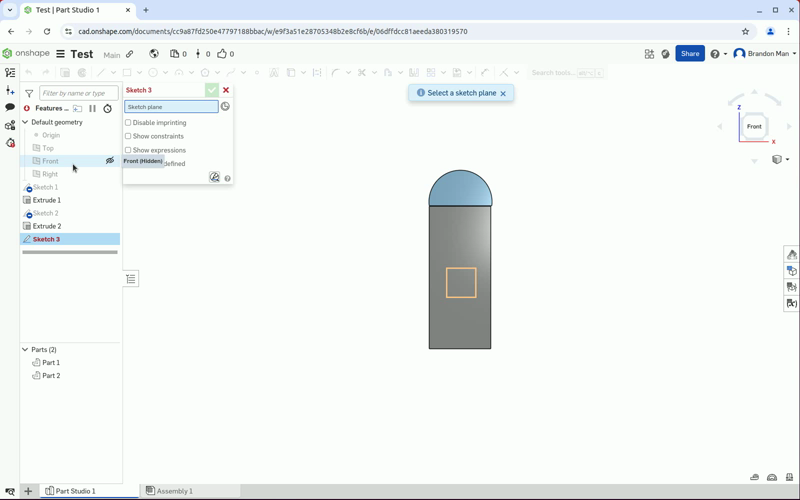
click(73, 163)
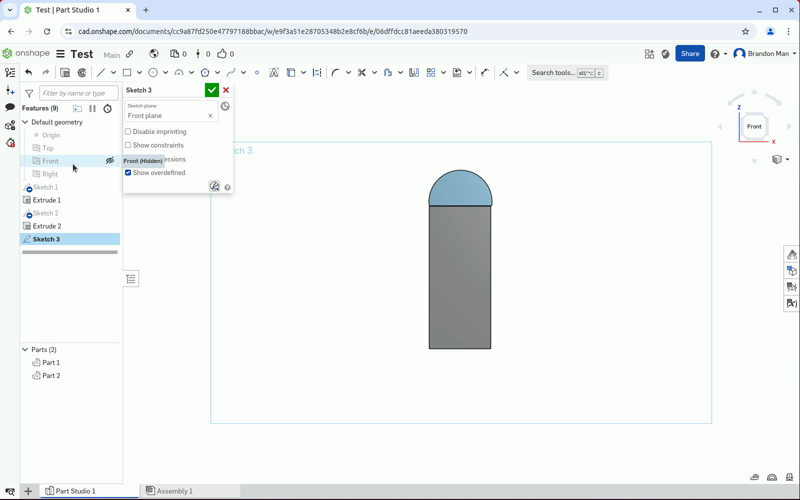
mouse_move(73, 352)
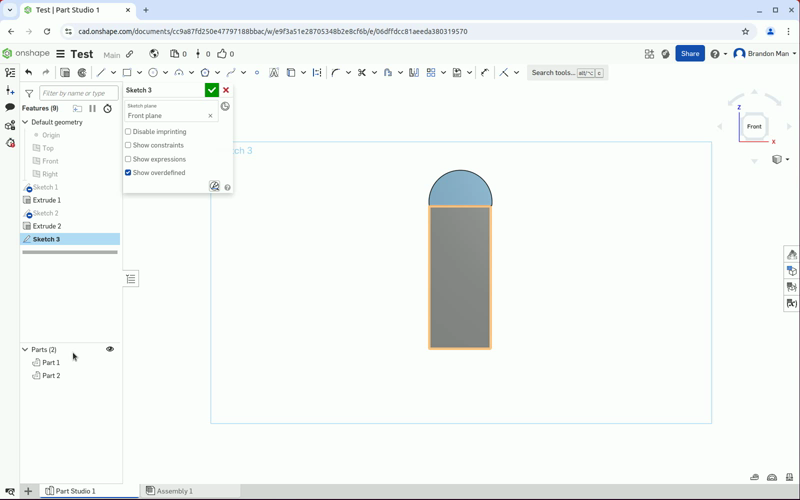
key(y)
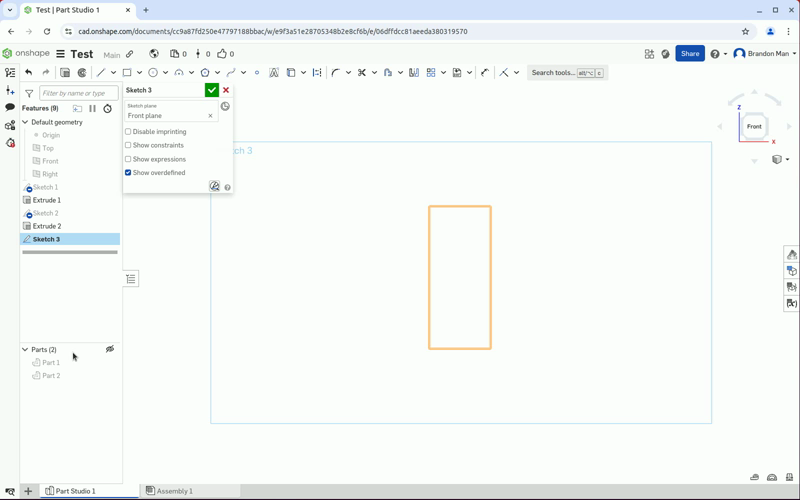
key(a)
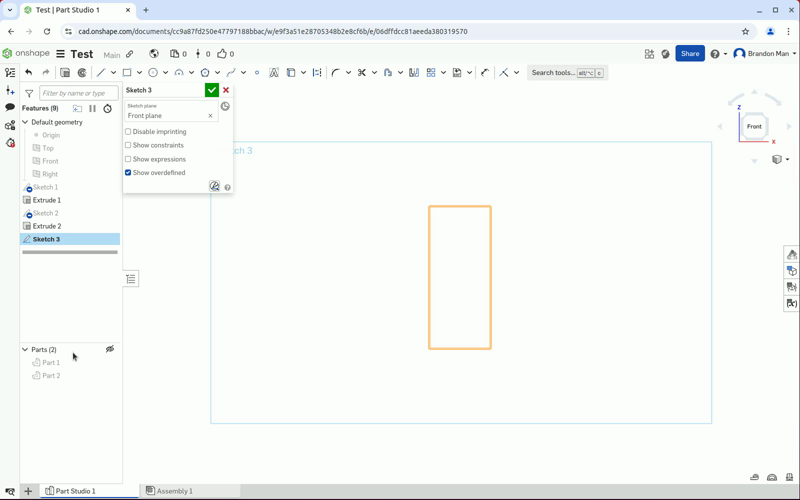
key_down(shift)
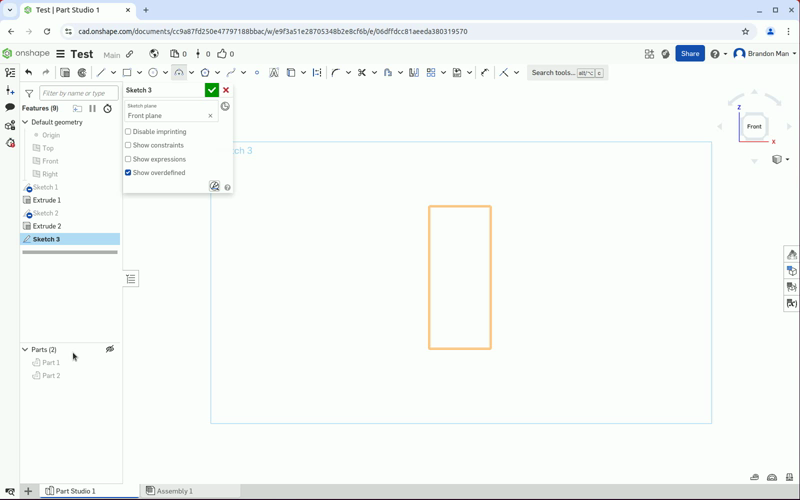
mouse_move(429, 348)
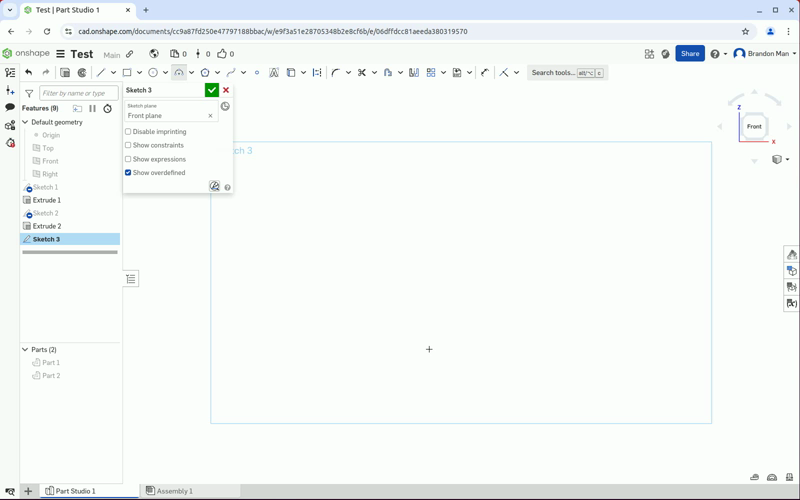
click(429, 348)
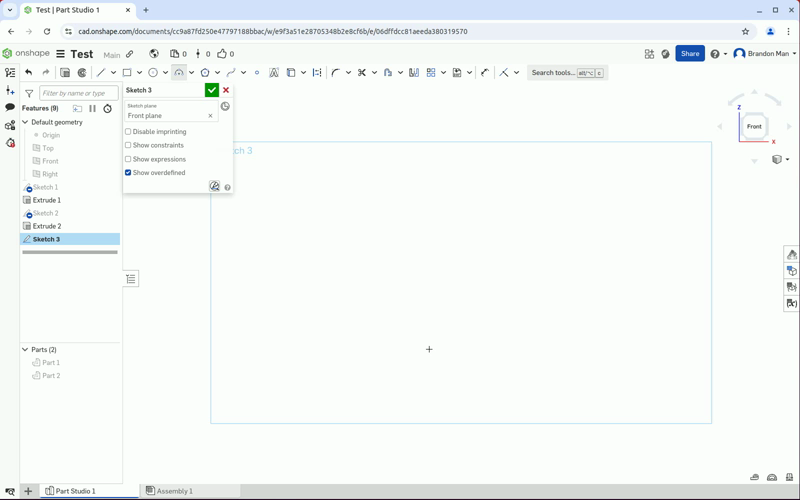
key_up(shift)
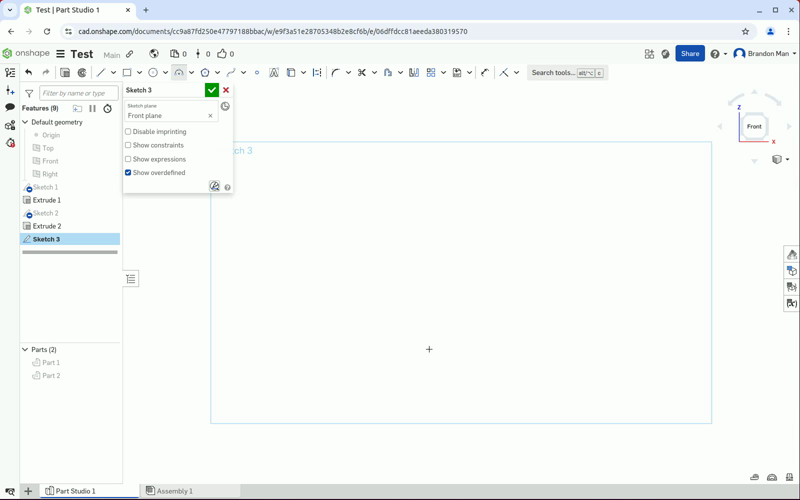
key_down(shift)
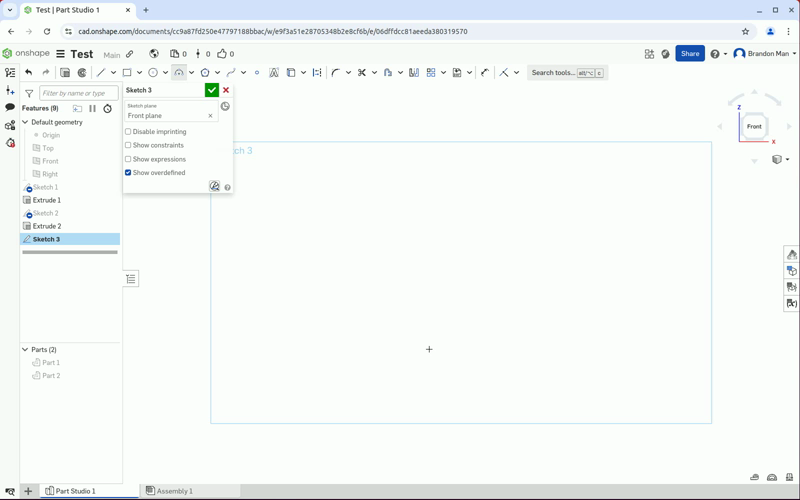
mouse_move(491, 348)
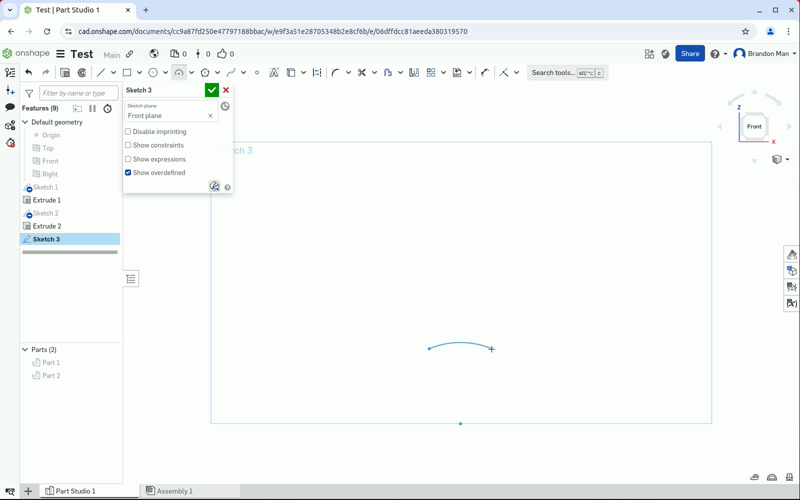
click(491, 348)
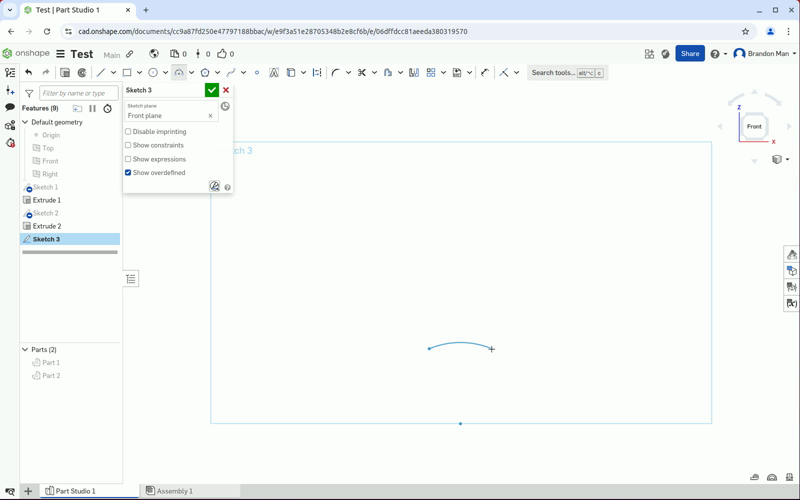
mouse_move(460, 379)
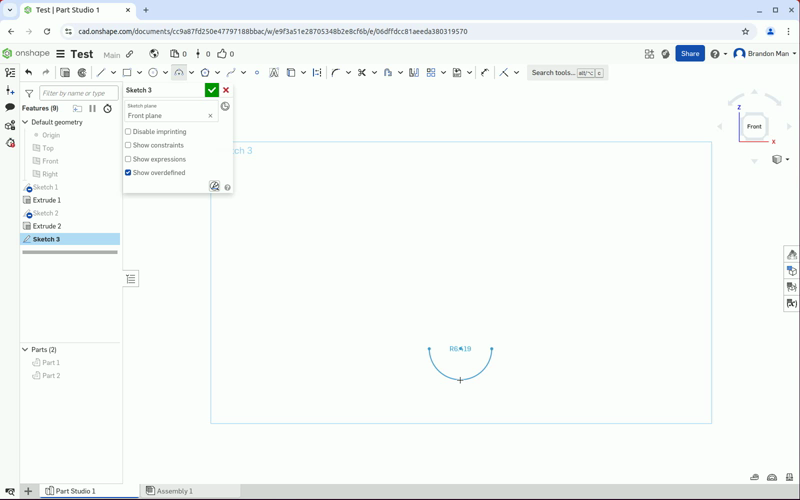
click(460, 379)
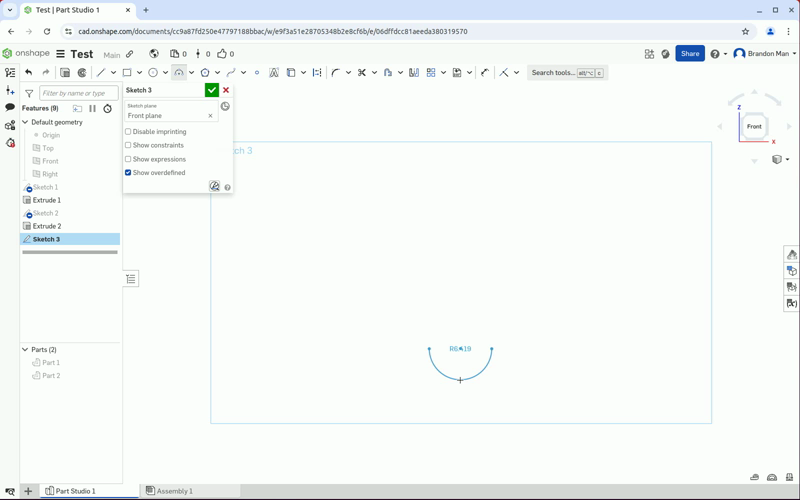
key_up(shift)
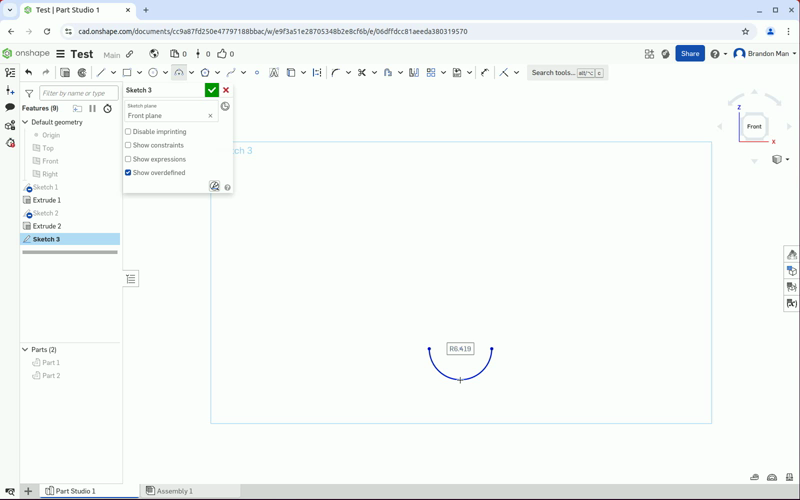
key(esc)
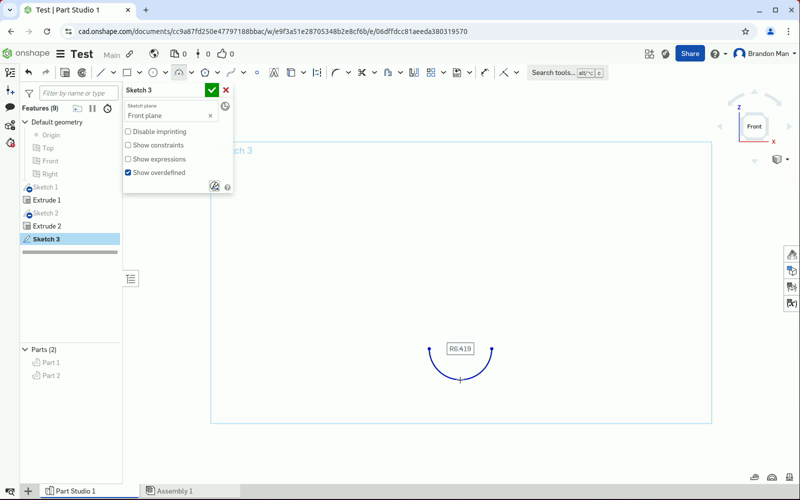
key(l)
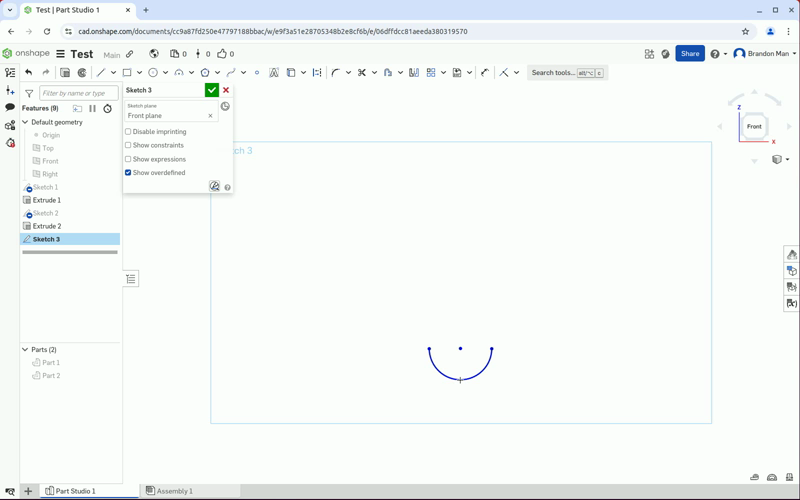
mouse_move(491, 348)
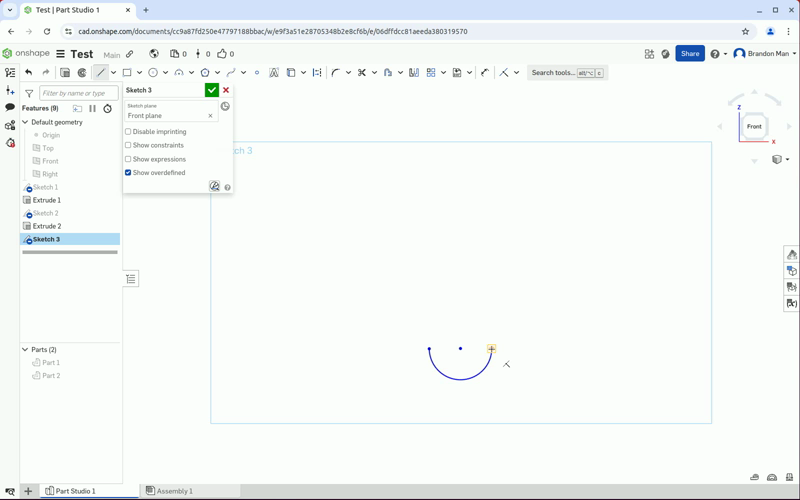
click(491, 348)
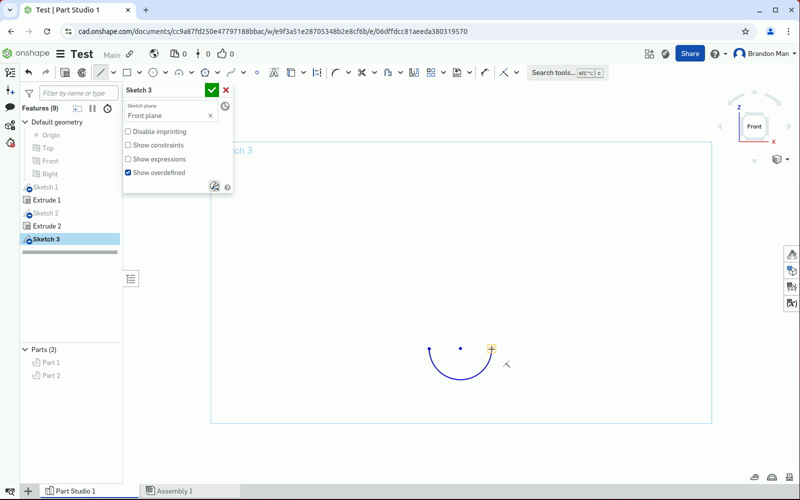
key_down(shift)
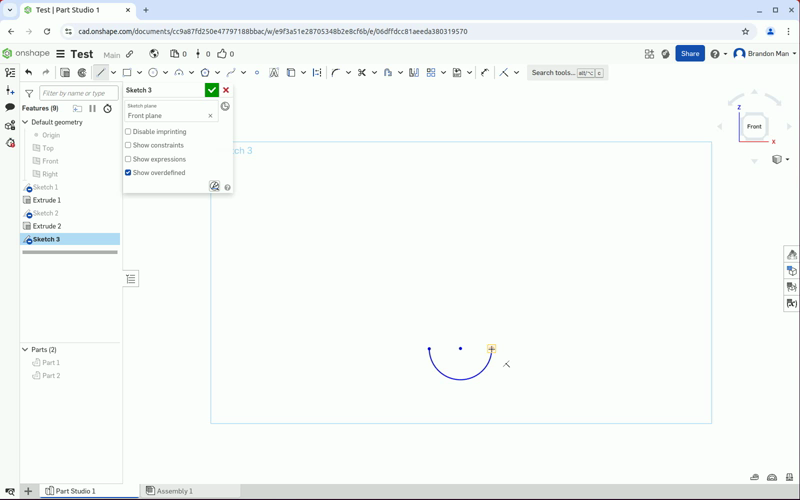
mouse_move(429, 348)
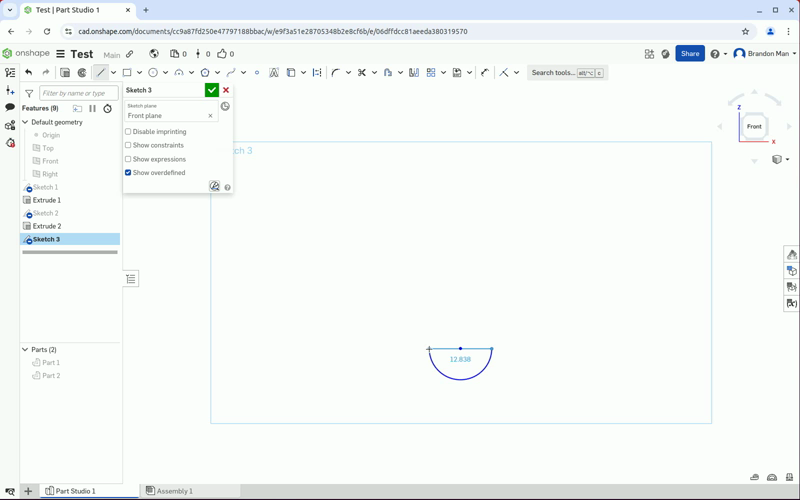
key_up(shift)
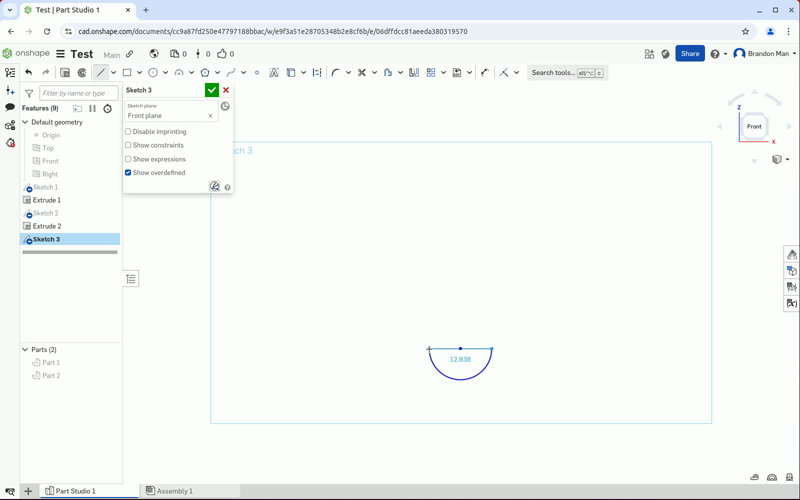
click(429, 348)
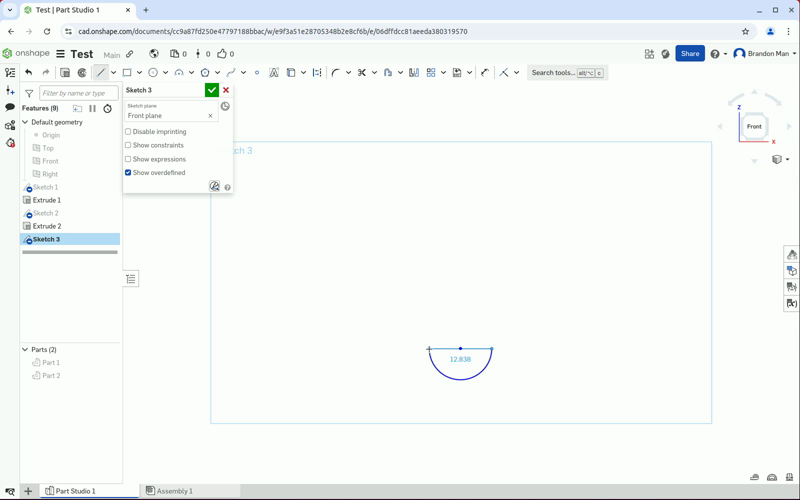
key(esc)
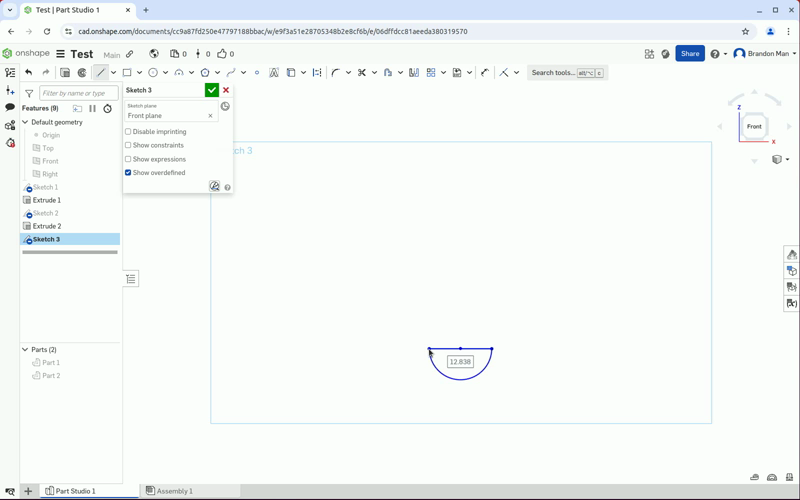
mouse_move(486, 355)
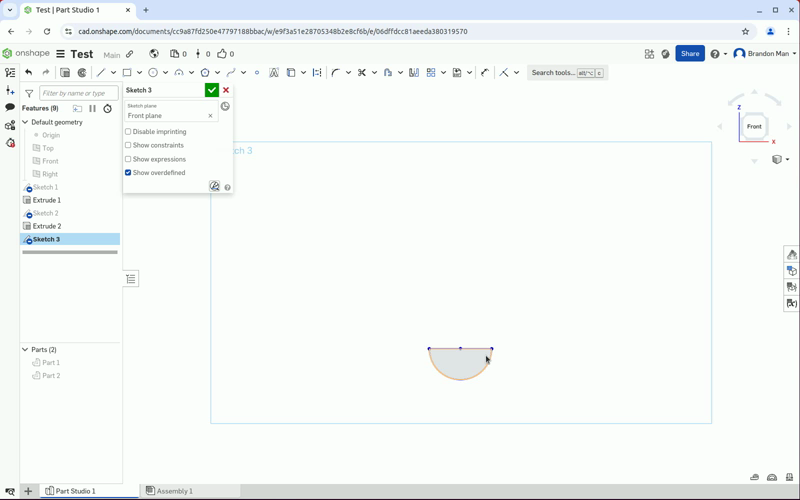
scroll(6)
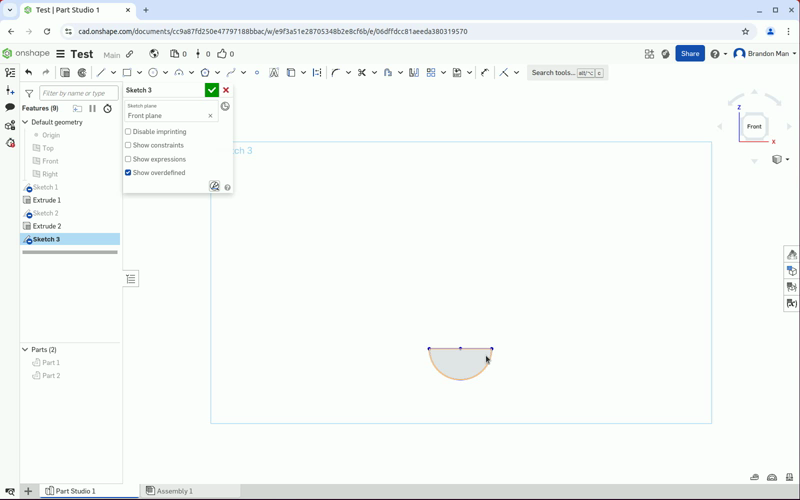
scroll(6)
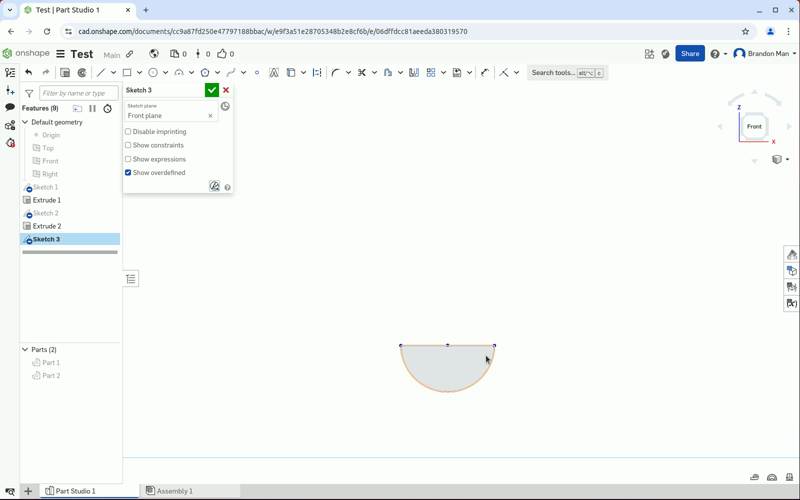
scroll(6)
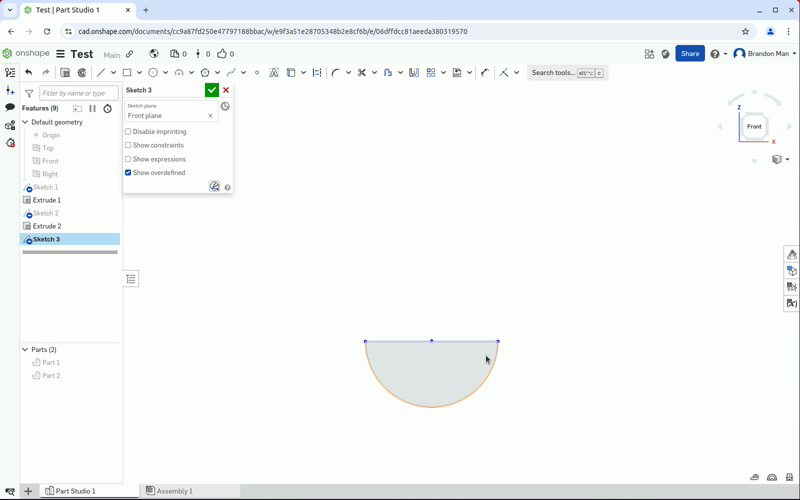
scroll(6)
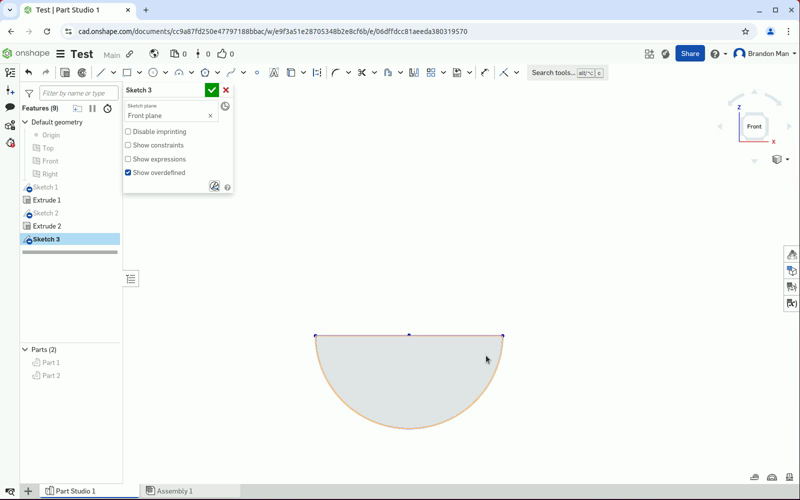
scroll(6)
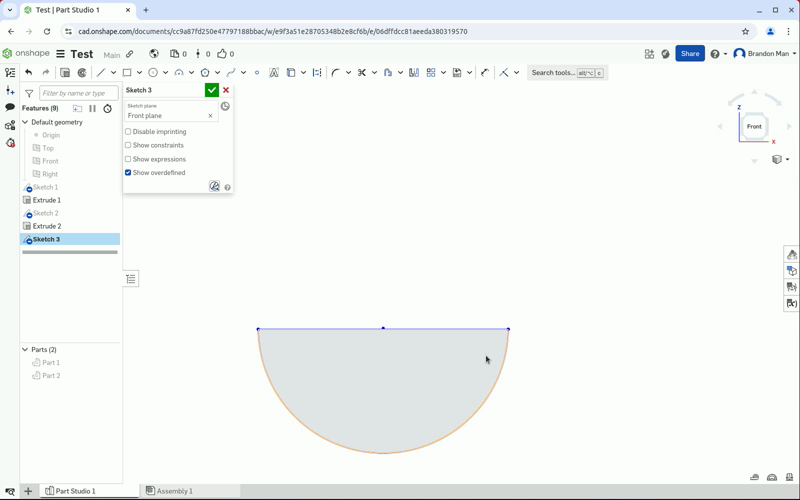
scroll(6)
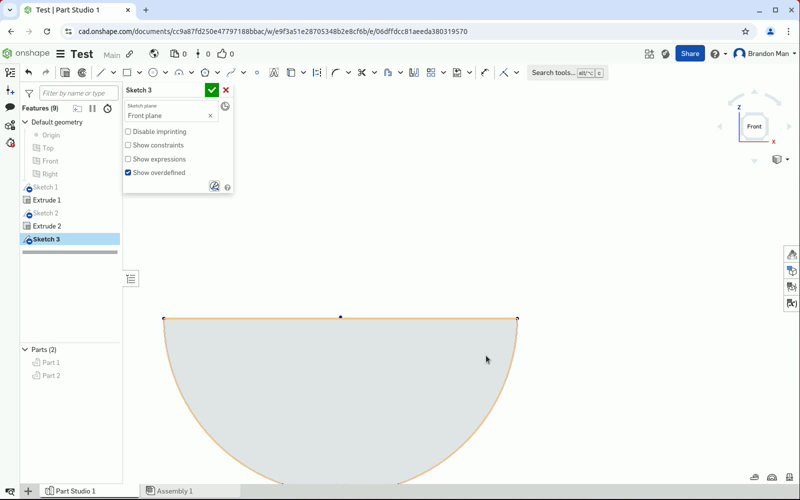
scroll(6)
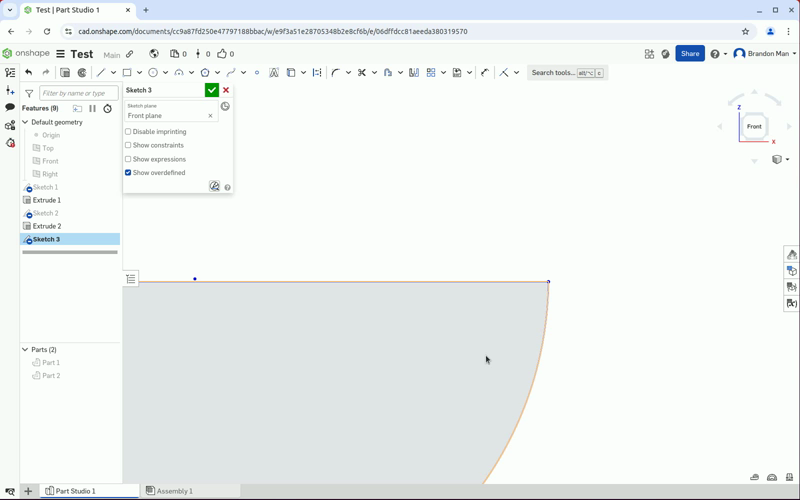
click(486, 355)
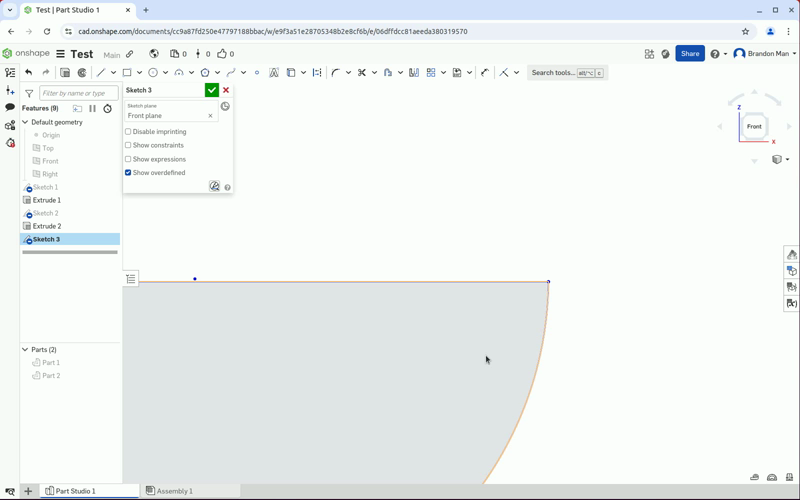
scroll(-6)
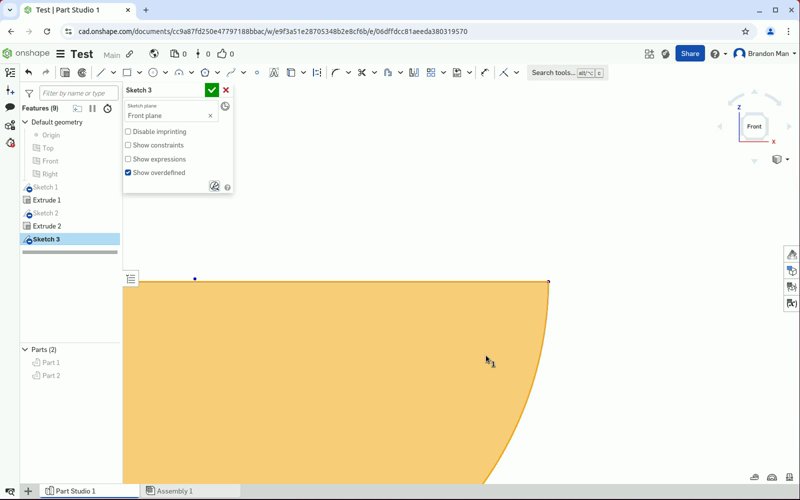
scroll(-6)
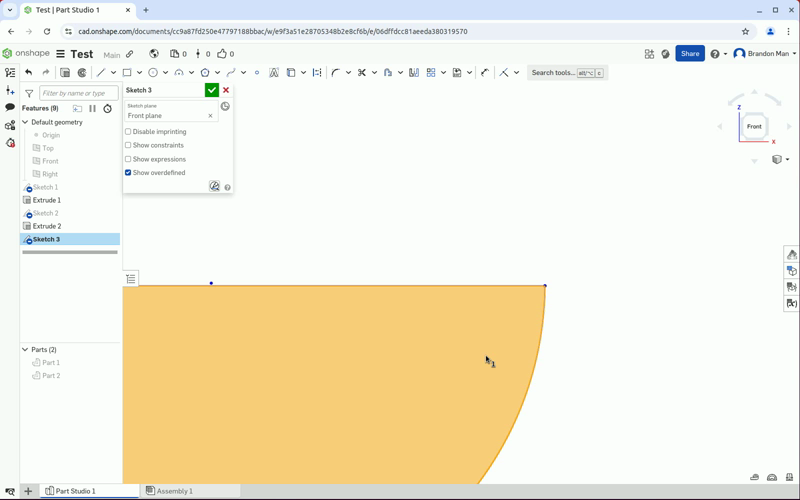
scroll(-6)
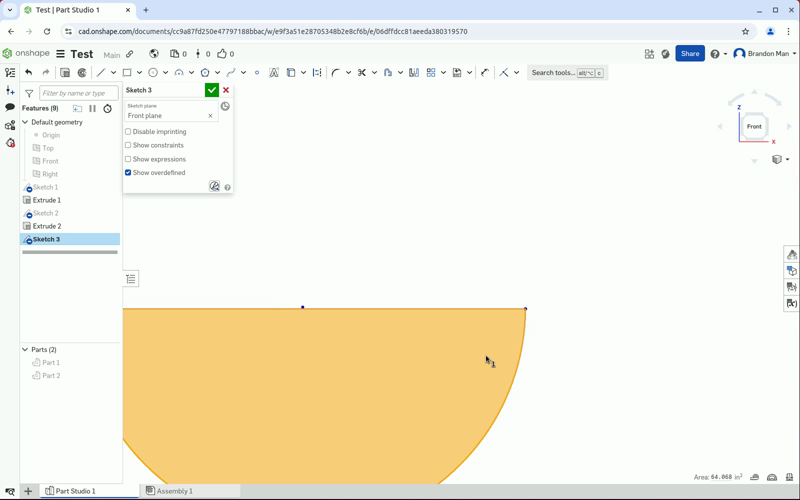
scroll(-6)
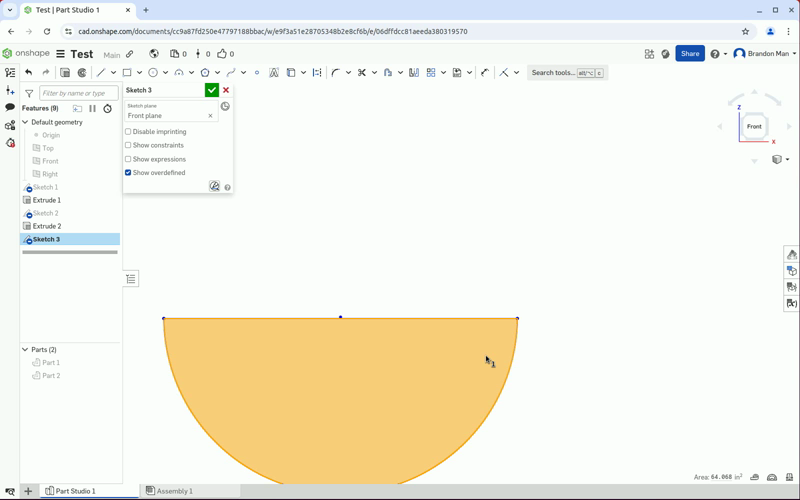
scroll(-6)
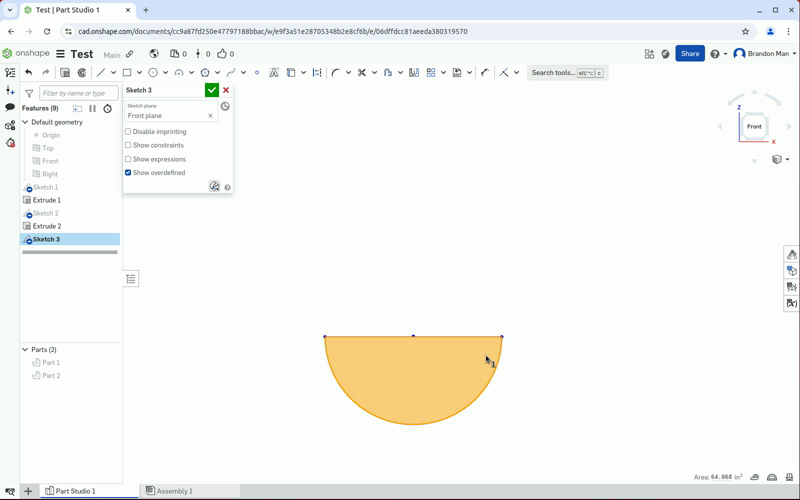
scroll(-6)
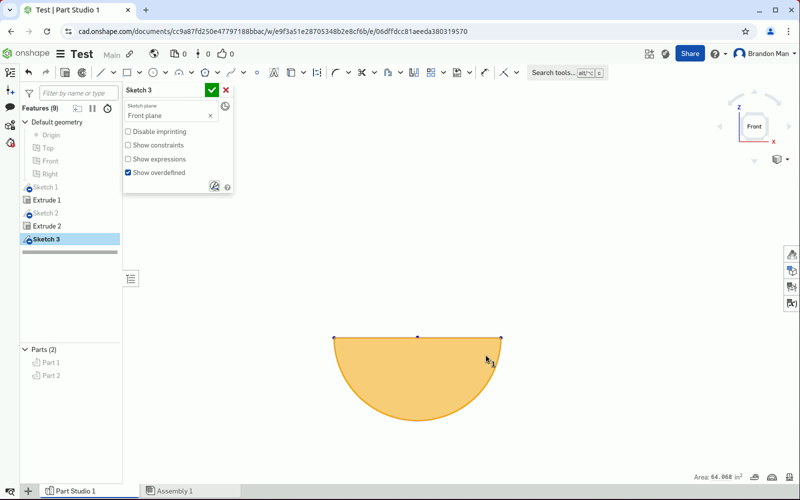
scroll(-6)
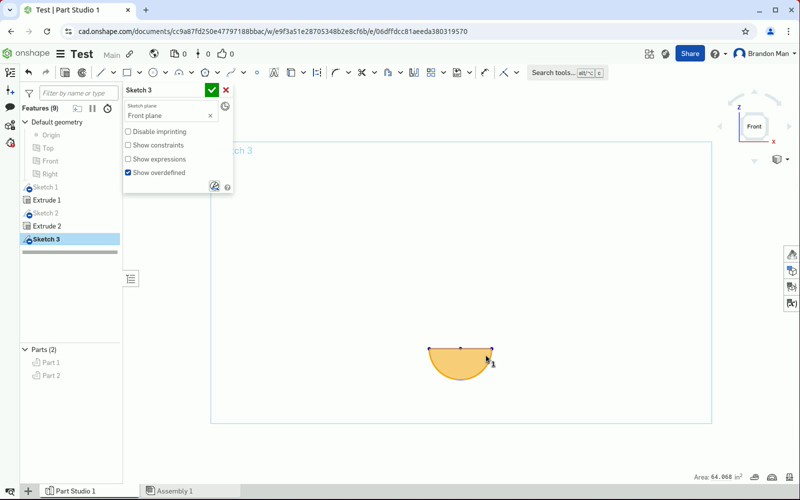
mouse_move(73, 352)
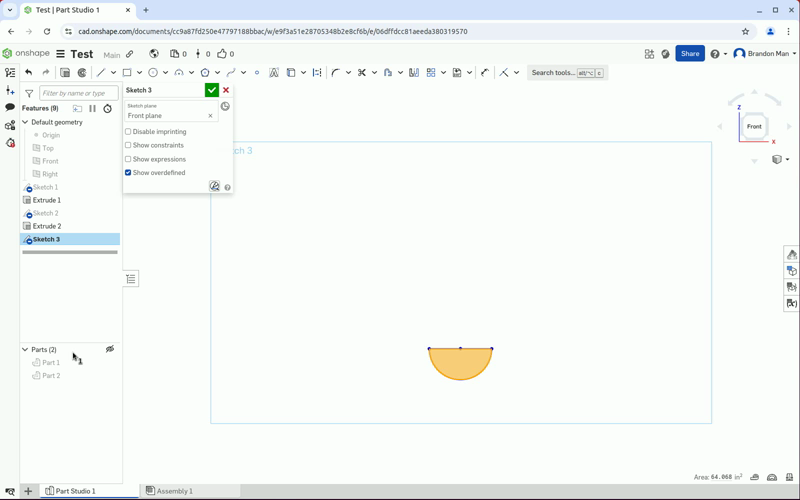
key(shift+y)
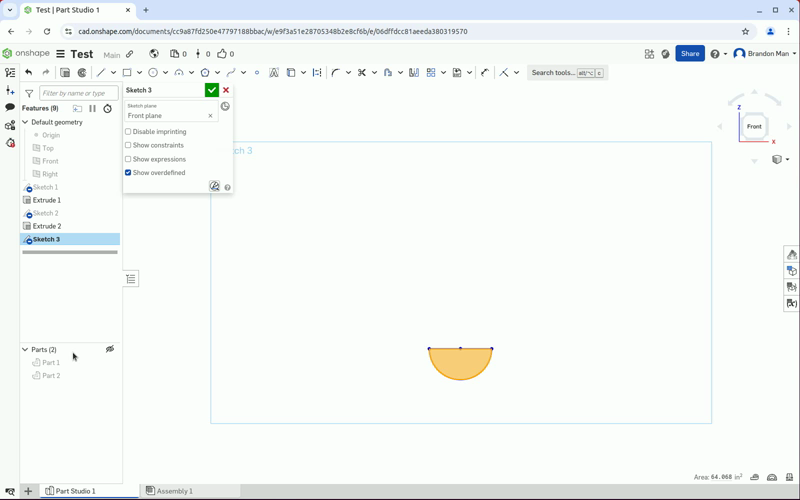
key(shift+e)
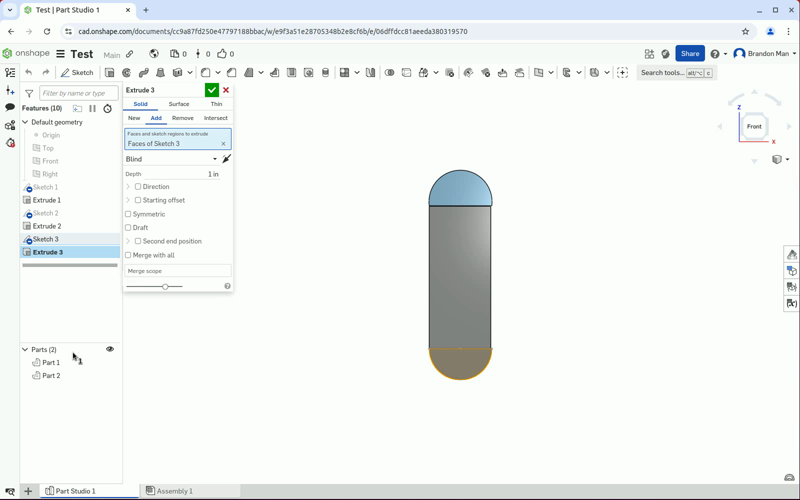
mouse_move(143, 106)
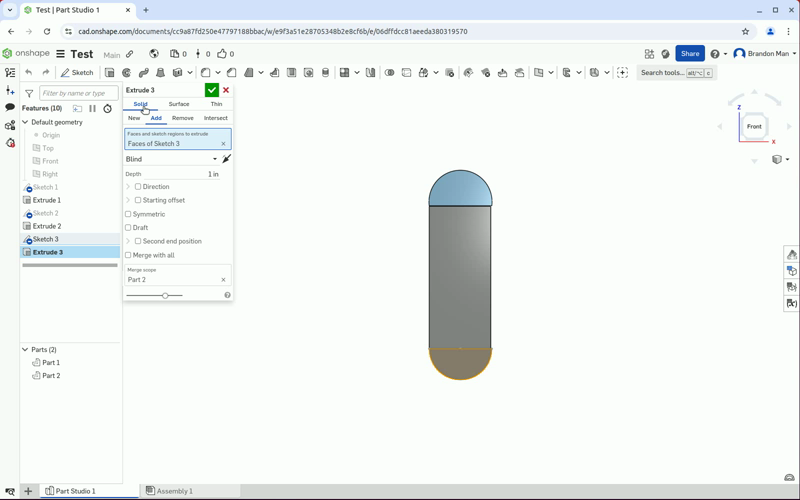
click(143, 106)
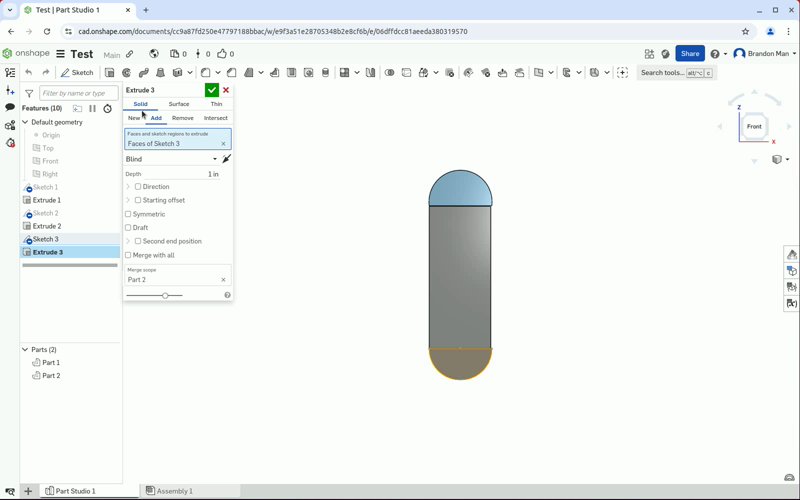
mouse_move(137, 120)
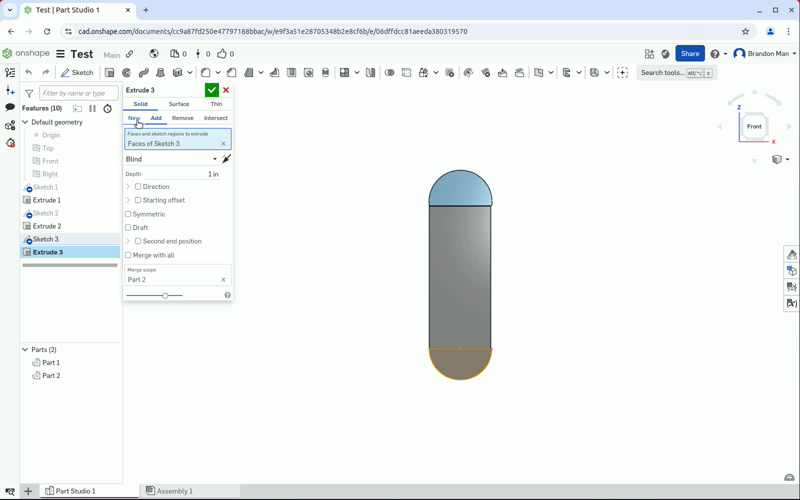
click(137, 120)
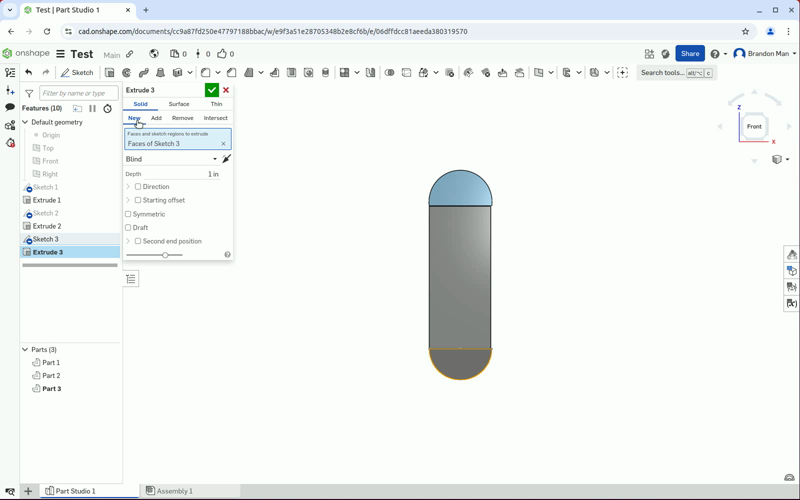
key(tab, 4)
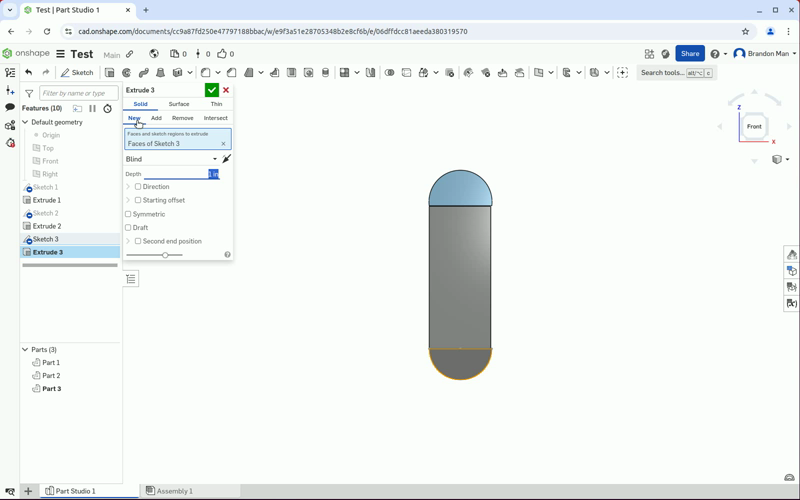
text(8.666)
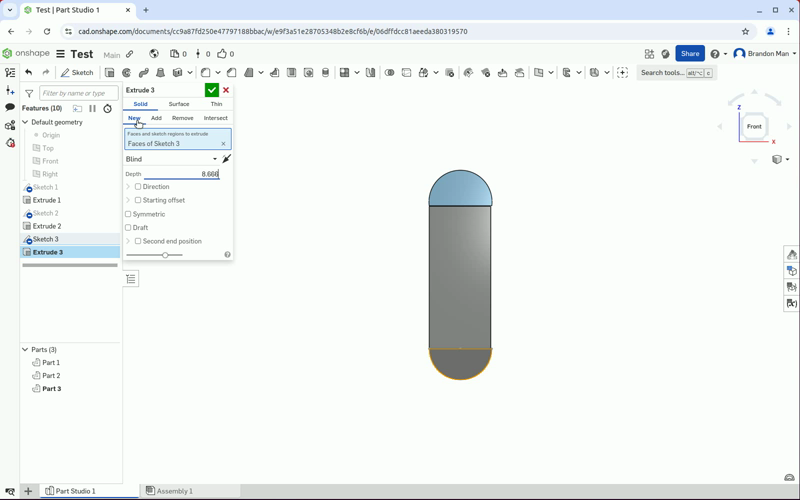
key(enter)
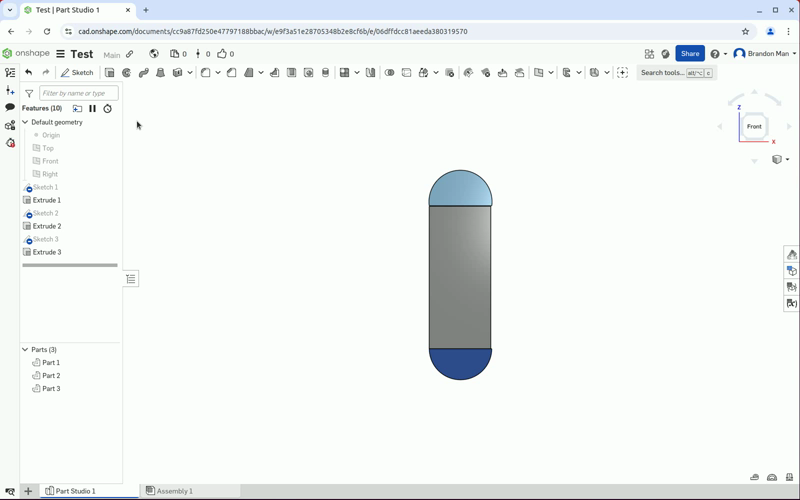
key(shift+h)
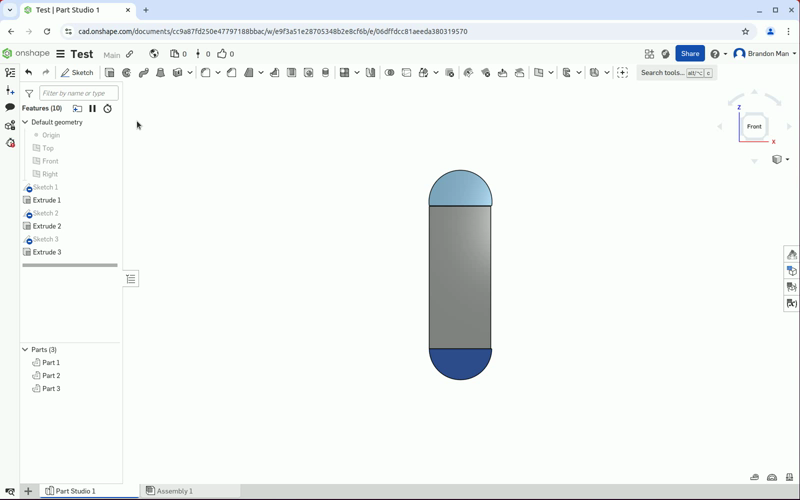
key(shift+h)
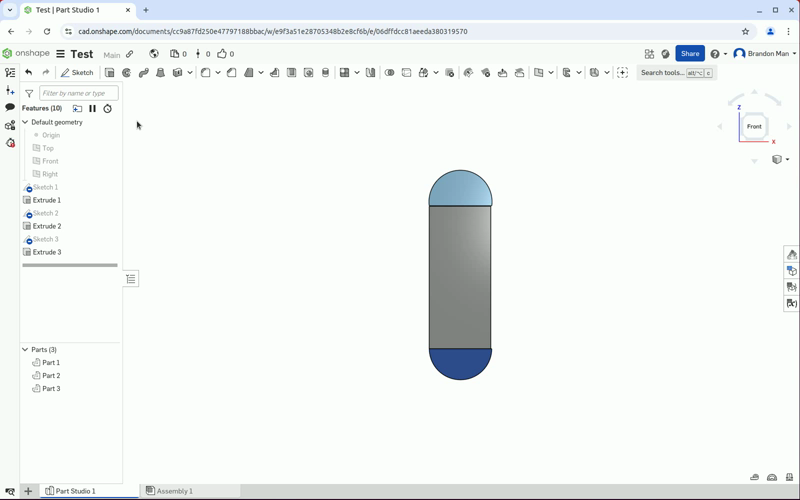
mouse_move(73, 189)
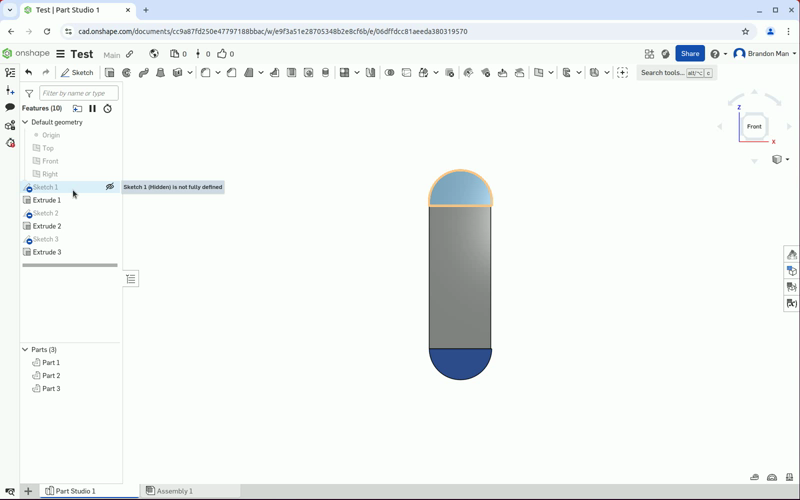
click(73, 189)
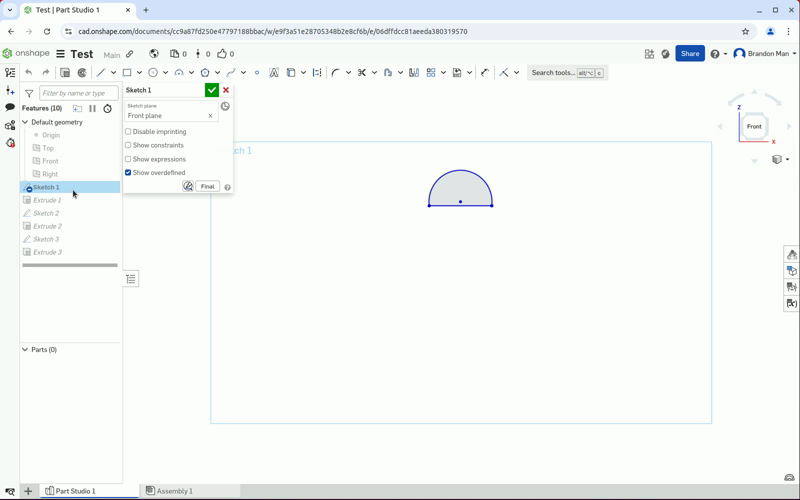
mouse_move(229, 92)
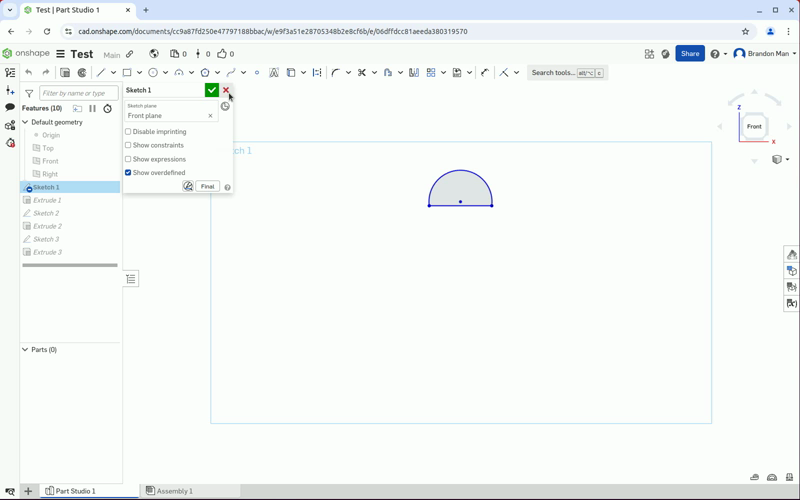
click(229, 92)
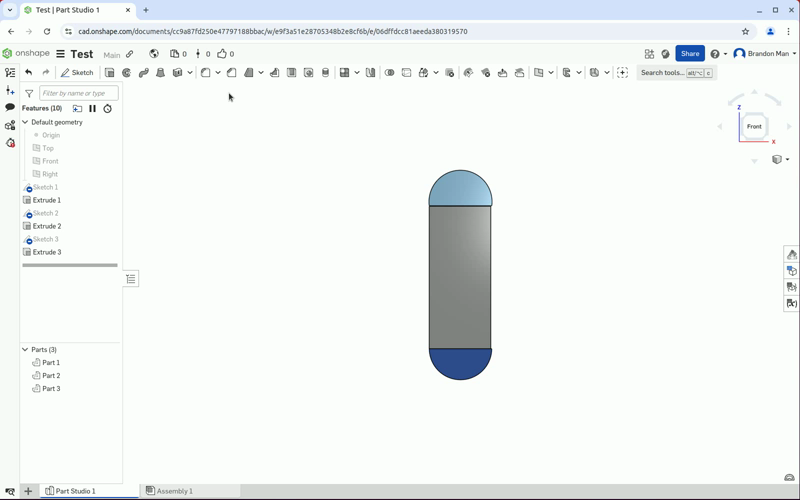
mouse_move(541, 75)
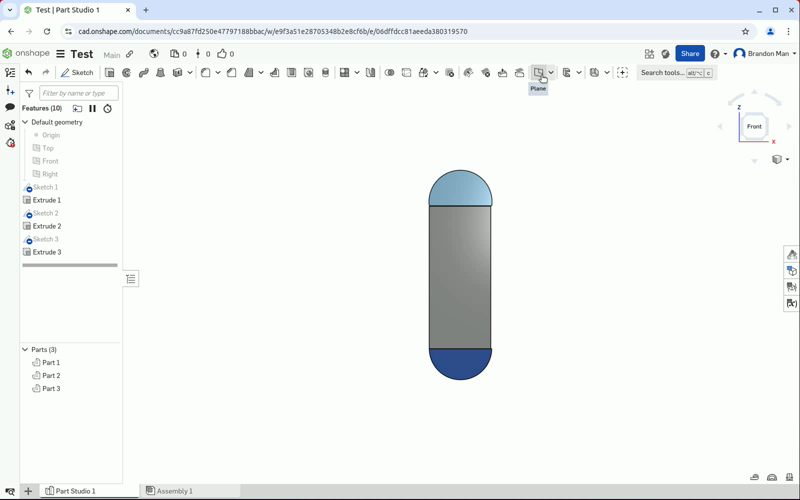
click(541, 75)
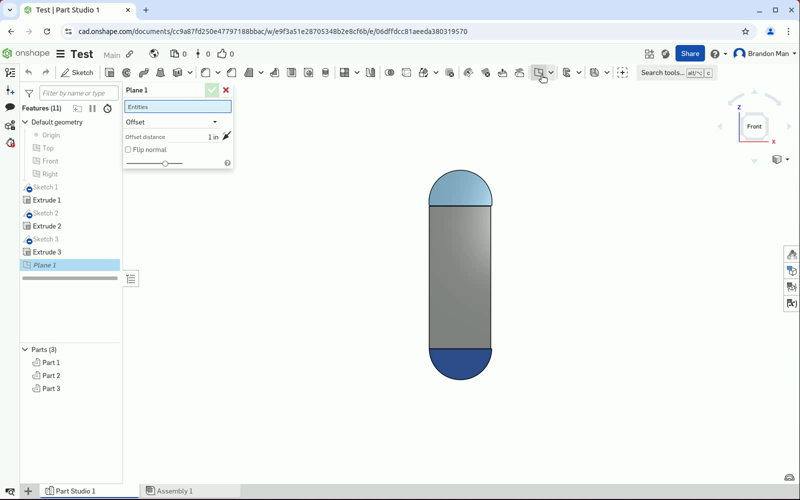
mouse_move(73, 163)
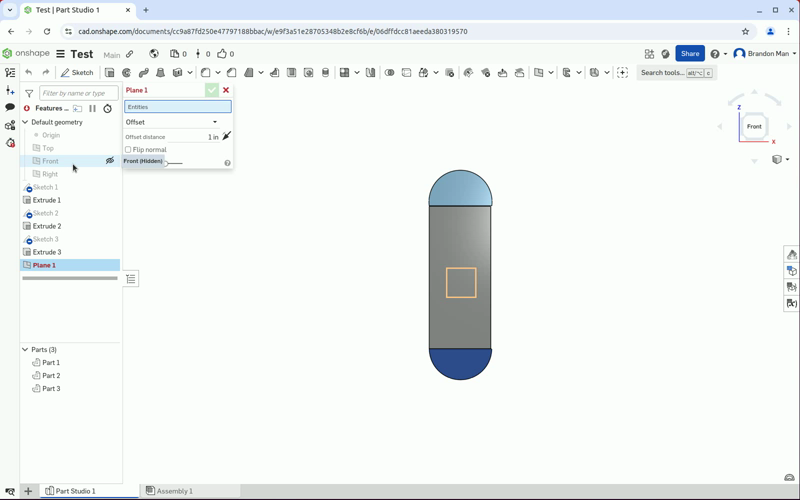
click(73, 163)
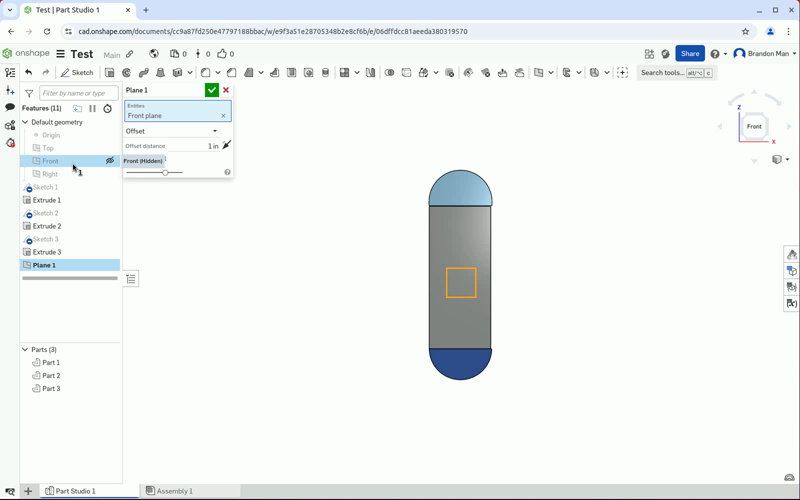
key(tab, 2)
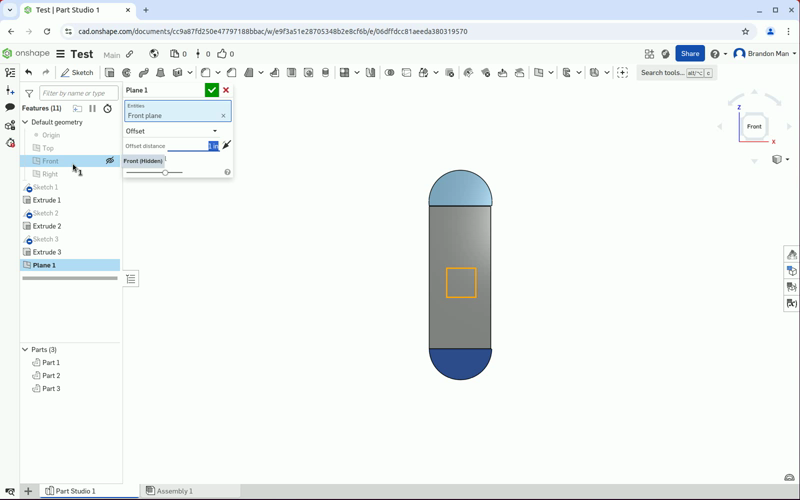
text(8.658)
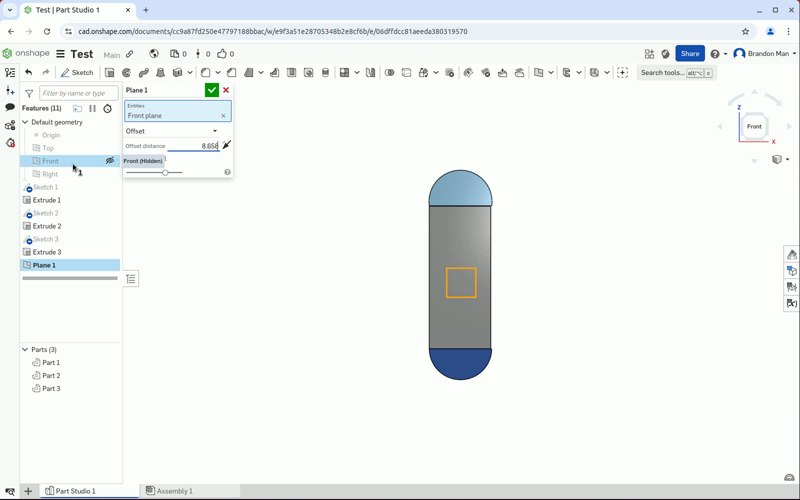
key(enter, 2)
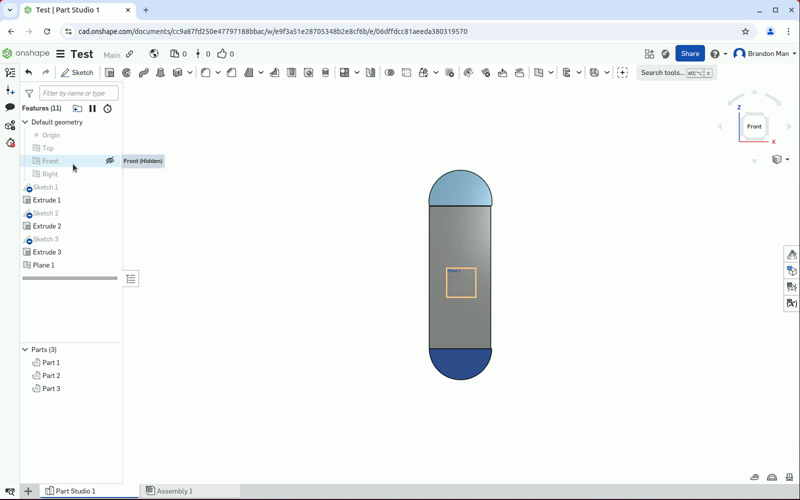
key(shift+s)
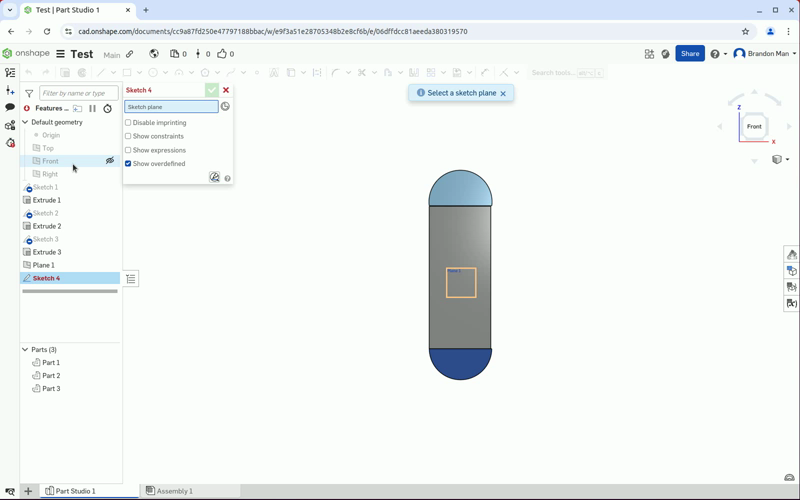
mouse_move(73, 267)
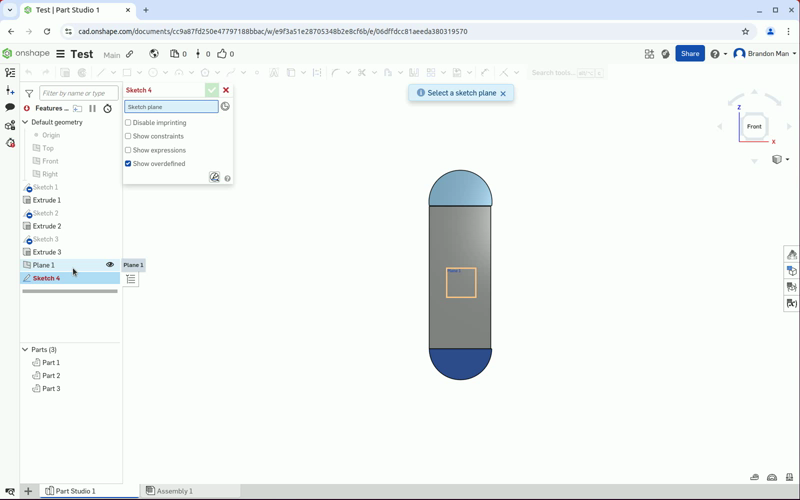
click(73, 267)
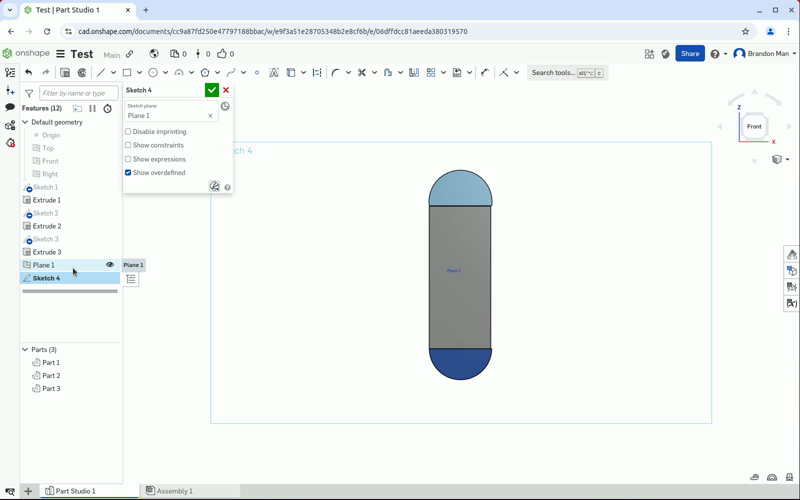
mouse_move(73, 352)
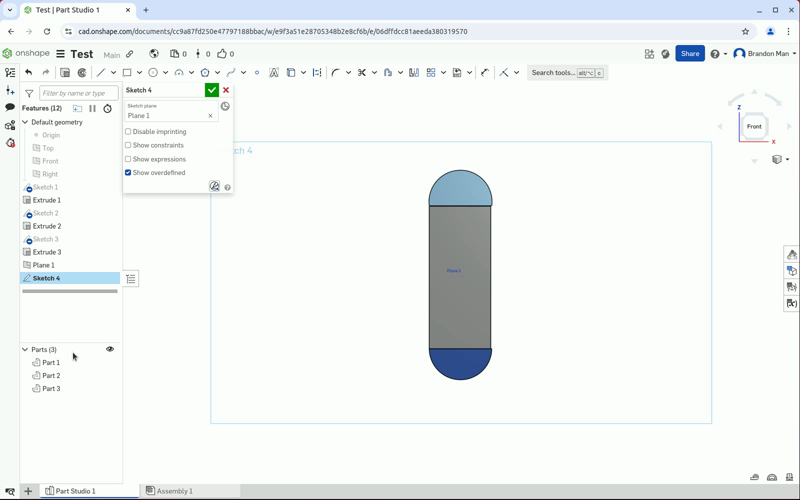
key(y)
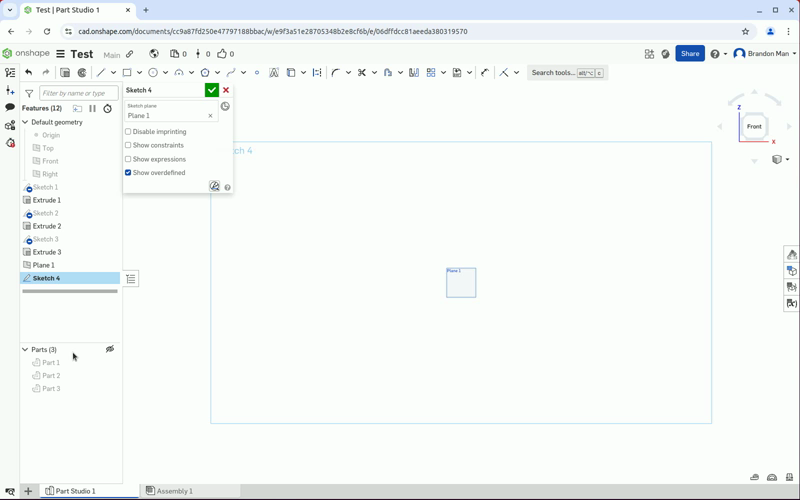
key(c)
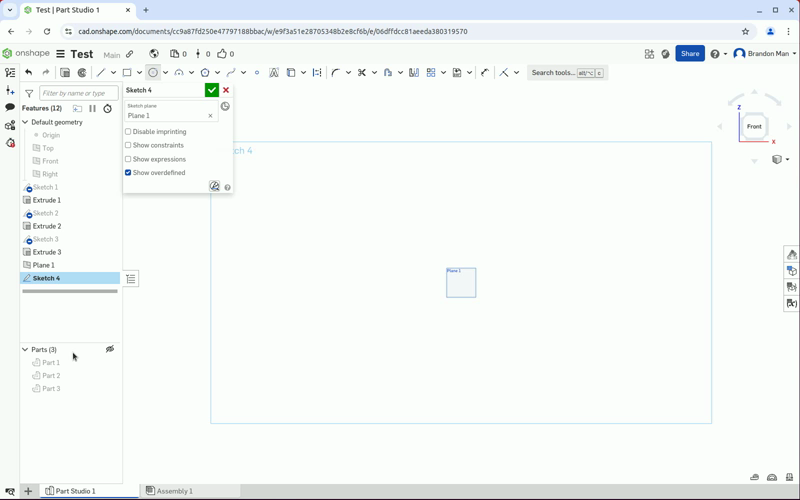
key_down(shift)
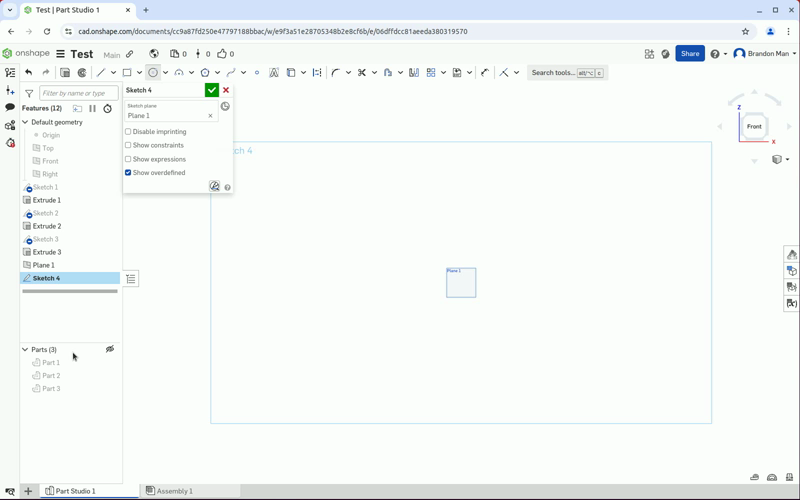
mouse_move(460, 187)
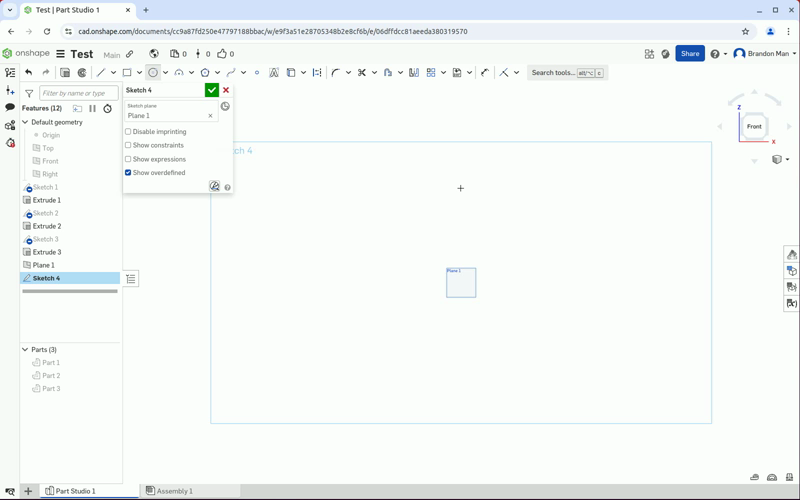
click(460, 187)
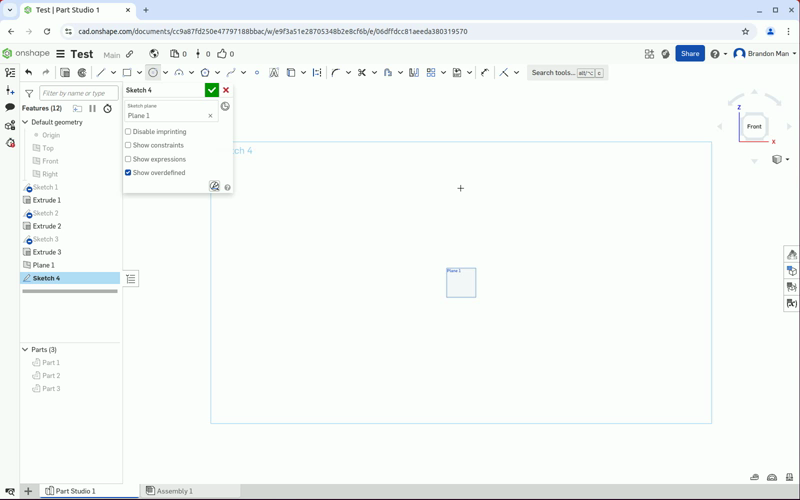
key_up(shift)
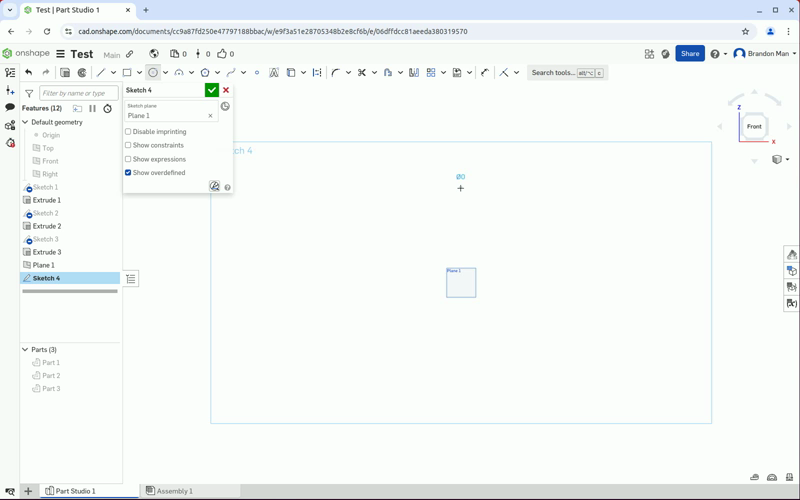
mouse_move(472, 187)
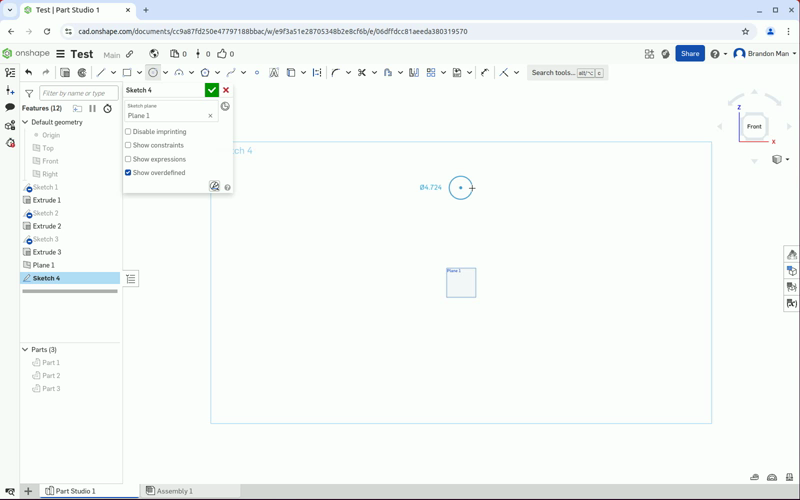
click(472, 187)
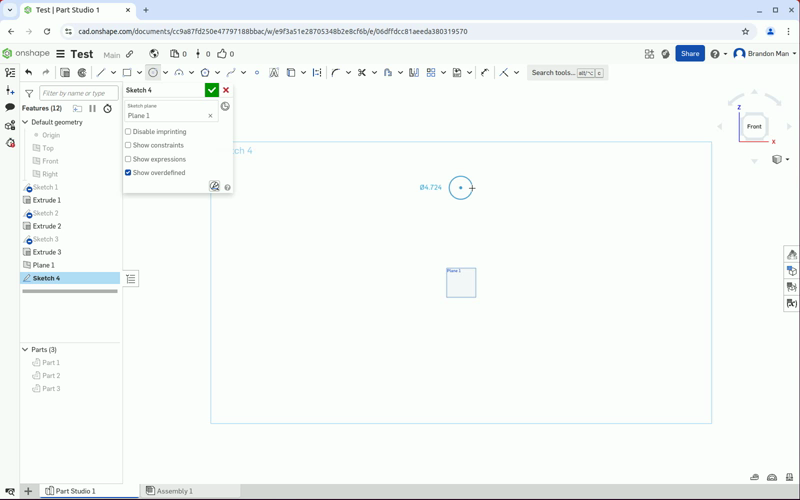
key(esc)
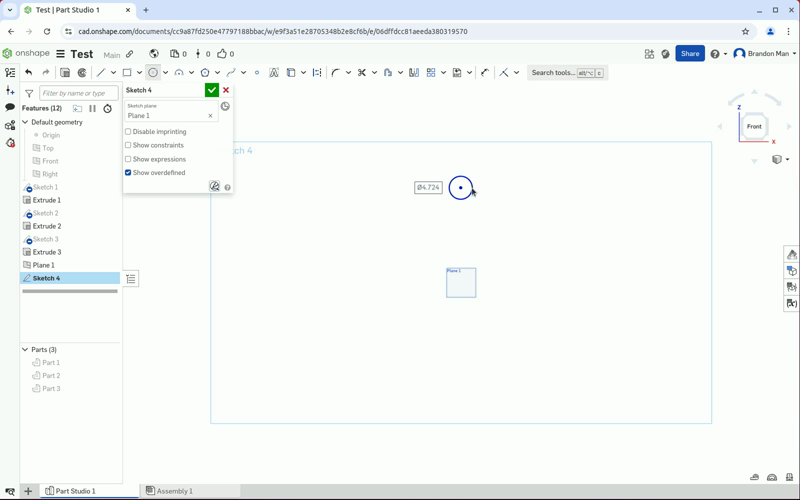
mouse_move(458, 198)
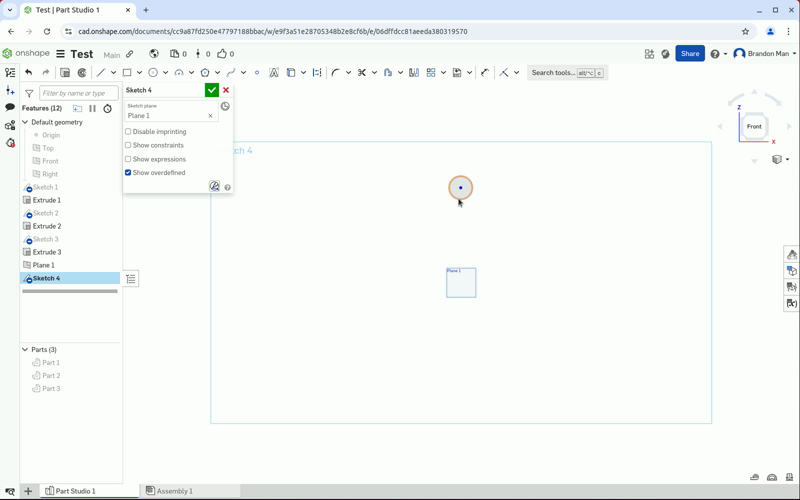
scroll(6)
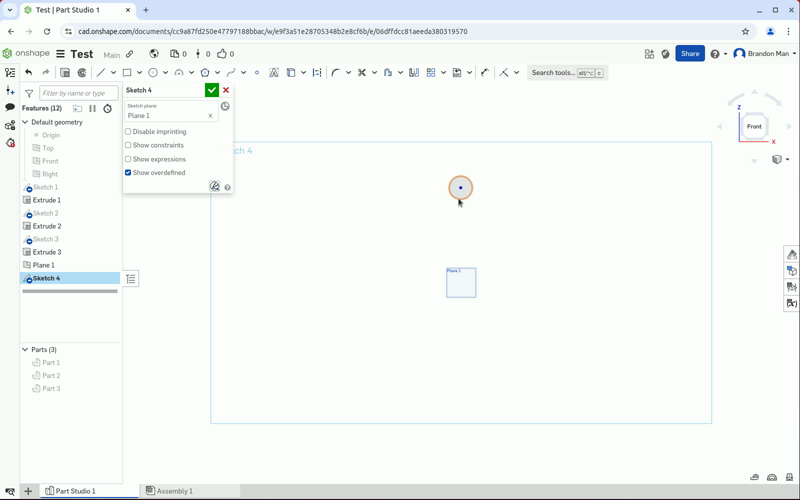
scroll(6)
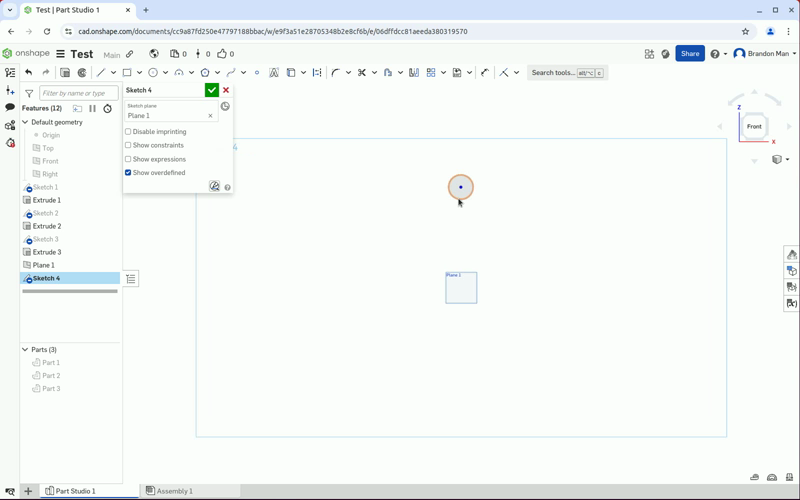
scroll(6)
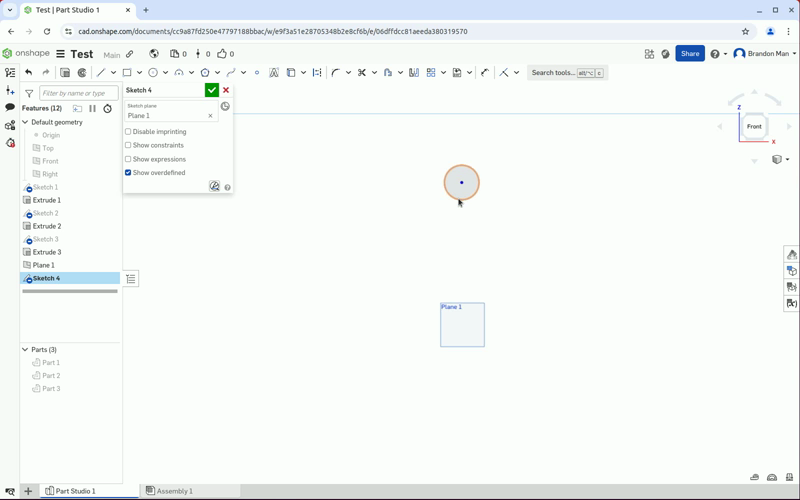
scroll(6)
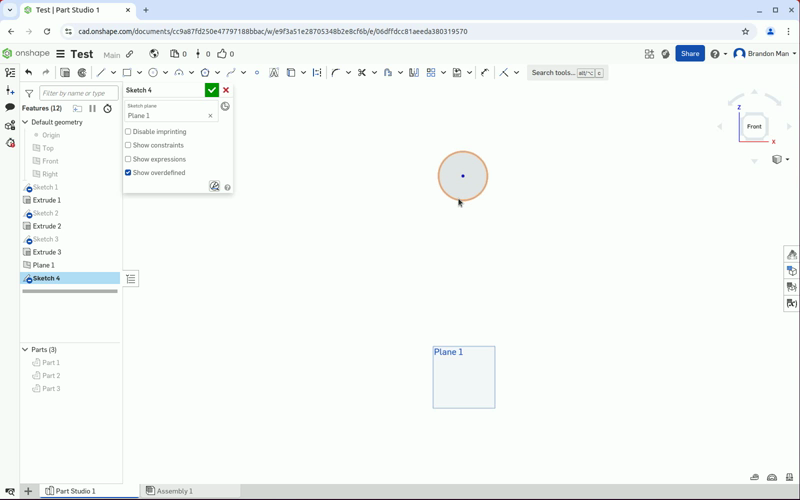
scroll(6)
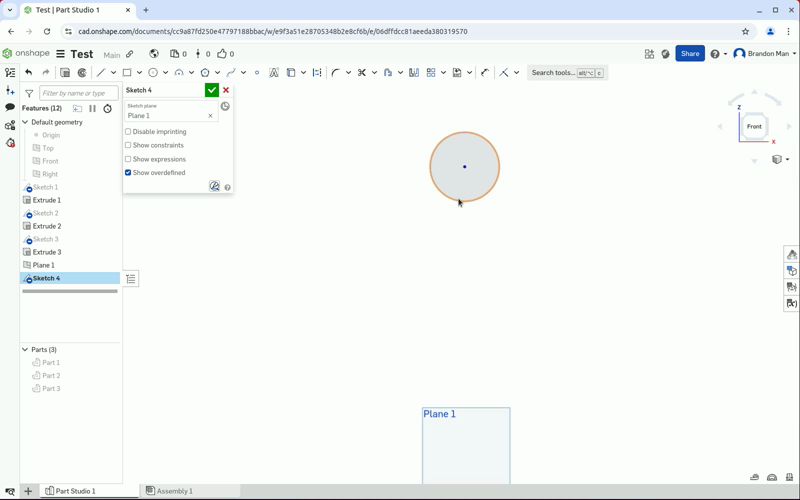
scroll(6)
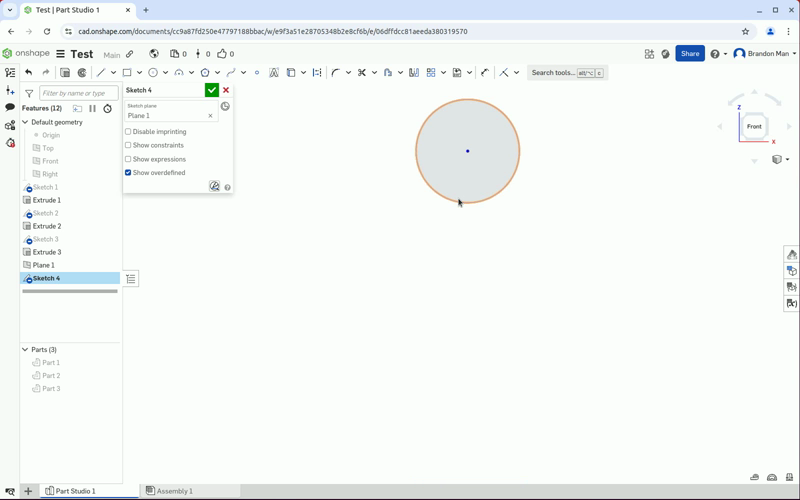
scroll(6)
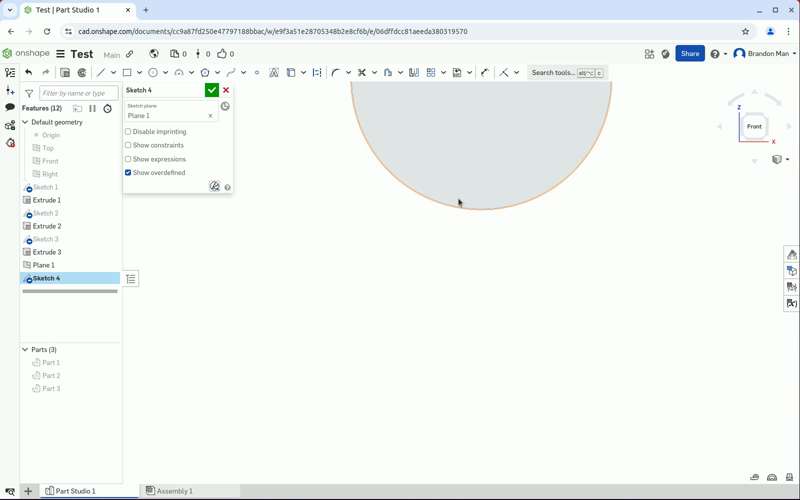
click(458, 198)
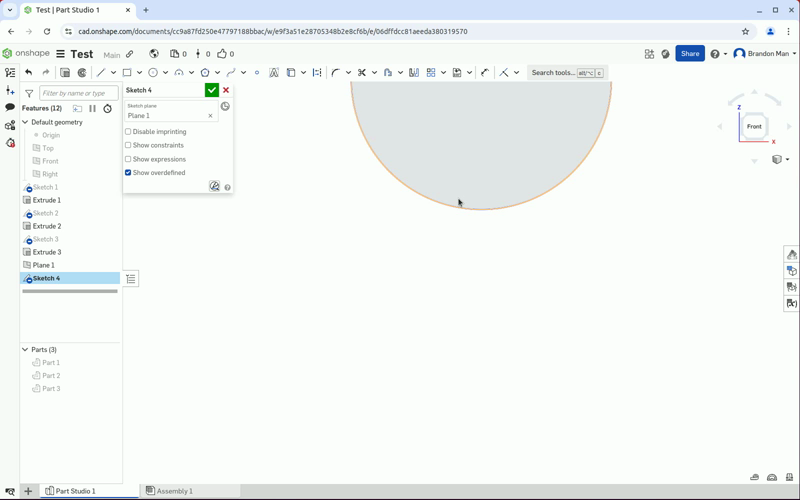
scroll(-6)
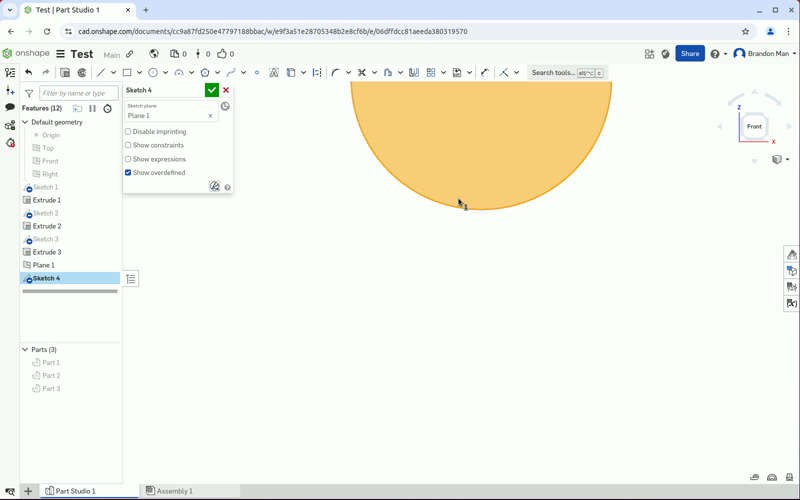
scroll(-6)
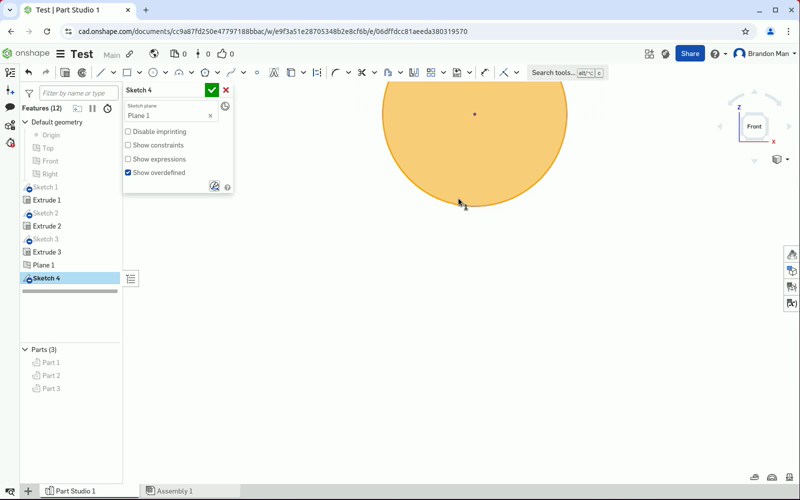
scroll(-6)
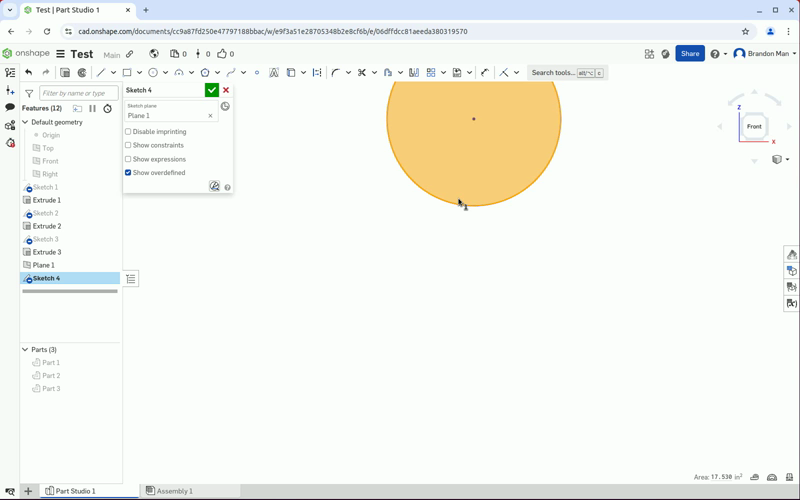
scroll(-6)
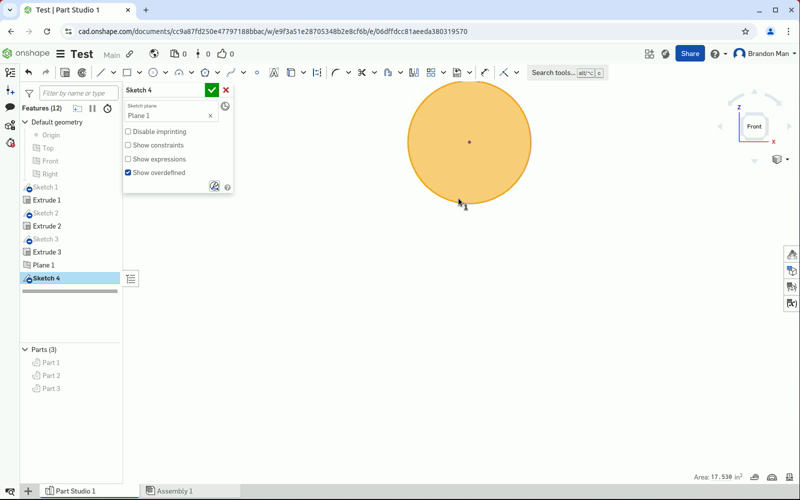
scroll(-6)
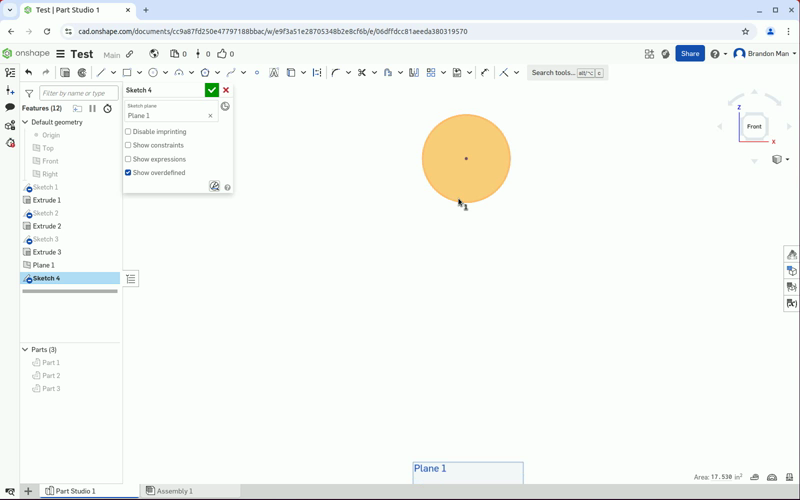
scroll(-6)
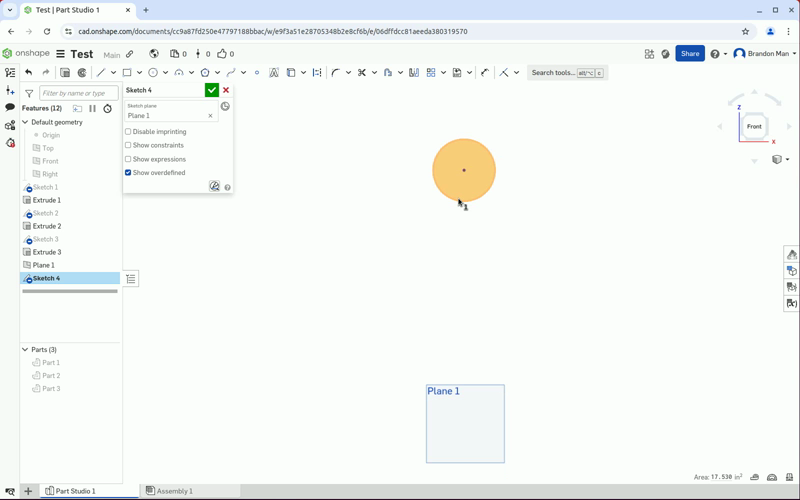
scroll(-6)
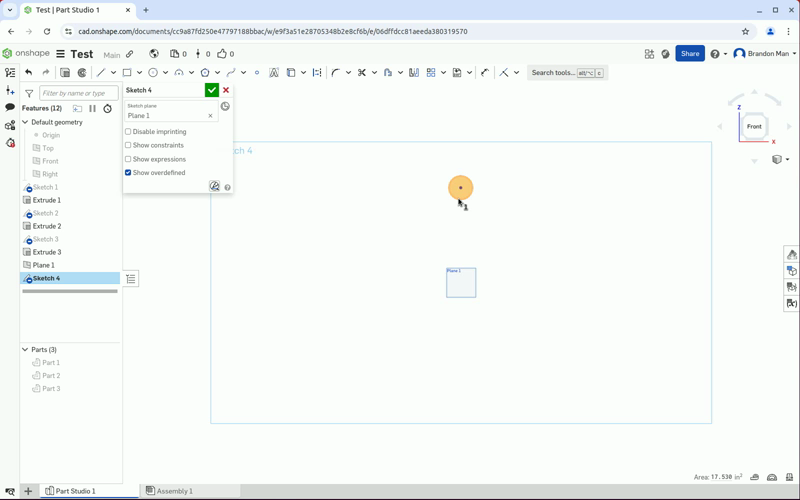
mouse_move(73, 352)
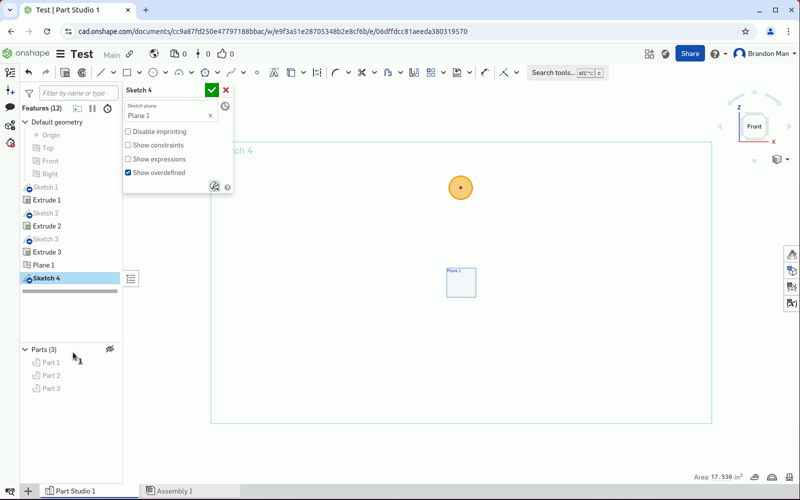
key(shift+y)
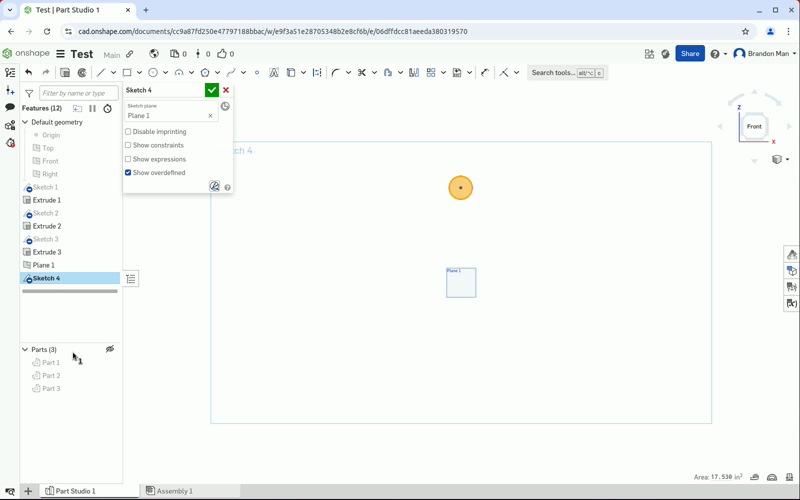
key(shift+e)
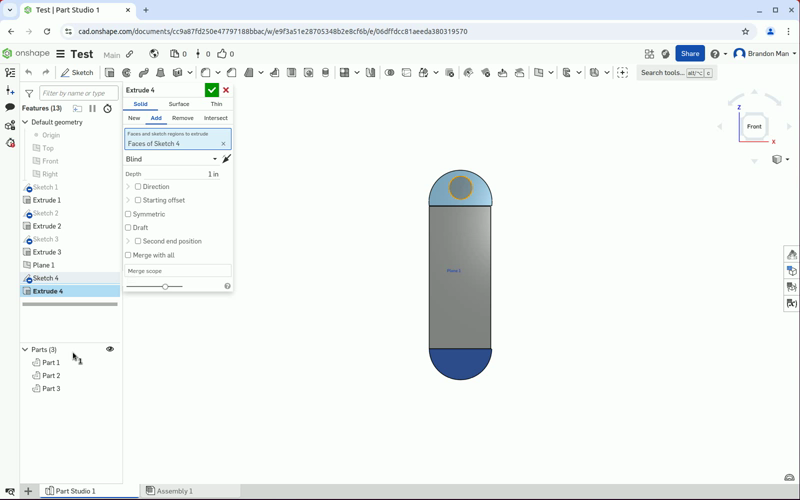
mouse_move(143, 106)
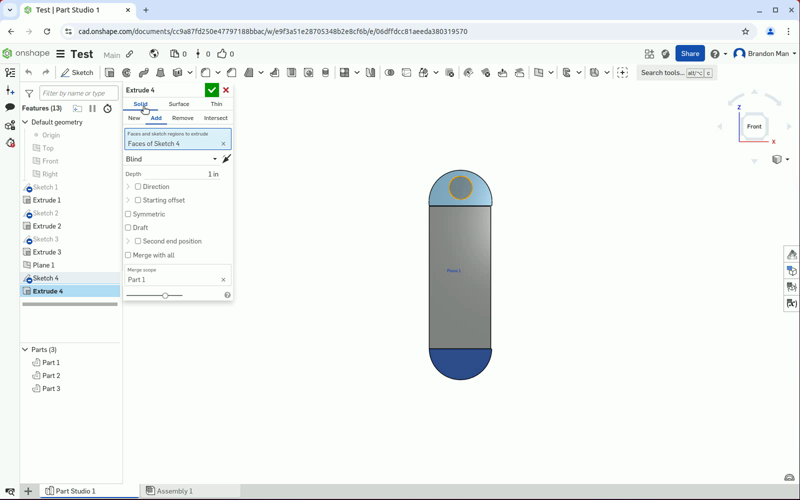
click(143, 106)
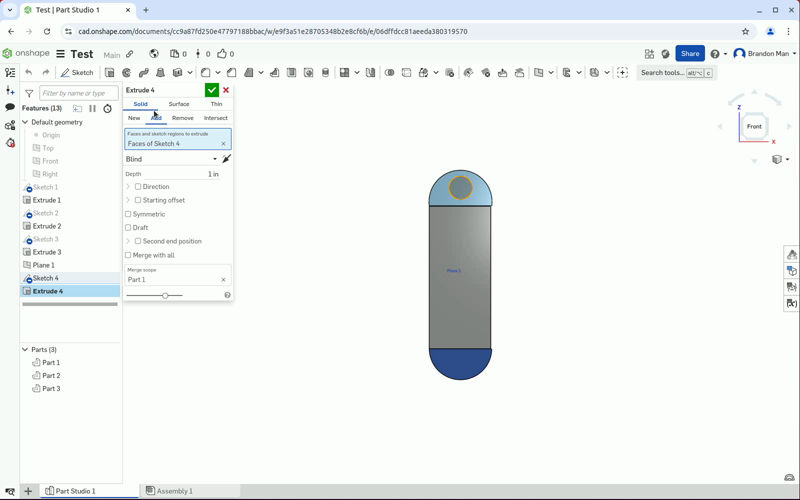
mouse_move(186, 120)
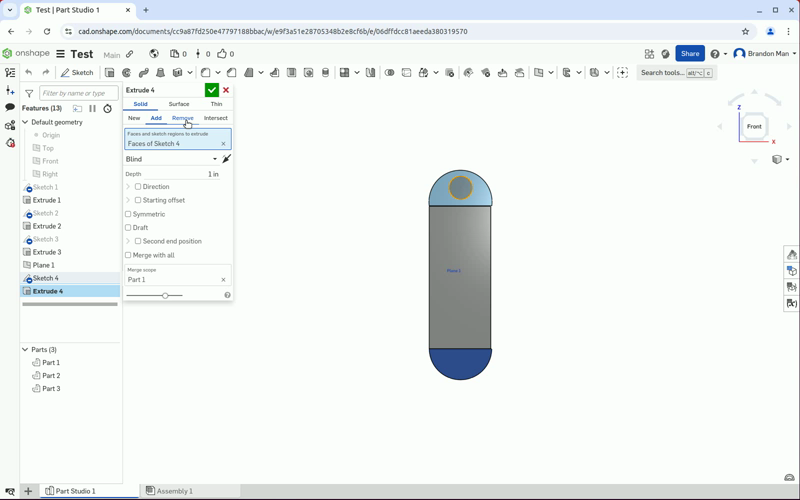
click(186, 120)
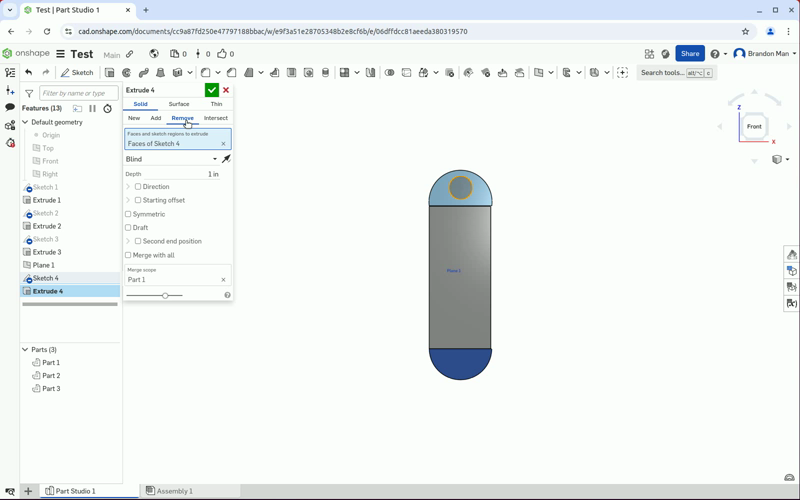
key(tab, 4)
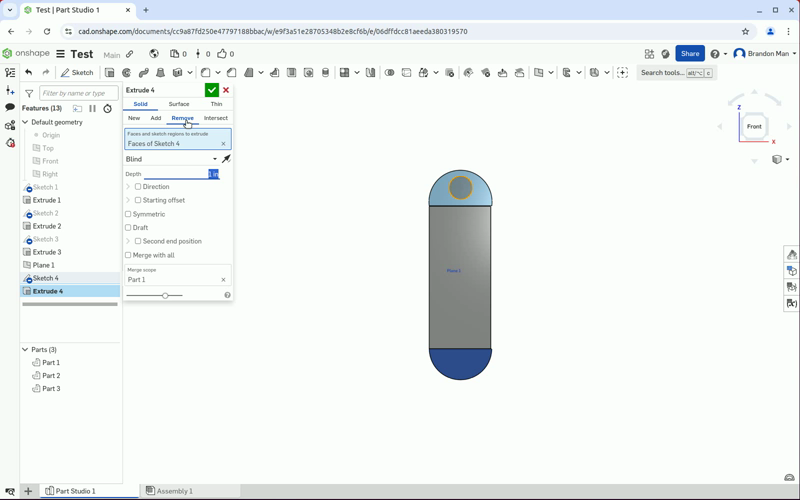
text(8.666)
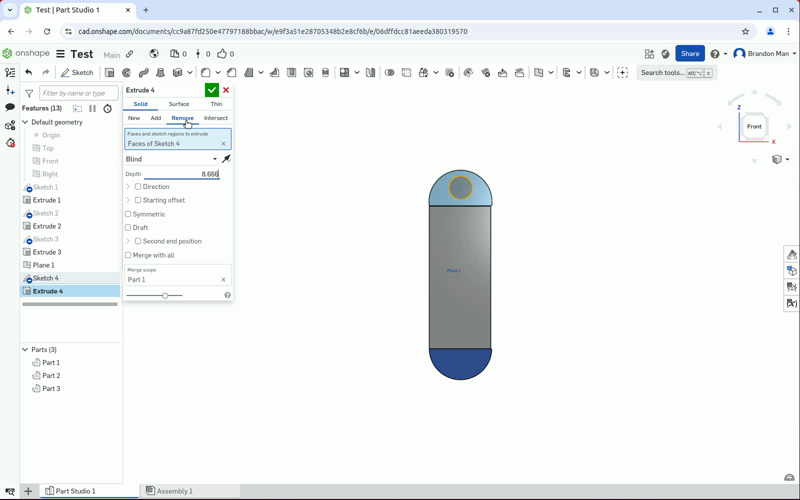
key(tab, 6)
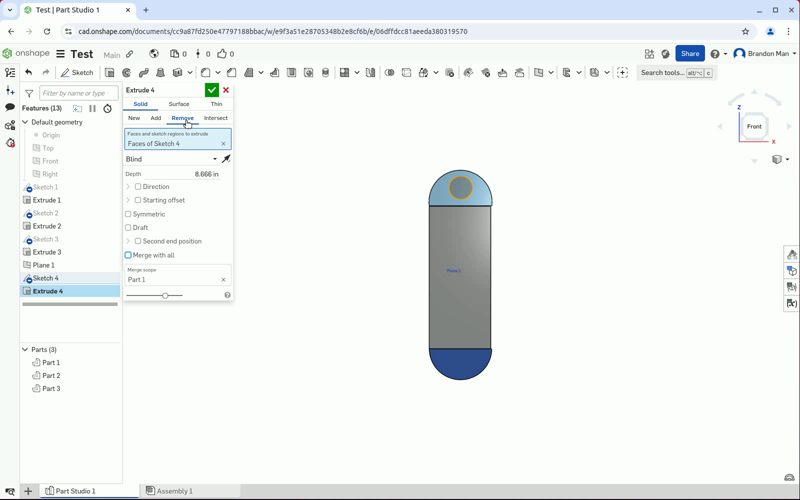
key(space)
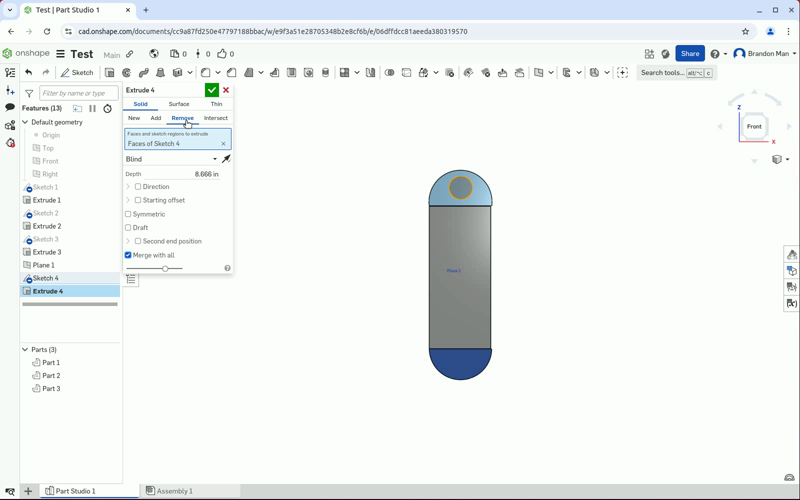
key(enter)
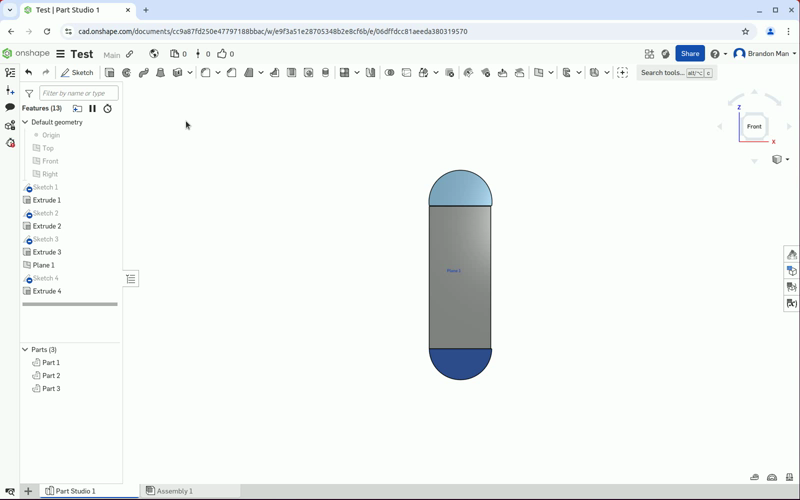
key(shift+h)
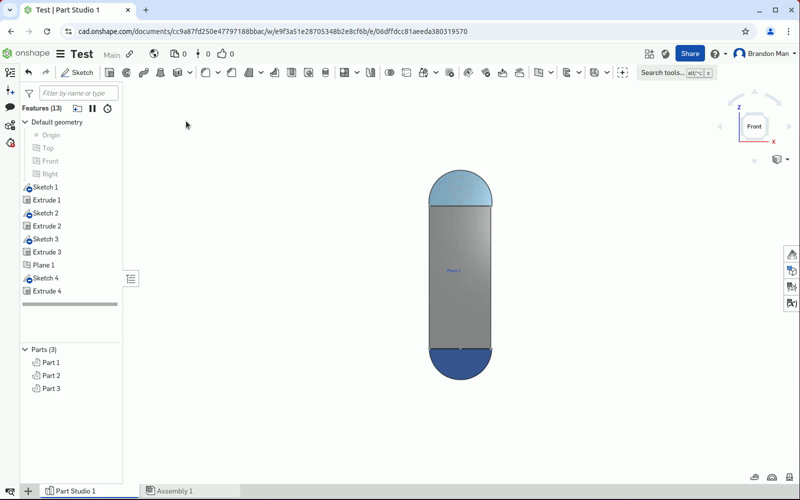
key(shift+h)
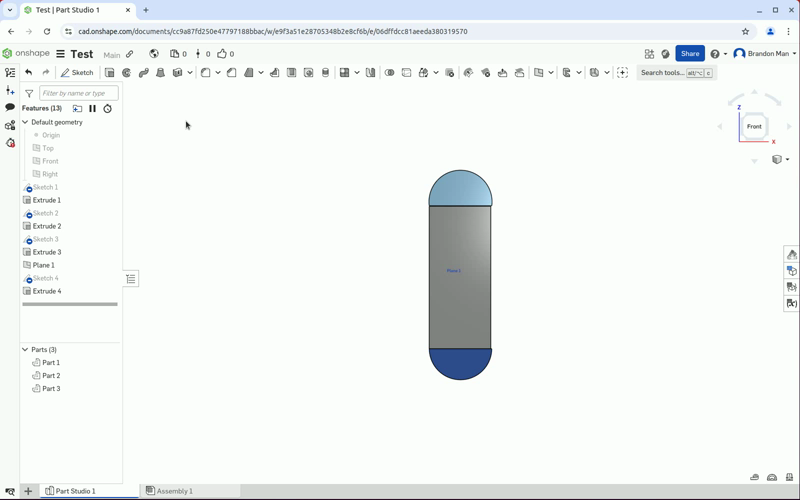
mouse_move(73, 189)
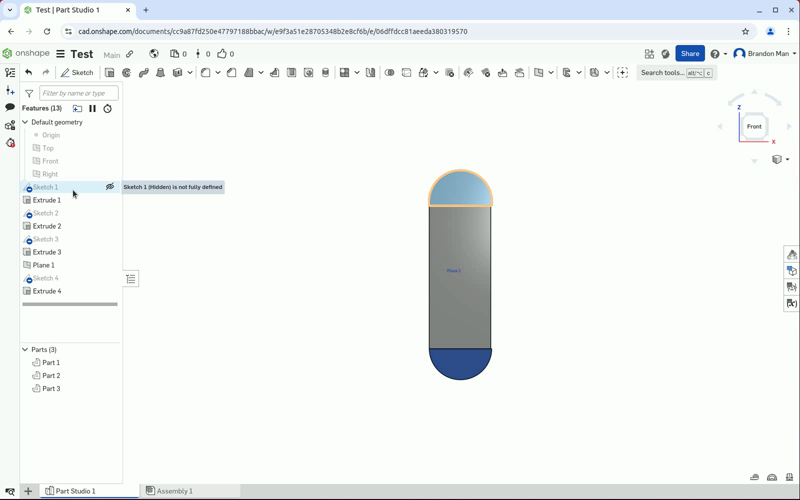
click(73, 189)
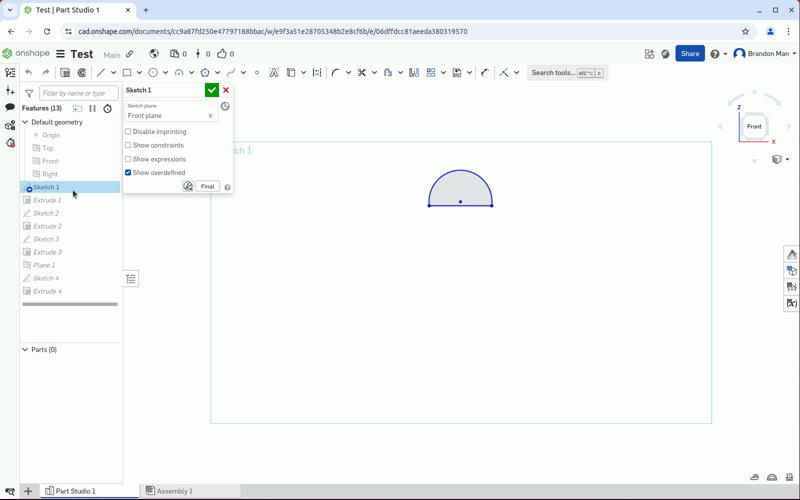
mouse_move(229, 92)
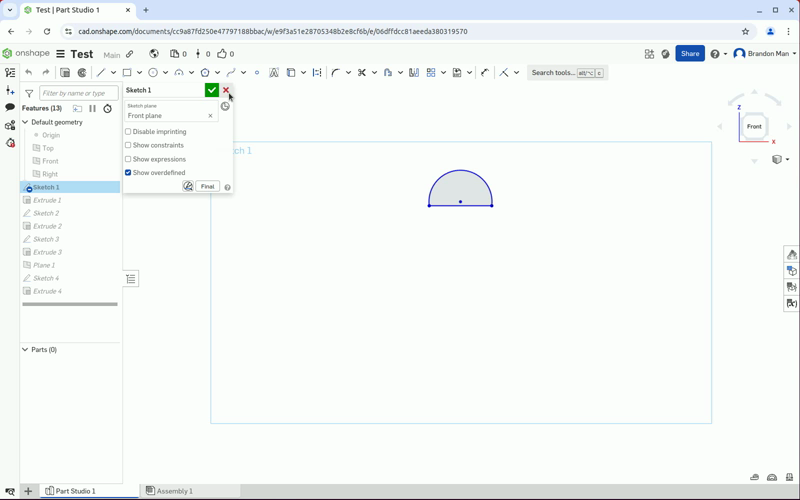
click(229, 92)
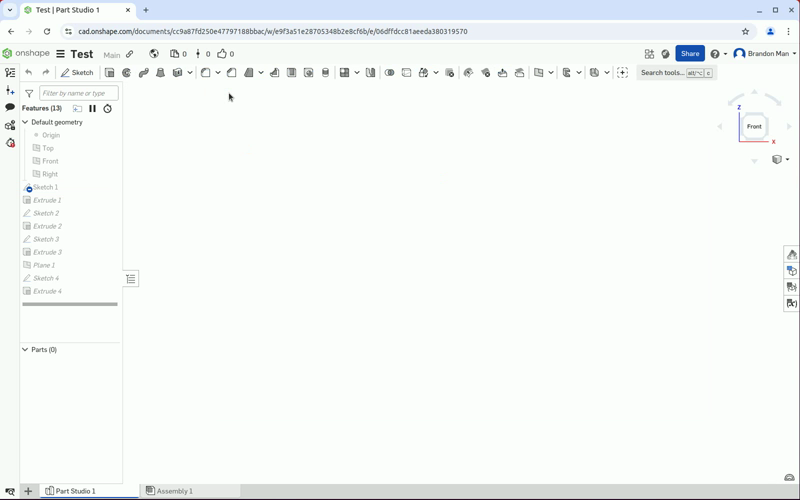
key(shift+s)
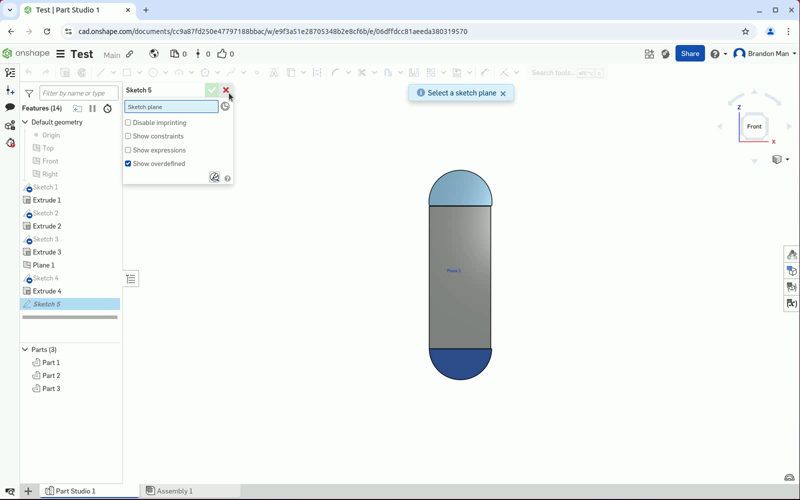
mouse_move(73, 267)
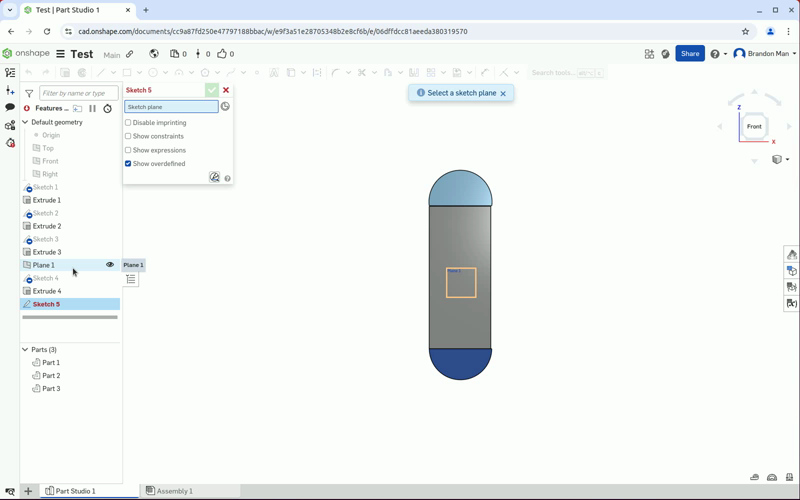
click(73, 267)
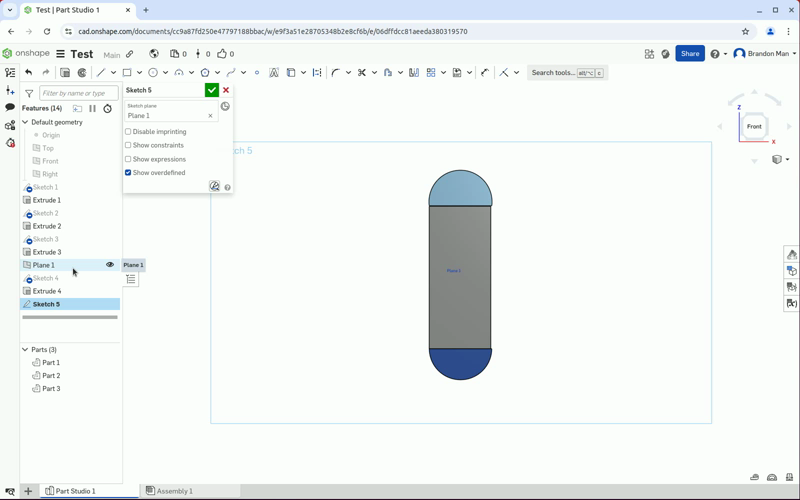
mouse_move(73, 352)
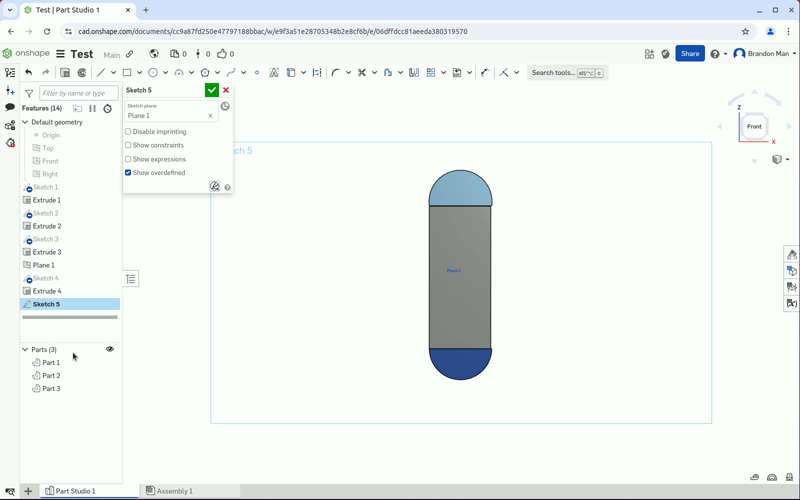
key(y)
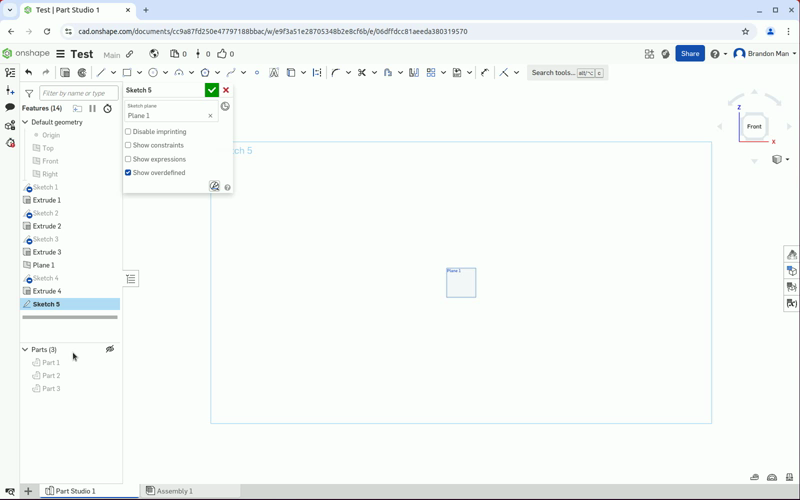
key(c)
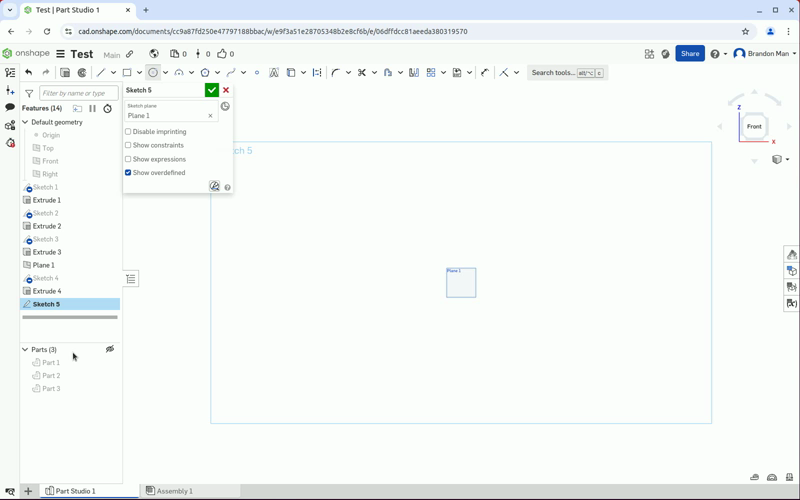
key_down(shift)
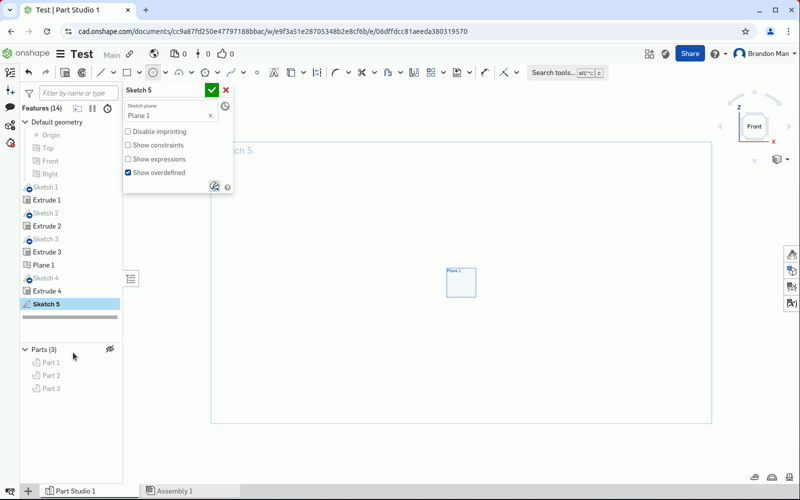
mouse_move(461, 354)
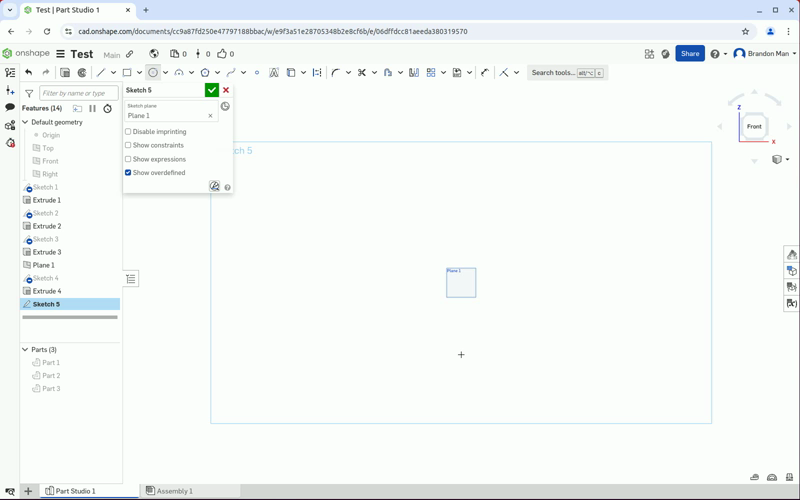
click(461, 354)
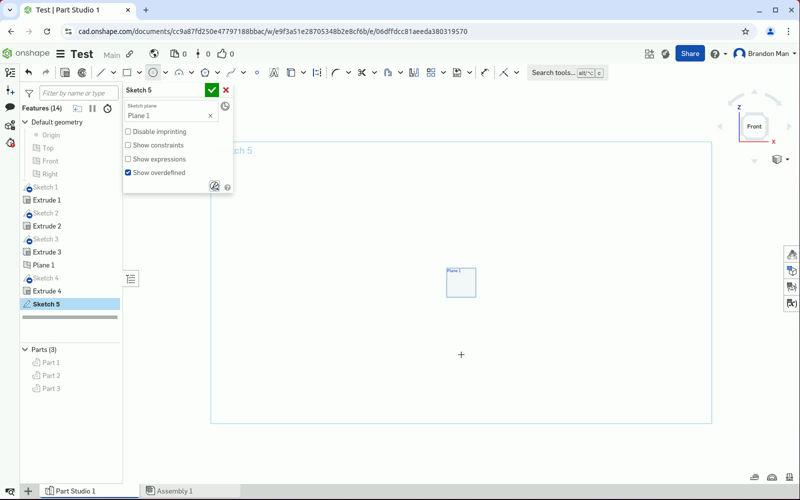
key_up(shift)
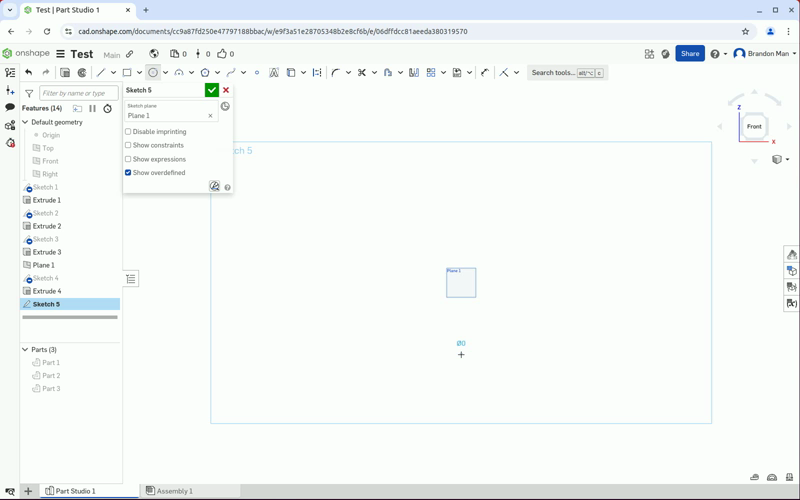
mouse_move(474, 354)
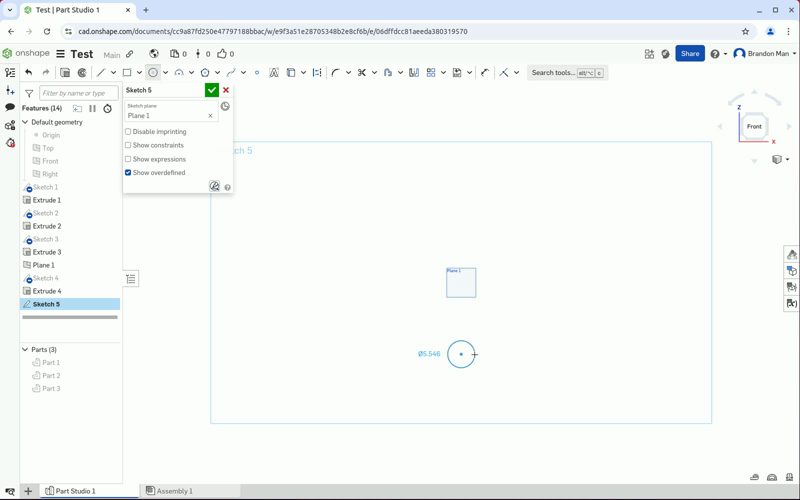
click(474, 354)
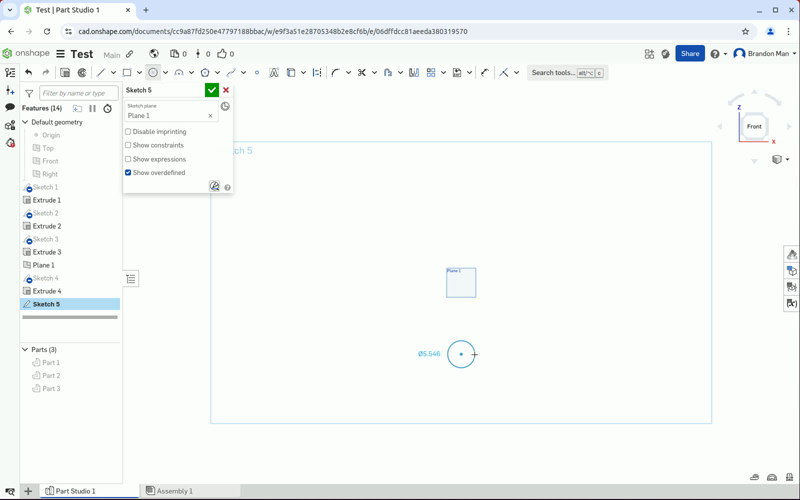
key(esc)
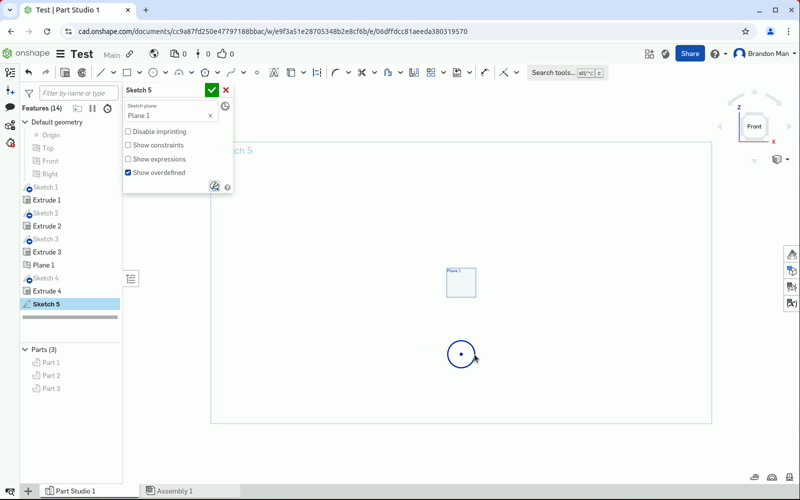
mouse_move(457, 345)
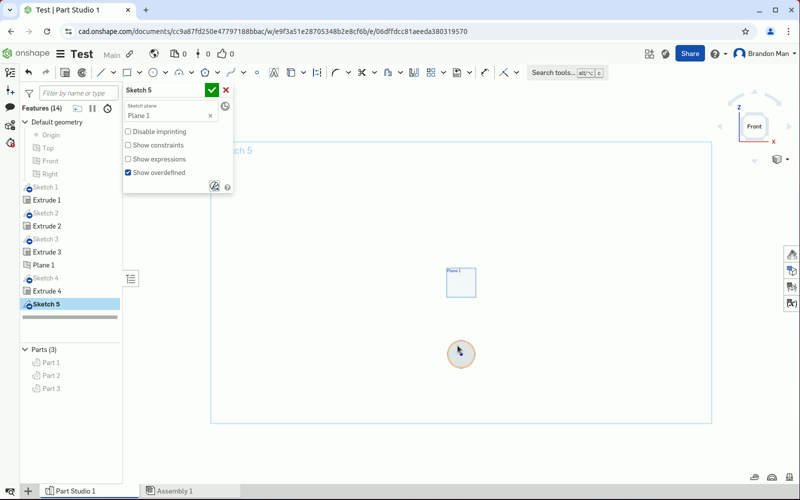
scroll(6)
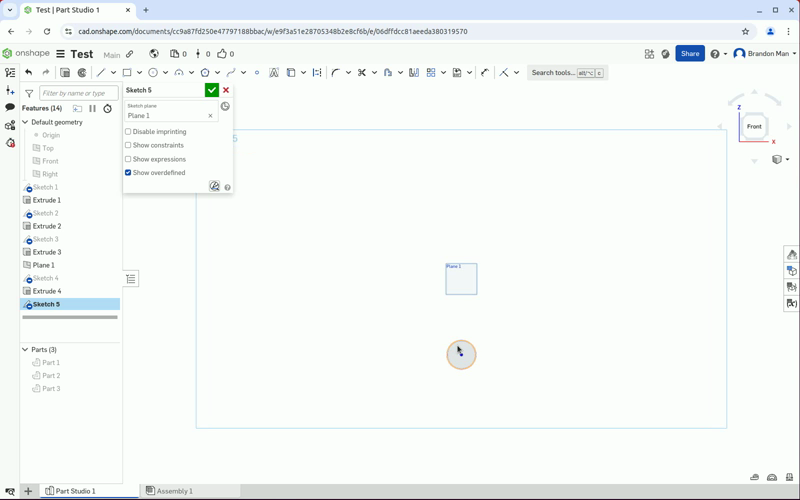
scroll(6)
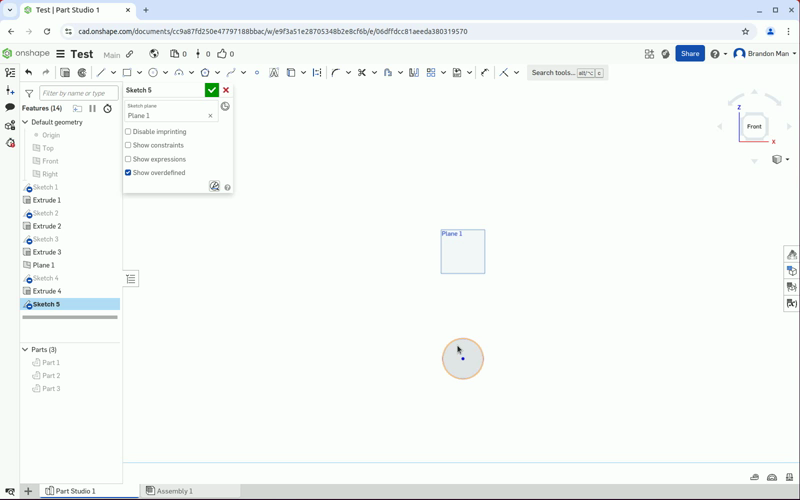
scroll(6)
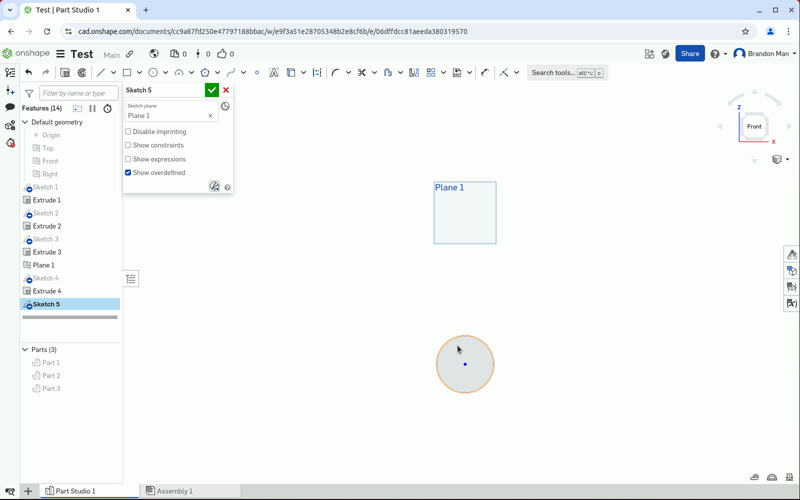
scroll(6)
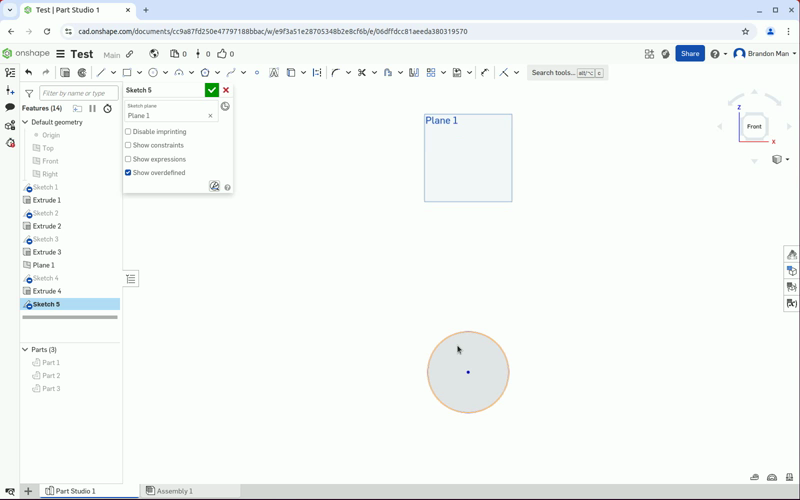
scroll(6)
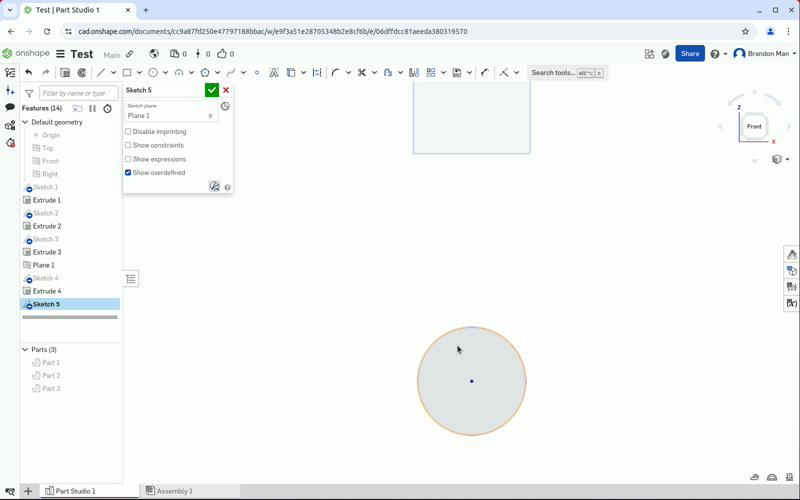
scroll(6)
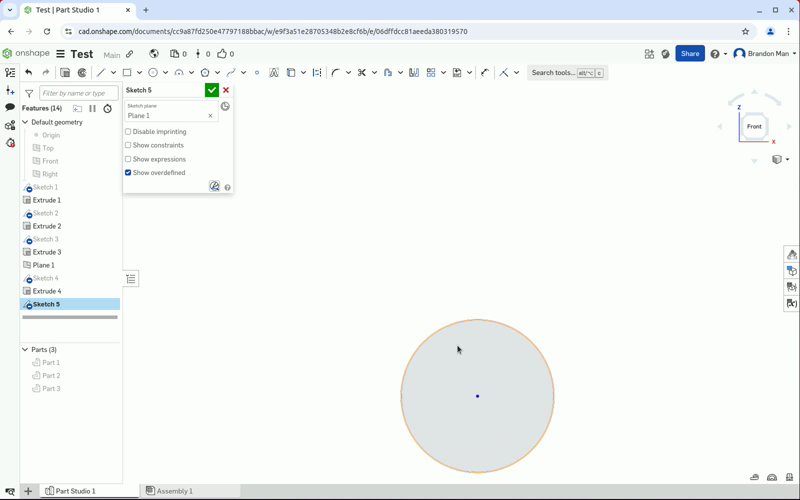
scroll(6)
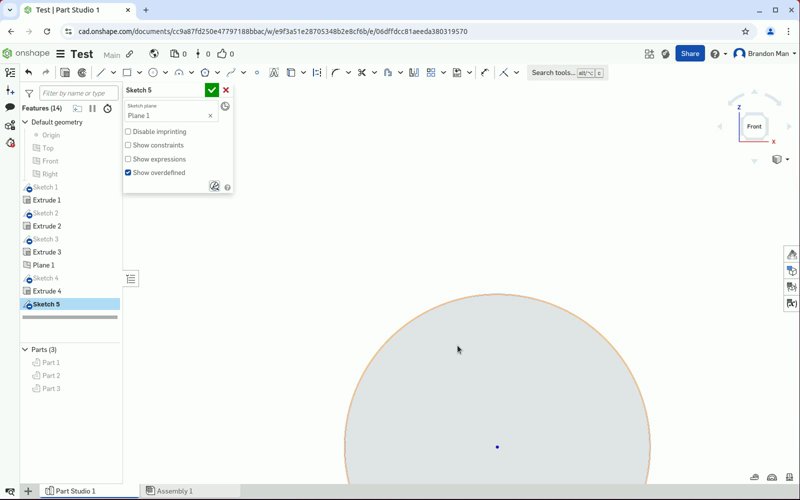
click(457, 345)
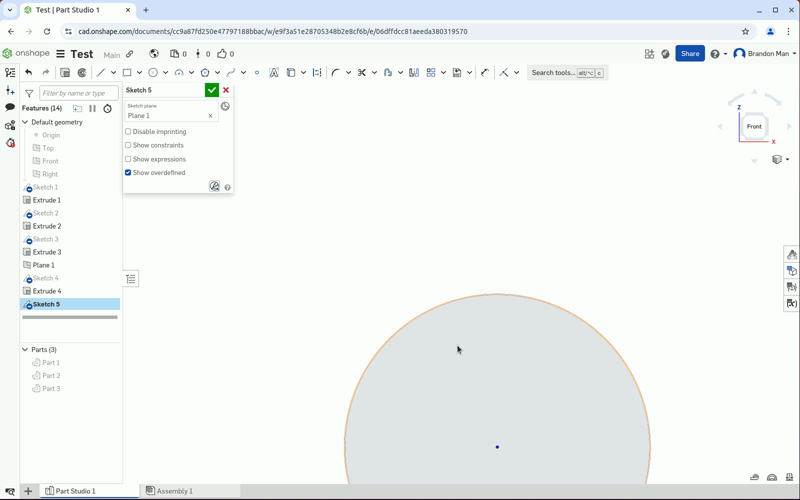
scroll(-6)
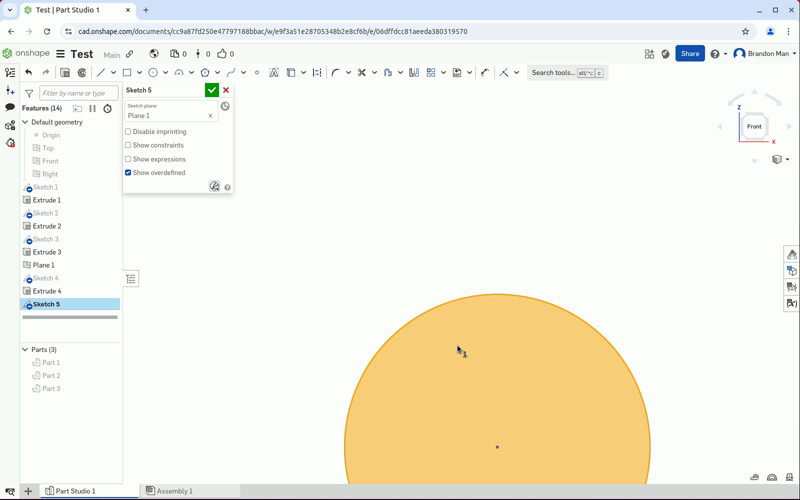
scroll(-6)
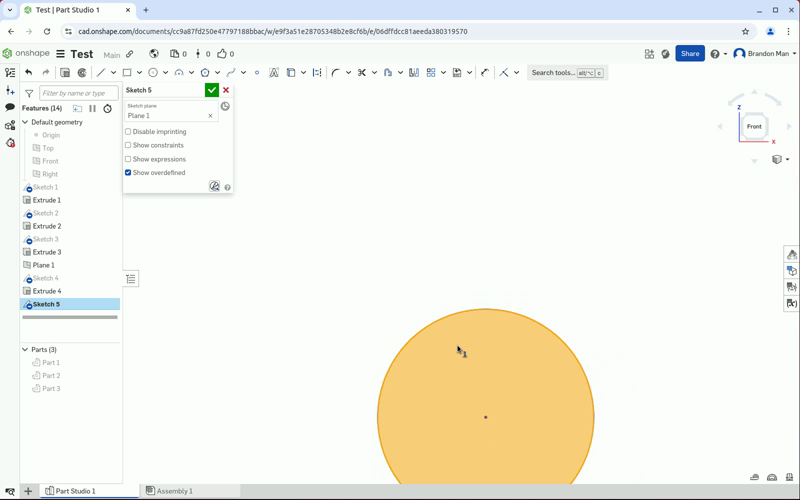
scroll(-6)
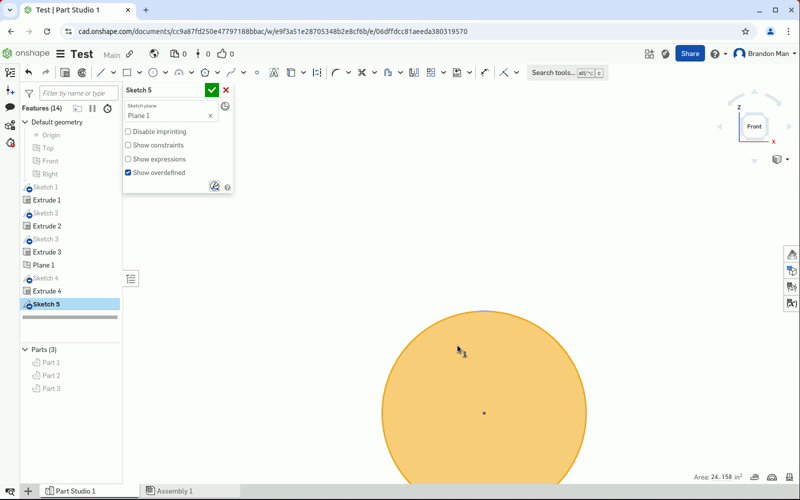
scroll(-6)
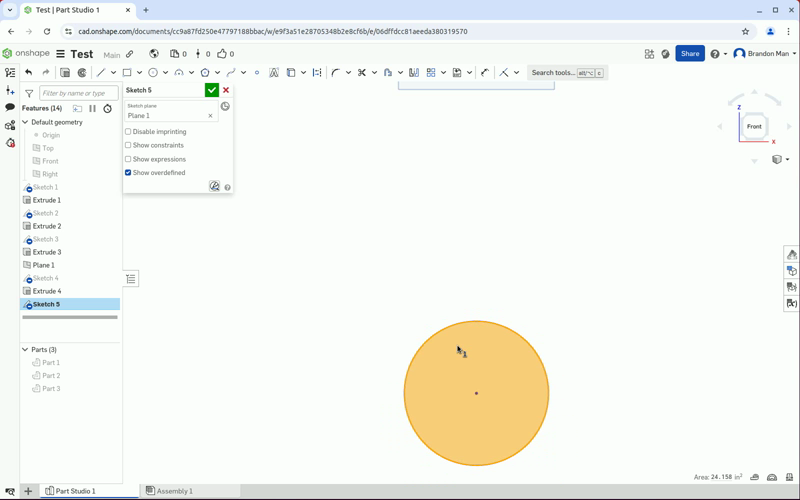
scroll(-6)
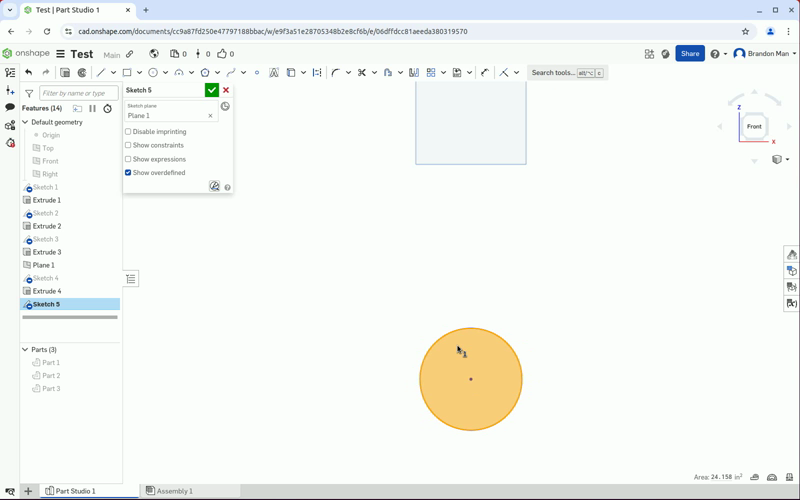
scroll(-6)
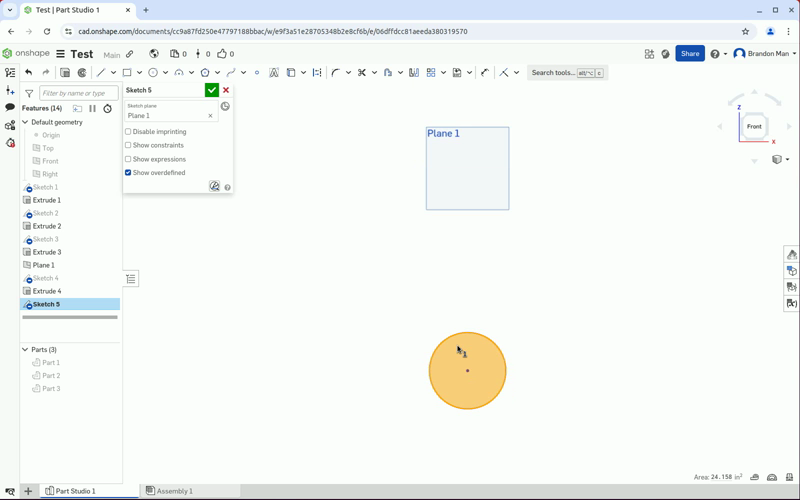
scroll(-6)
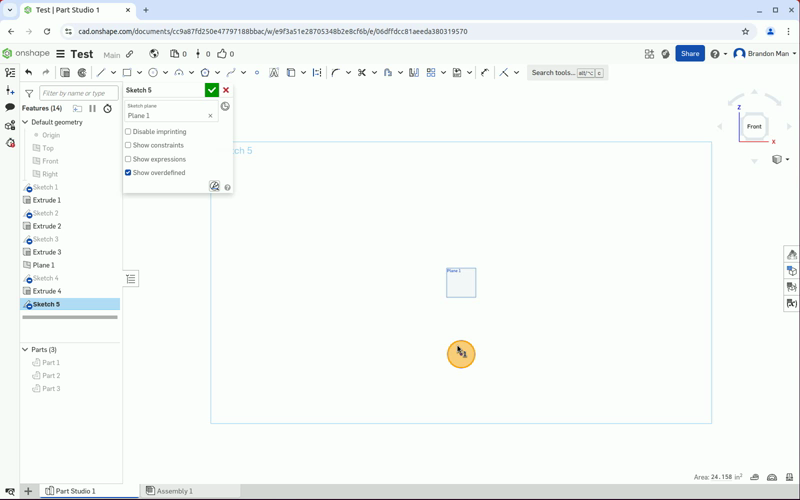
mouse_move(73, 352)
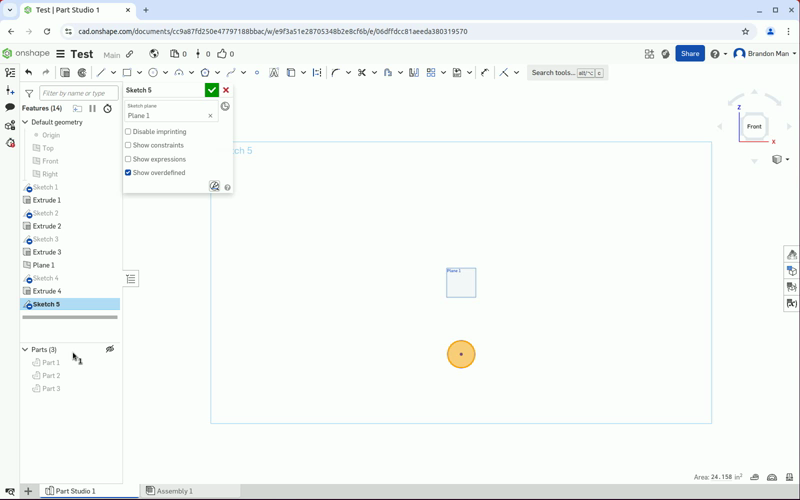
key(shift+y)
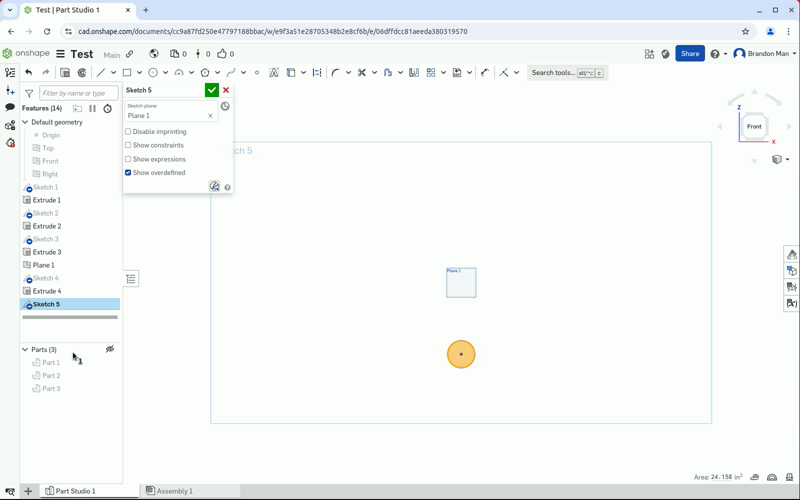
key(shift+e)
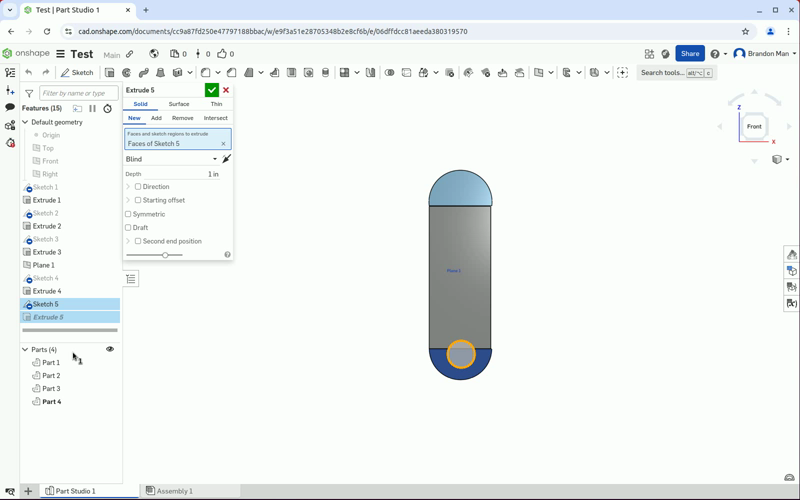
mouse_move(143, 106)
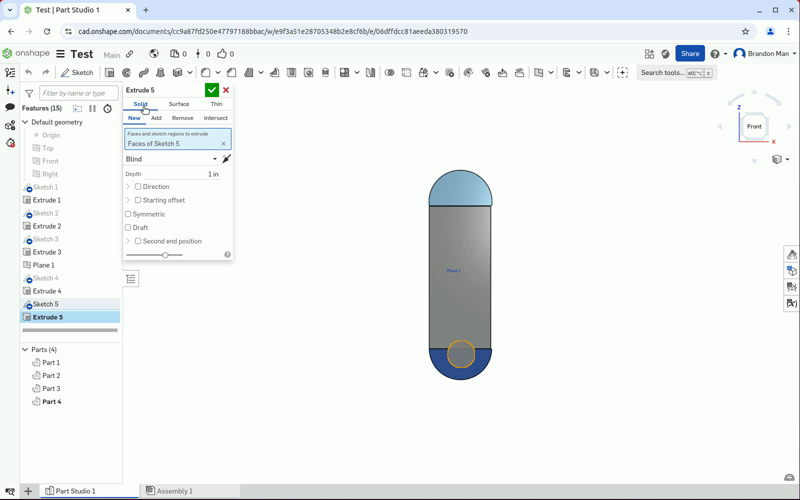
click(143, 106)
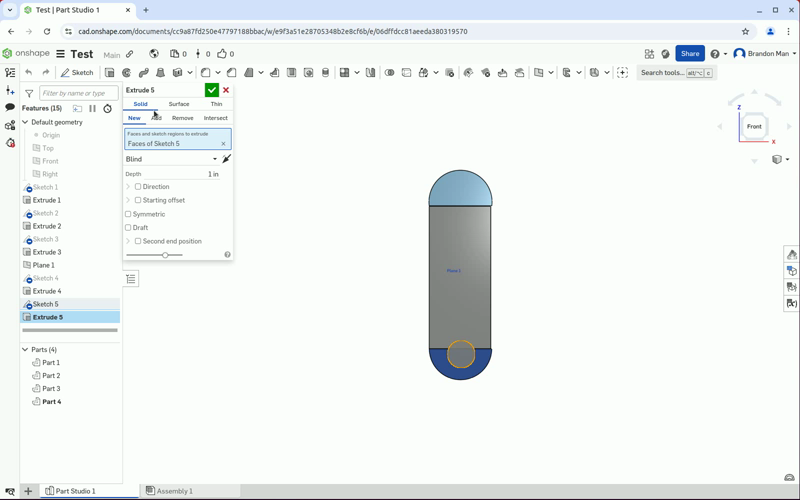
mouse_move(186, 120)
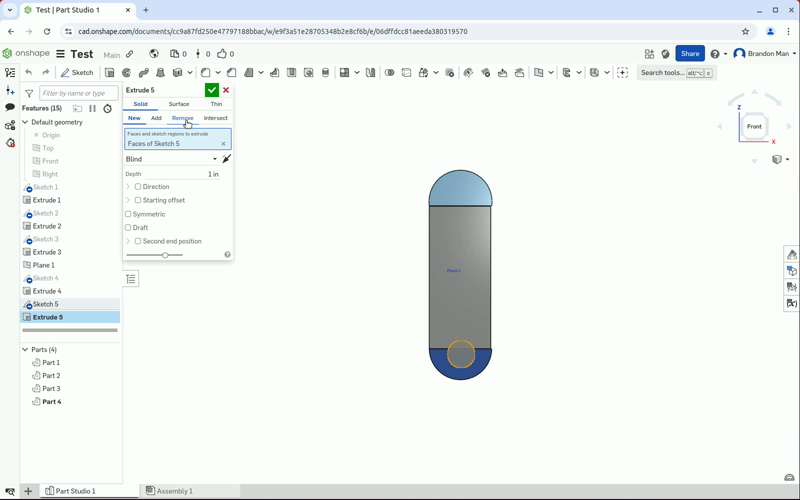
click(186, 120)
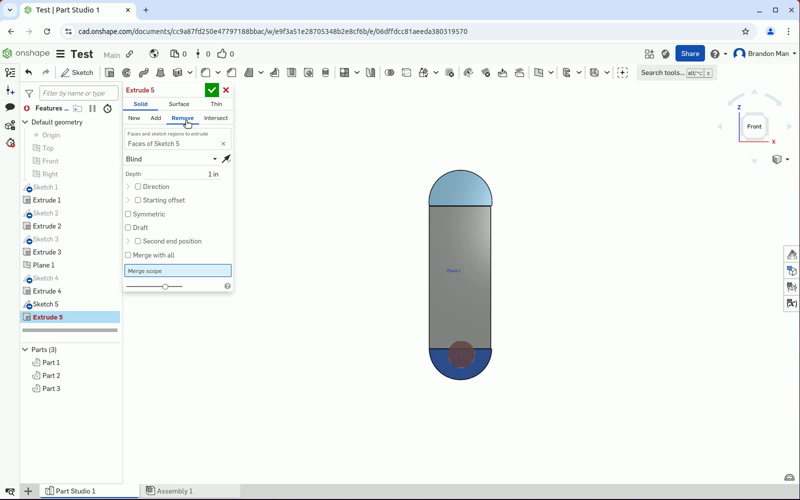
key(tab, 4)
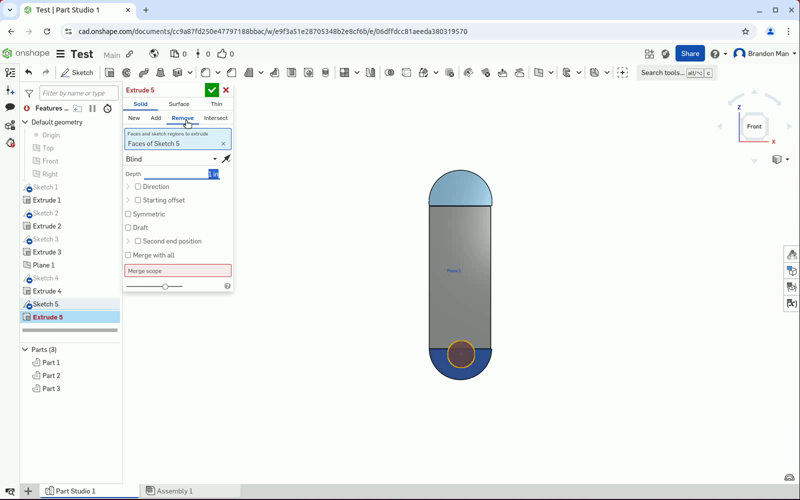
text(8.666)
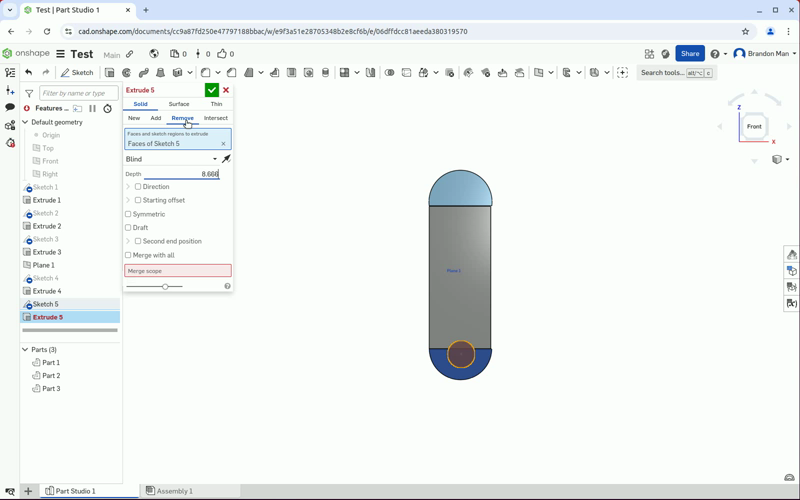
key(tab, 6)
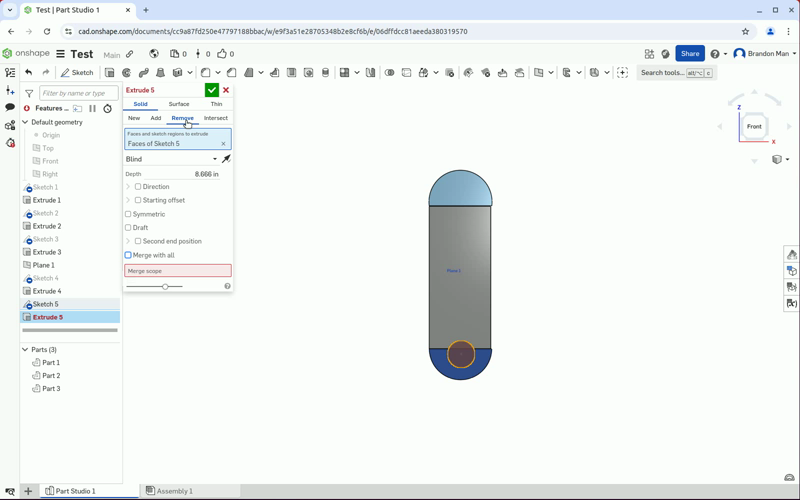
key(space)
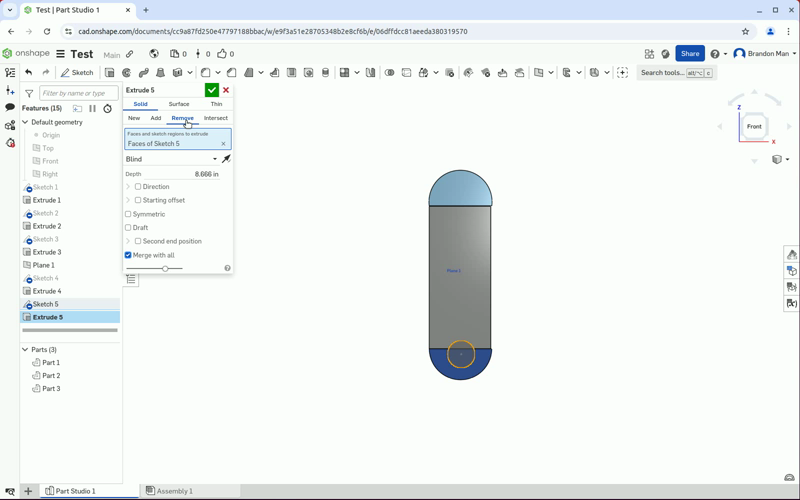
key(enter)
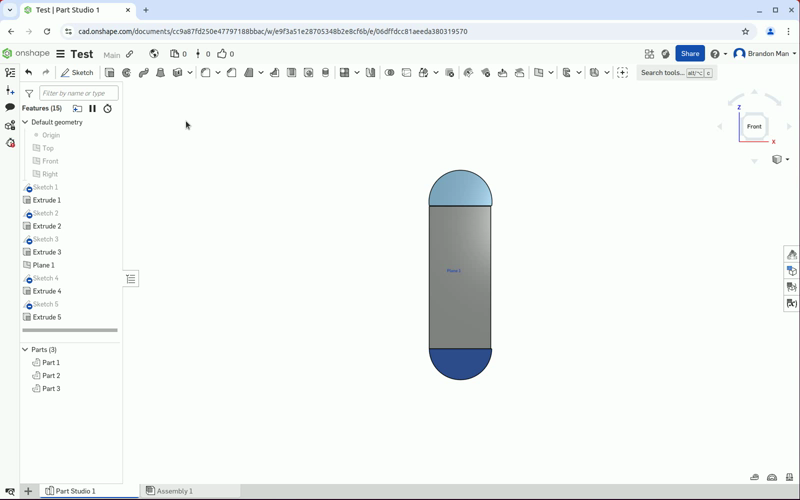
key(shift+h)
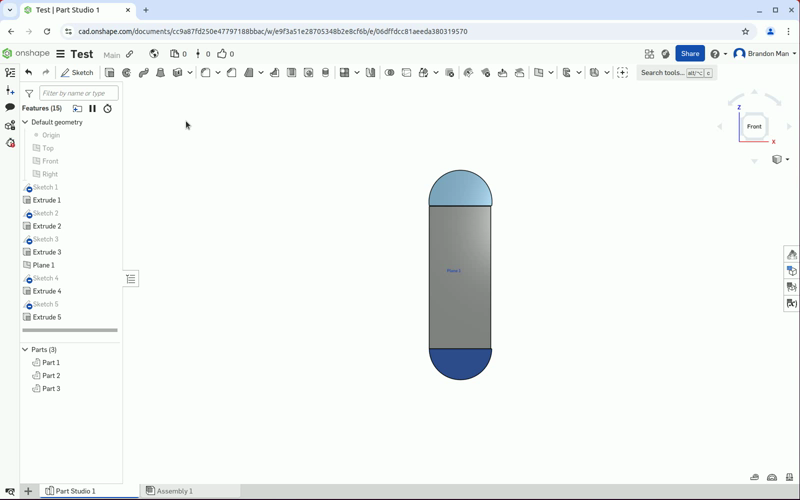
key(shift+h)
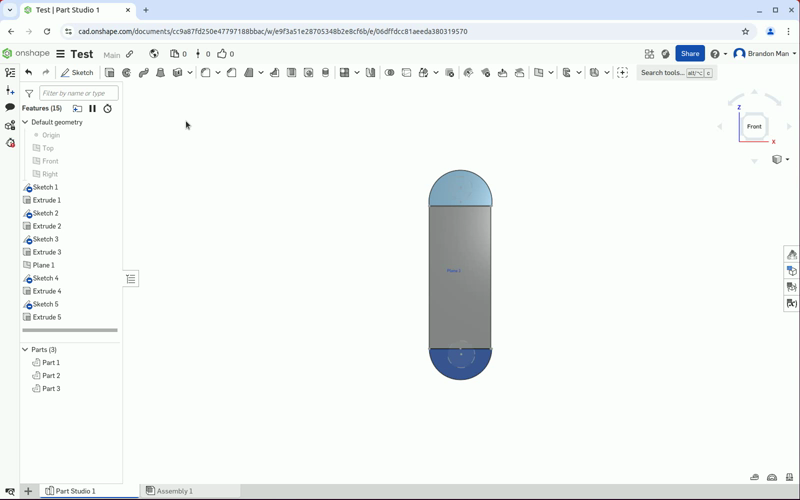
key(shift+7)
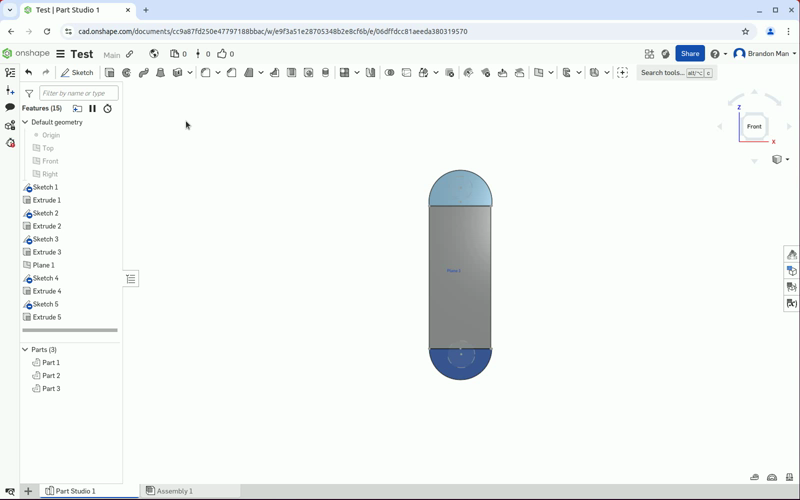
key(left, 2)
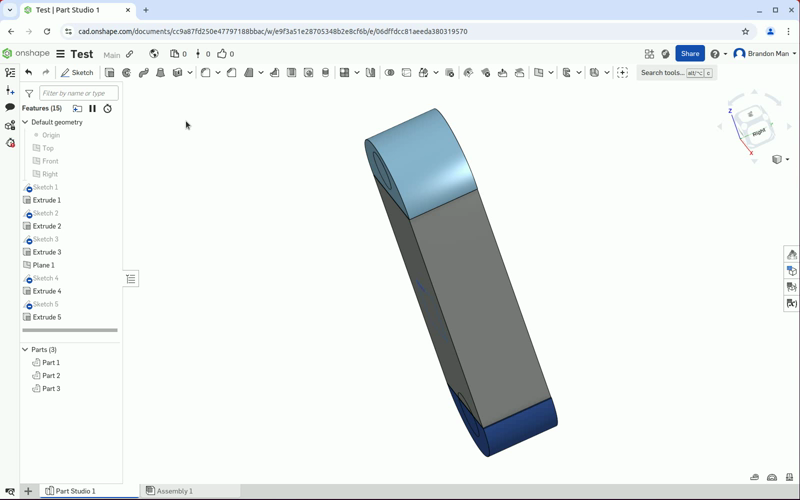
key(down, 2)
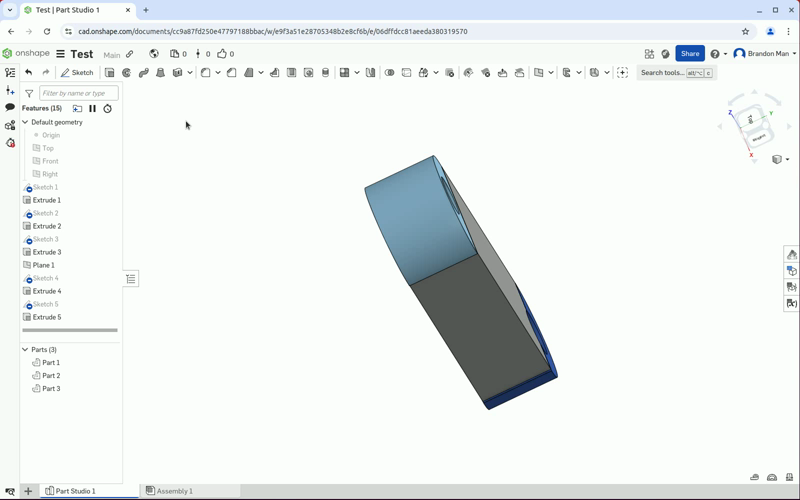
key(up, 2)
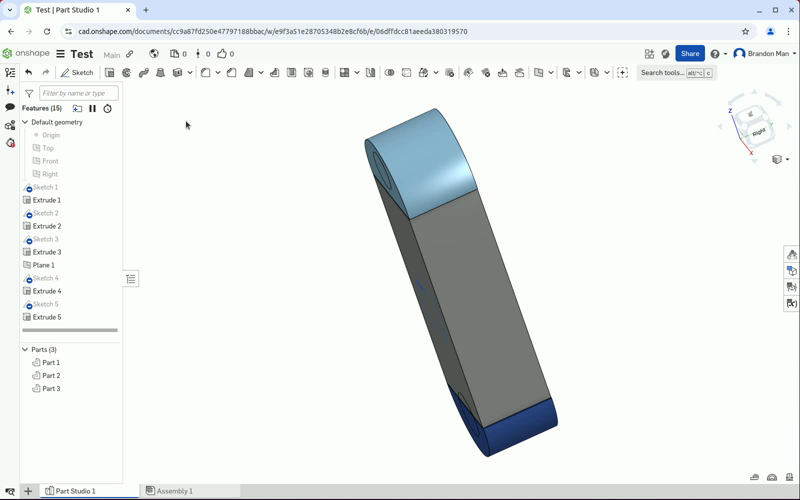
key(right, 2)
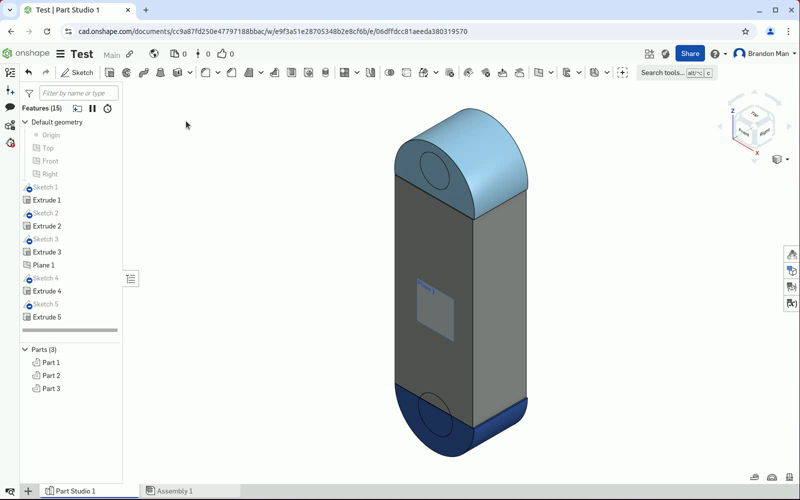
mouse_move(73, 189)
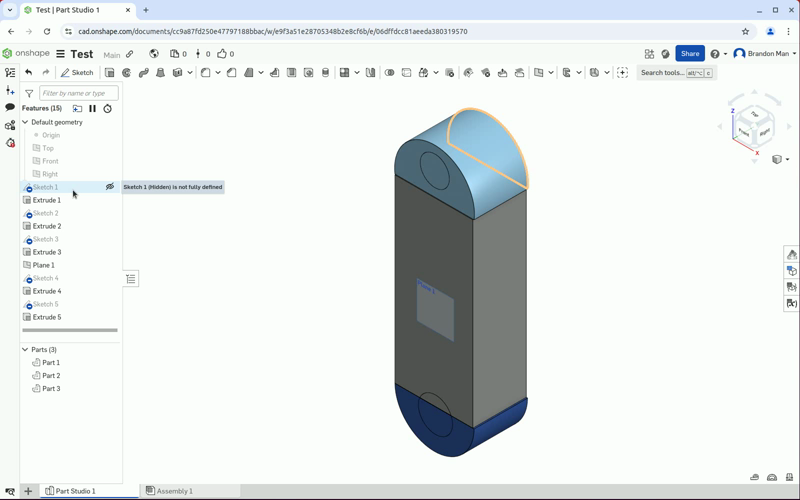
click(73, 189)